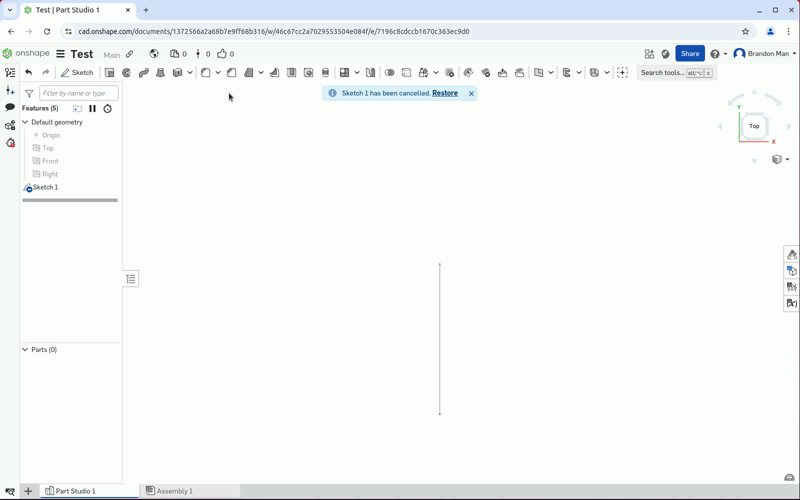
key(shift+h)
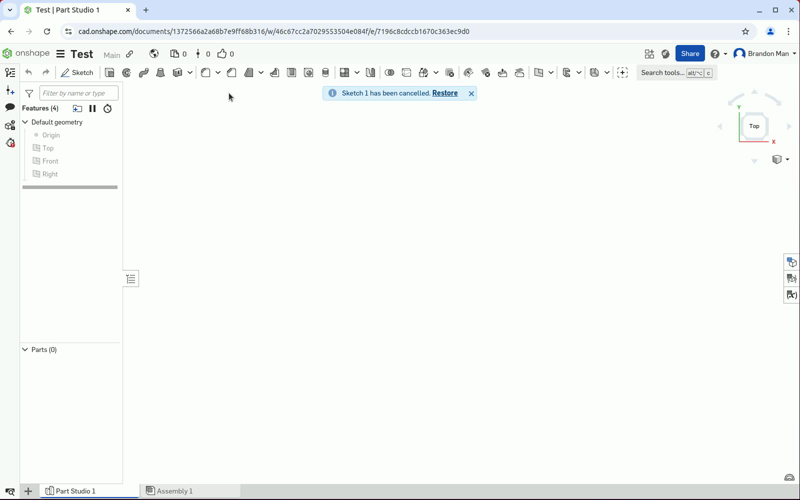
mouse_move(73, 352)
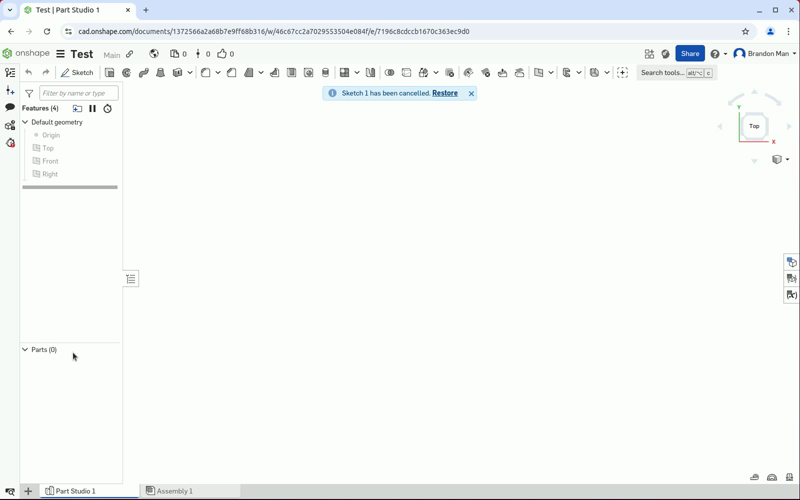
key(y)
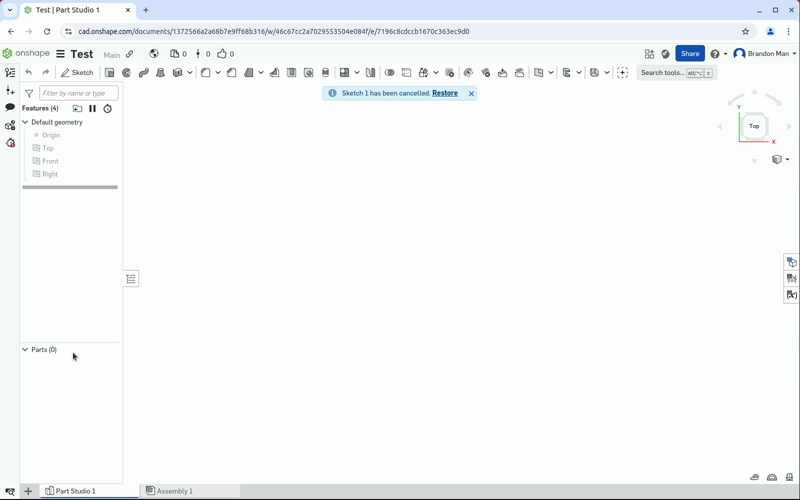
key(shift+p)
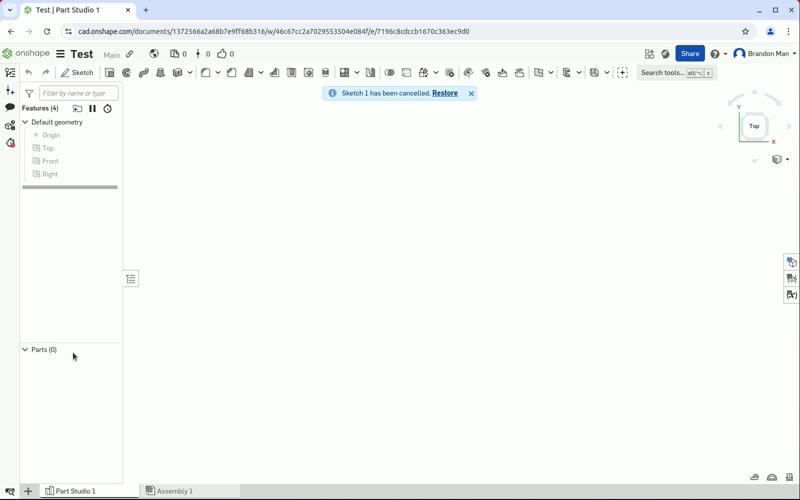
key(space)
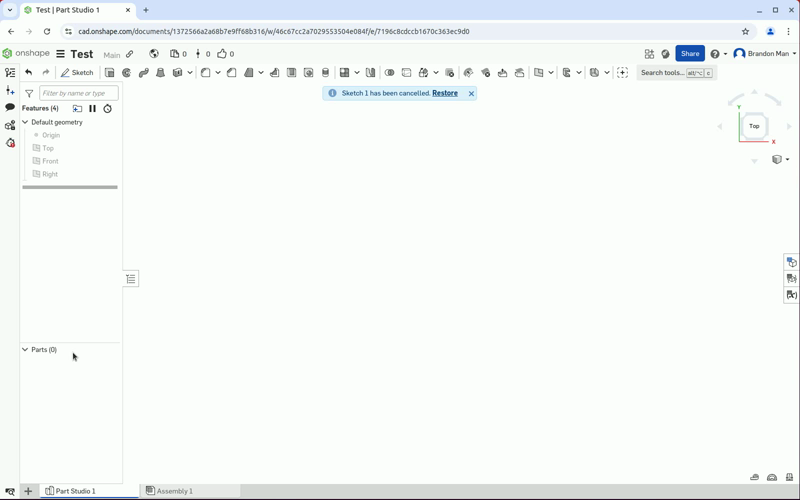
key_down(shift)
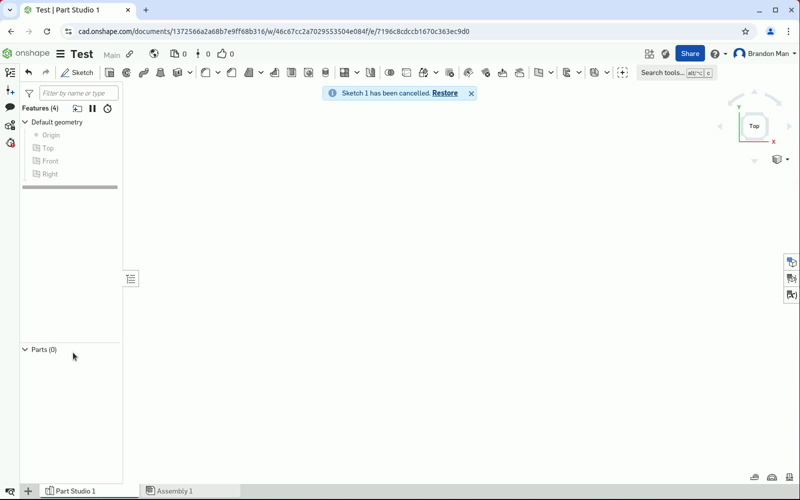
key(up)
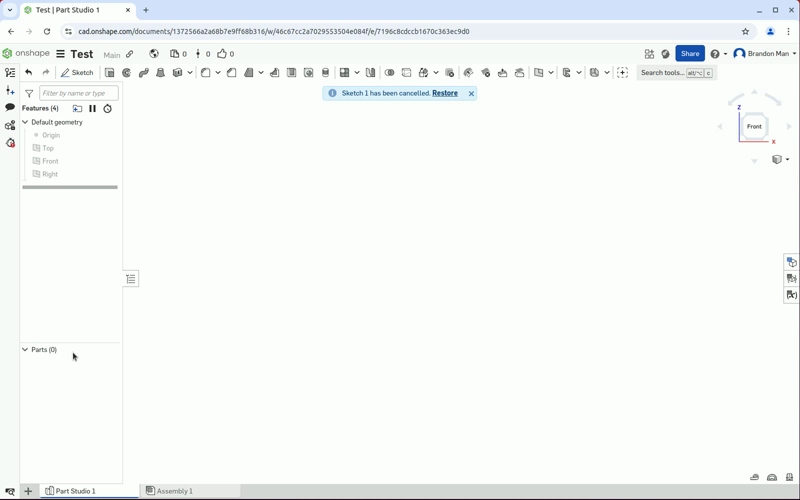
key_up(shift)
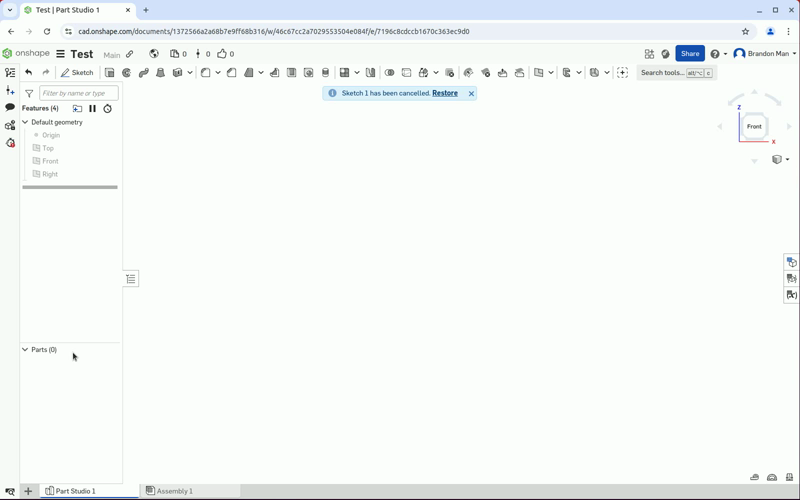
mouse_move(73, 352)
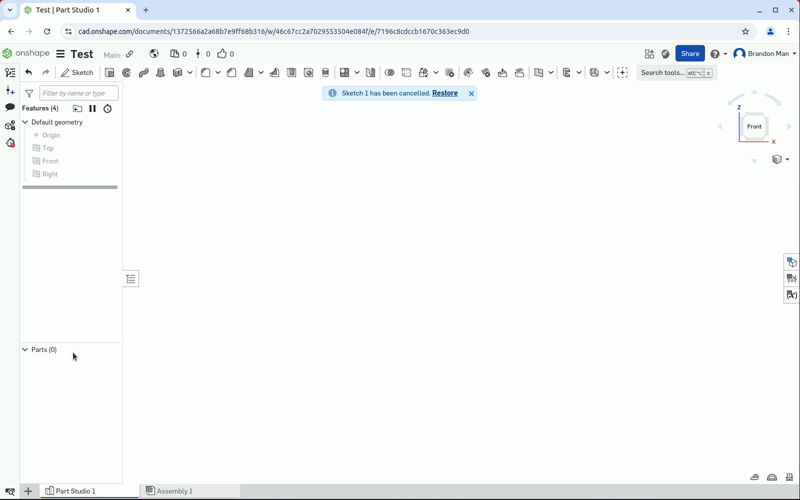
key(shift+y)
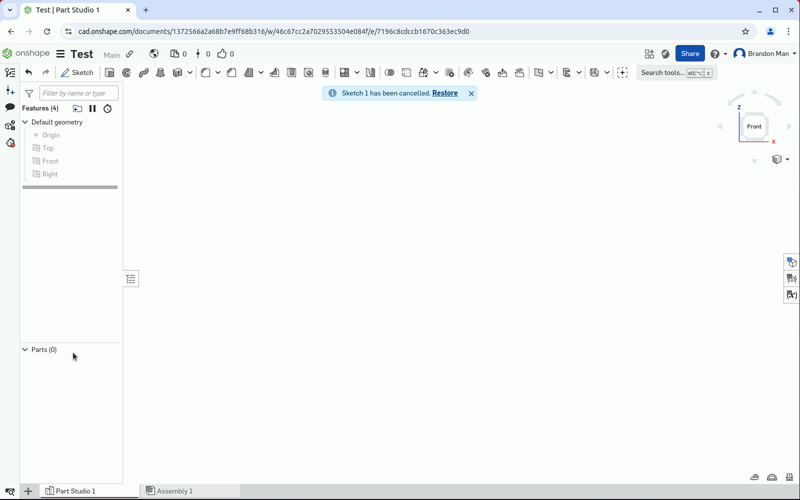
key(shift+s)
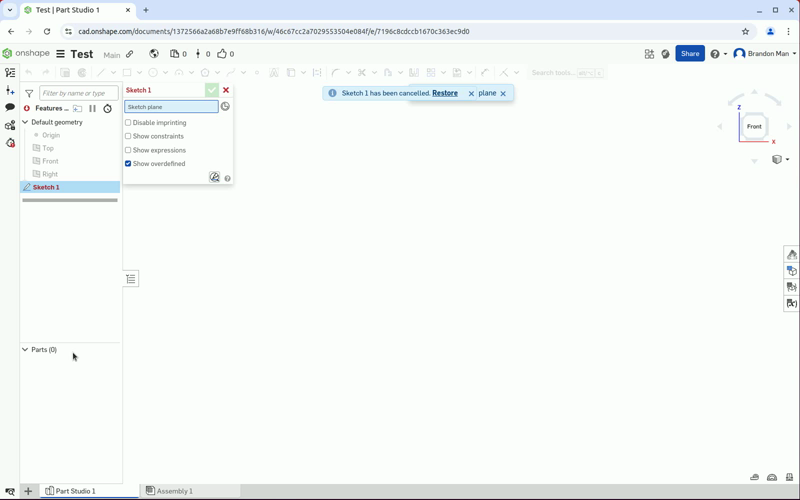
mouse_move(73, 163)
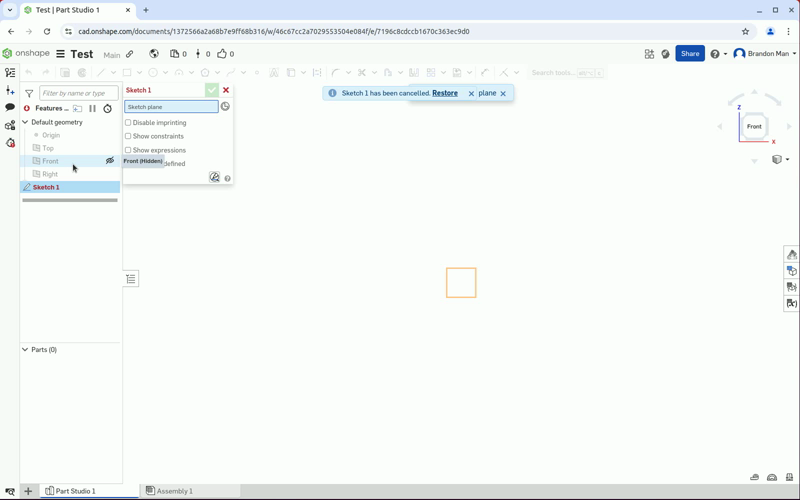
click(73, 163)
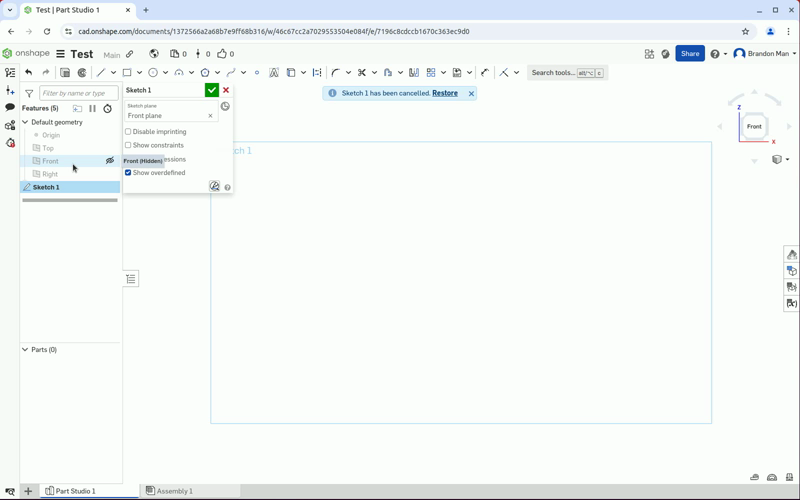
mouse_move(73, 352)
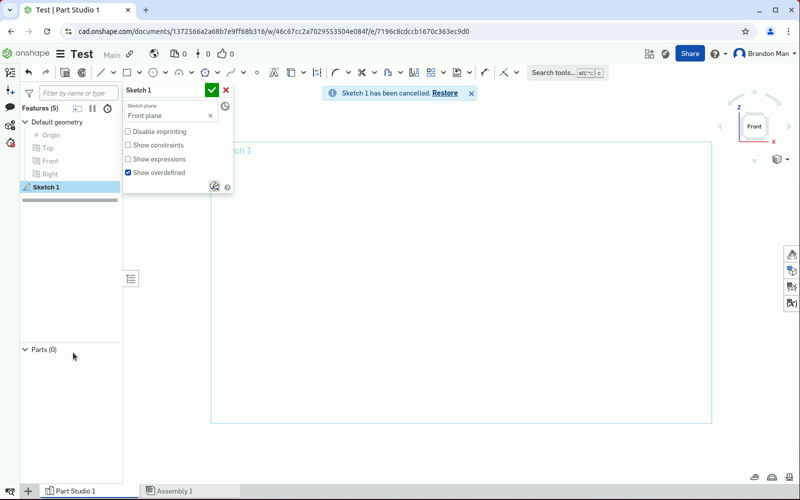
key(y)
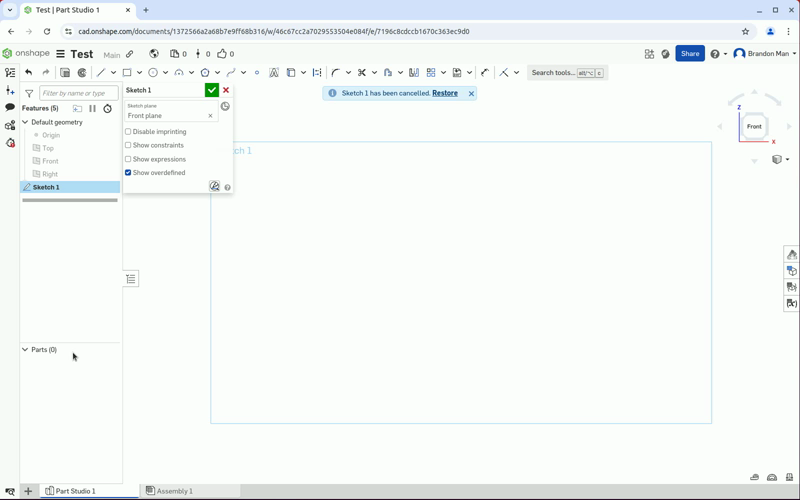
key(a)
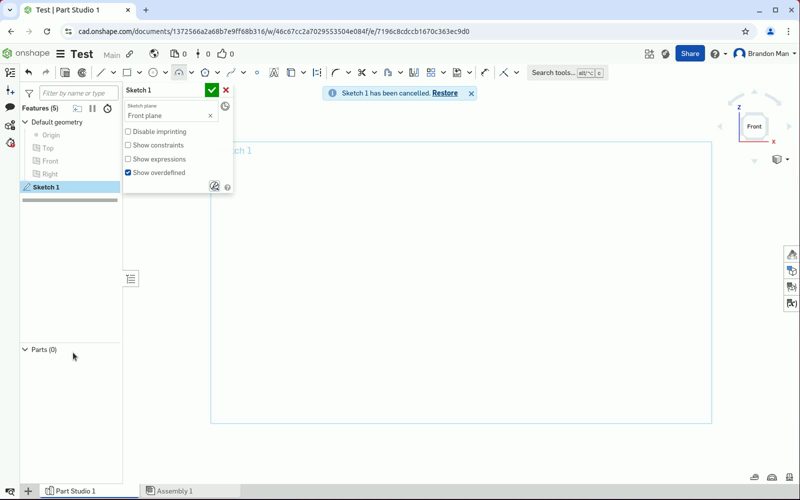
key_down(shift)
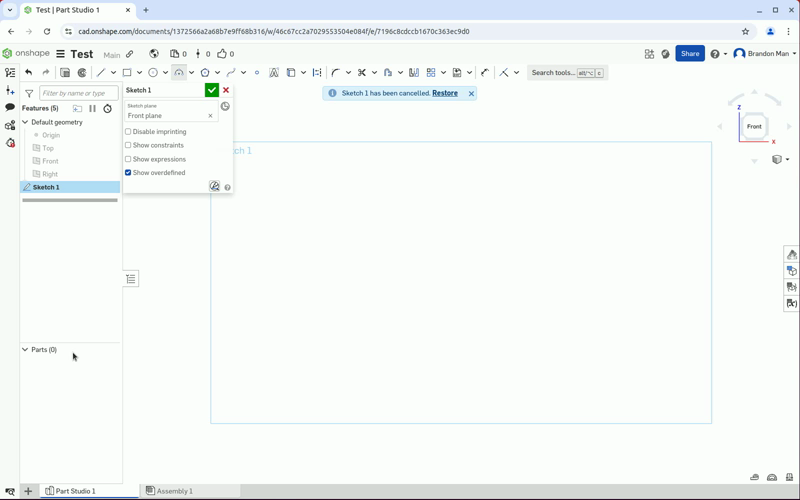
mouse_move(460, 226)
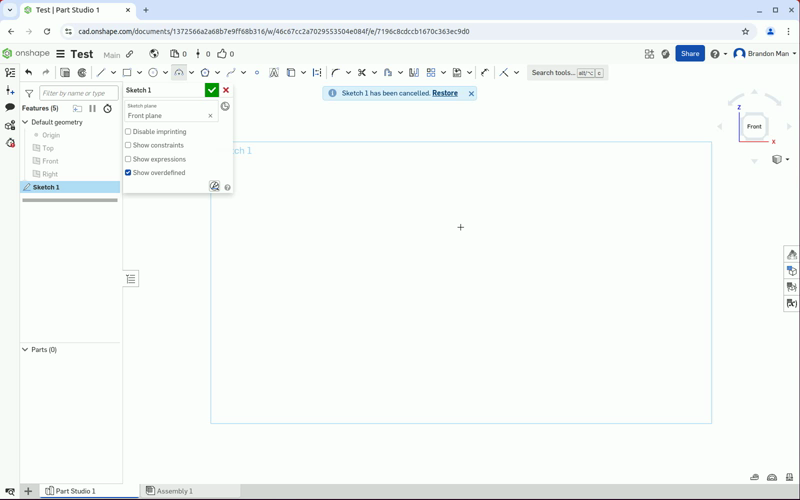
click(460, 226)
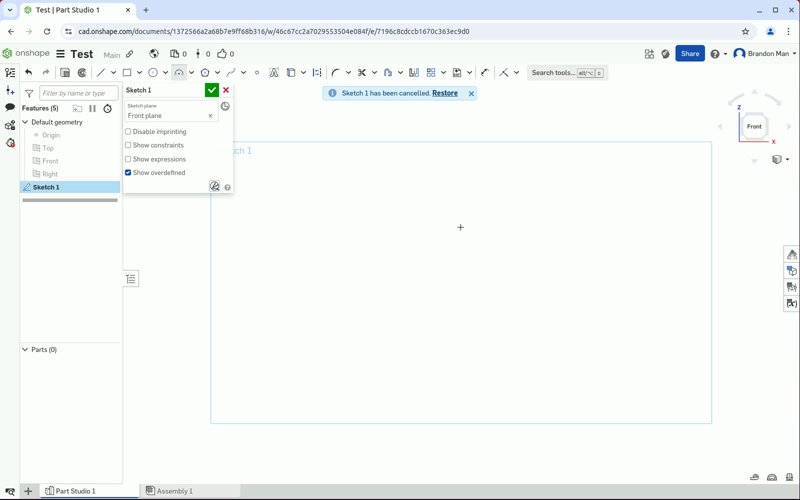
key_up(shift)
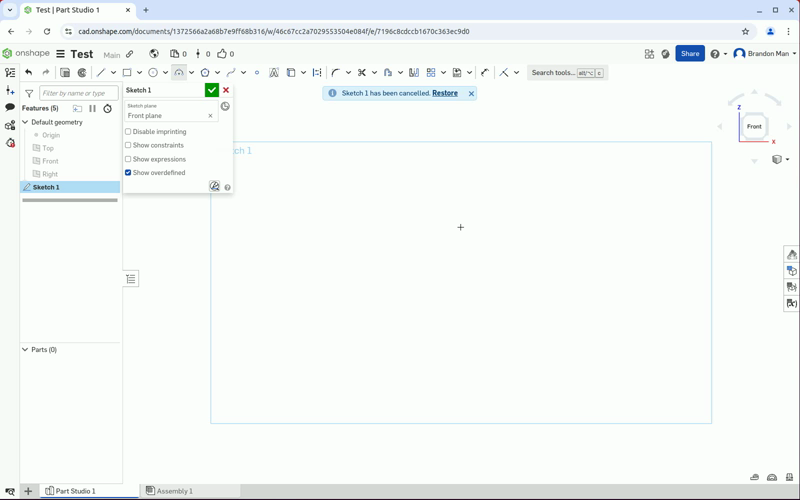
key_down(shift)
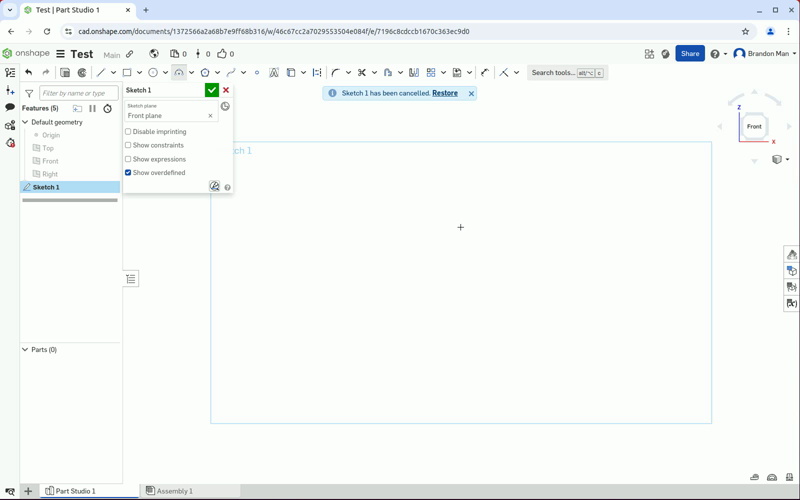
mouse_move(486, 232)
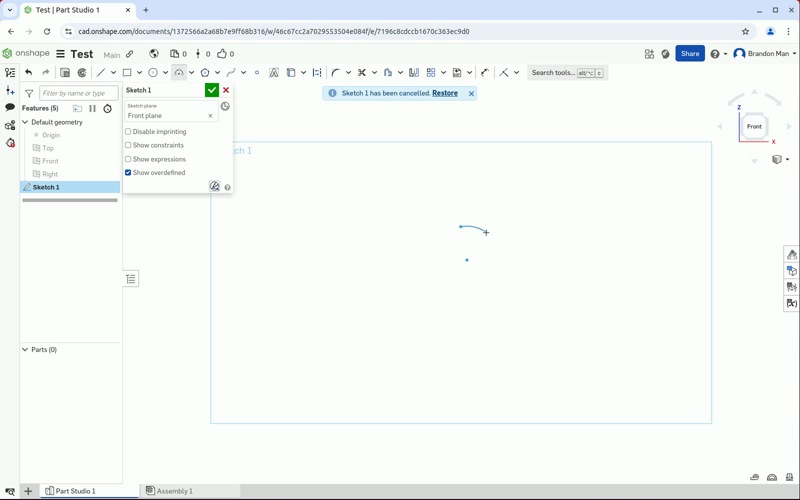
click(486, 232)
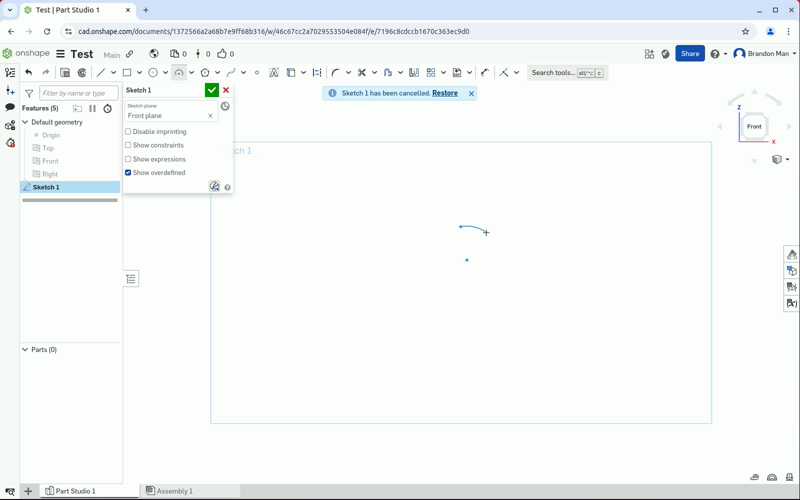
mouse_move(474, 228)
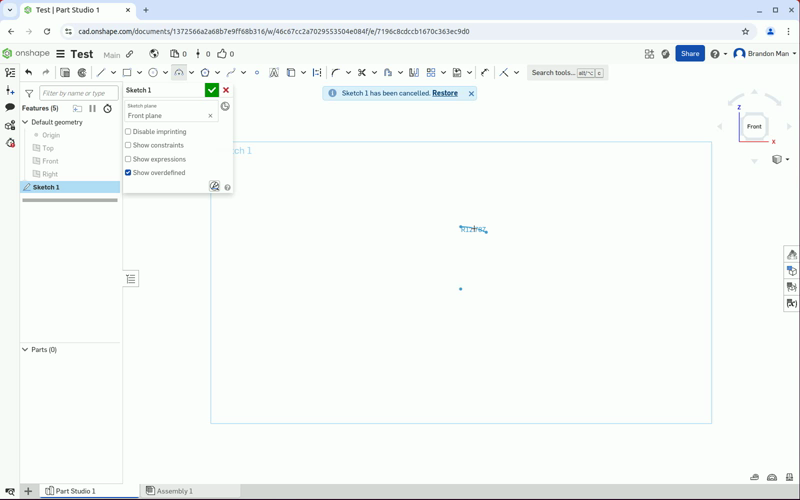
click(474, 228)
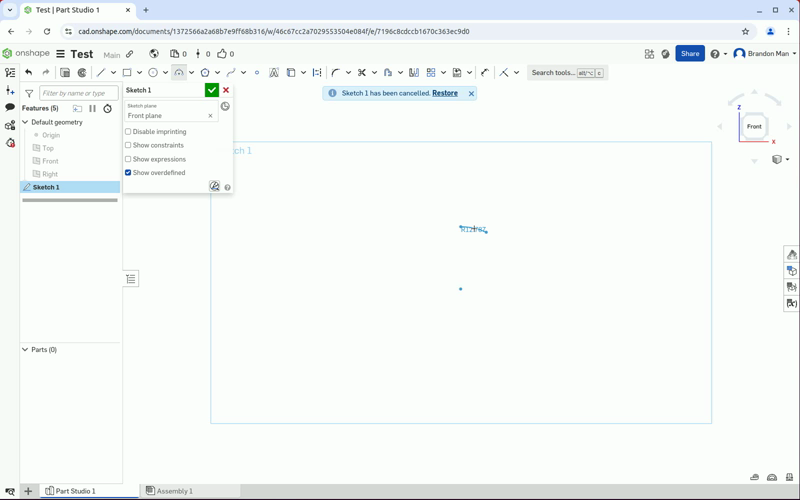
key_up(shift)
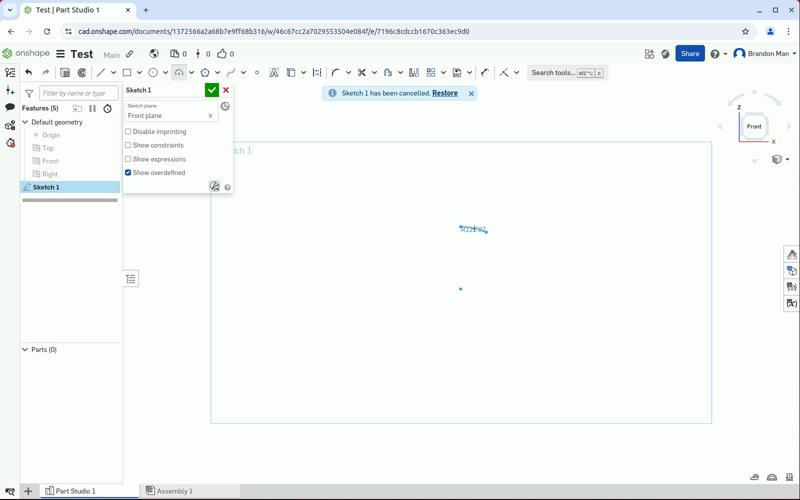
key(esc)
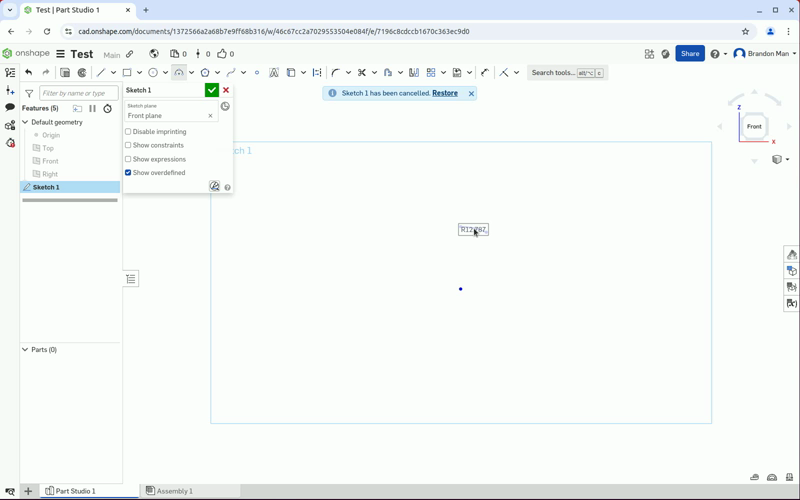
key(l)
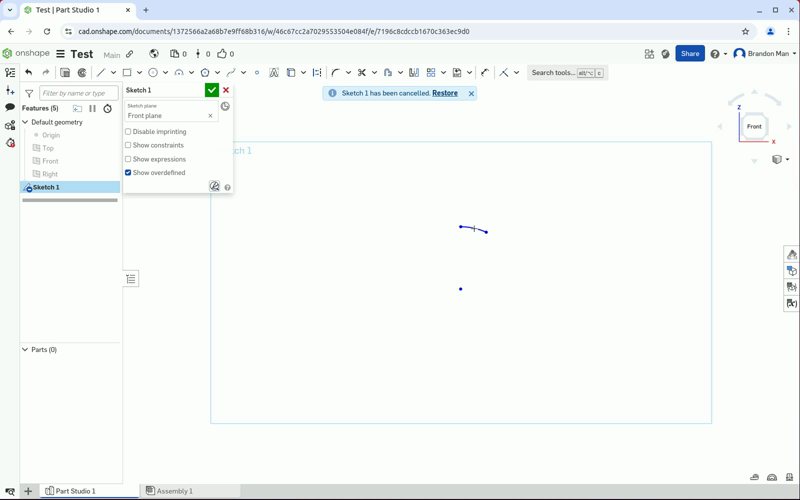
mouse_move(486, 232)
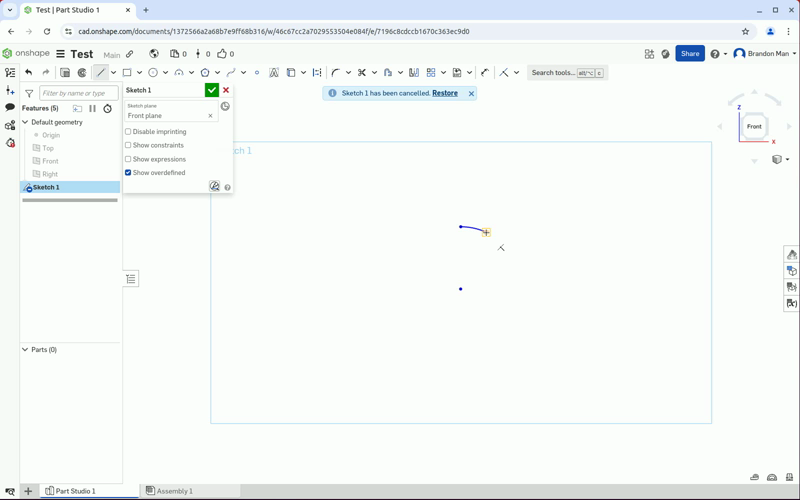
click(486, 232)
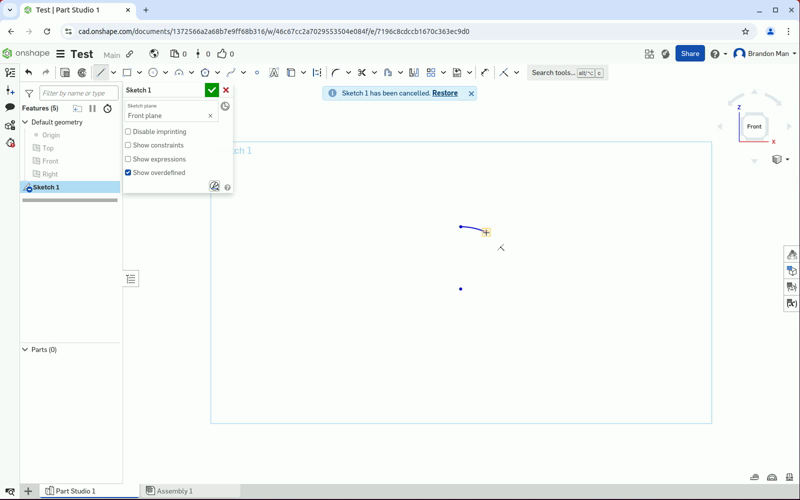
key_down(shift)
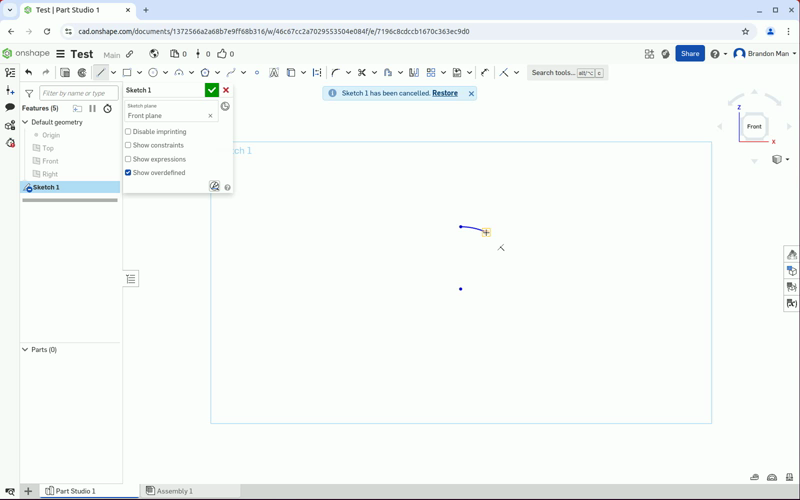
mouse_move(516, 232)
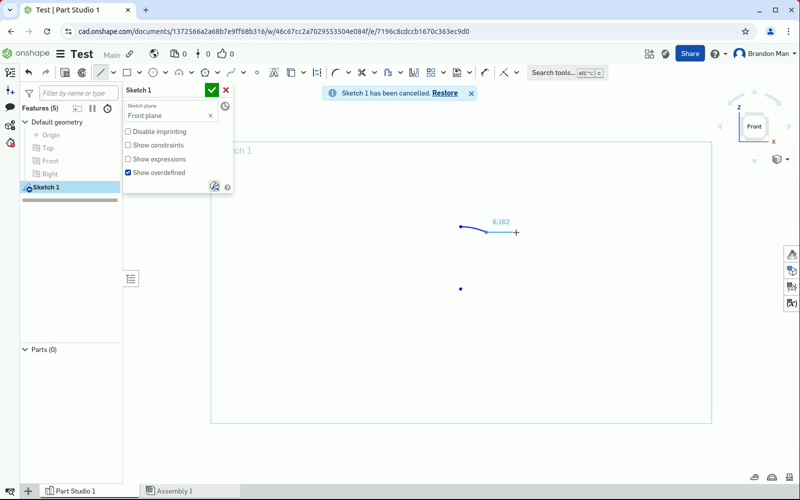
mouse_move(486, 226)
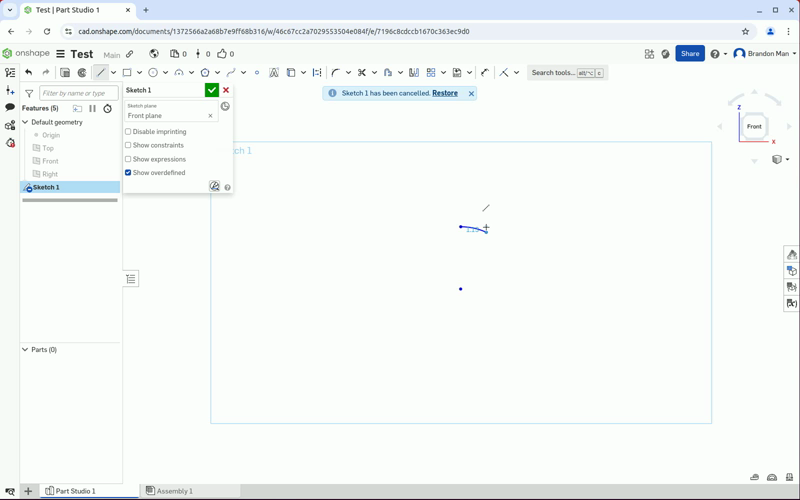
scroll(6)
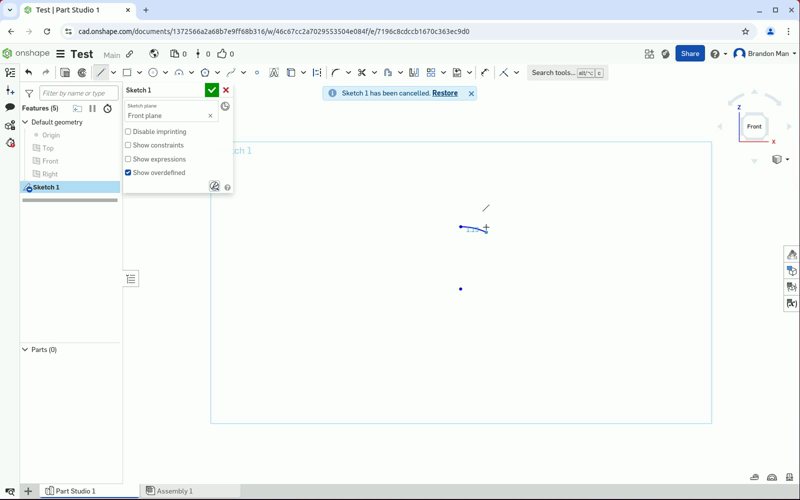
scroll(6)
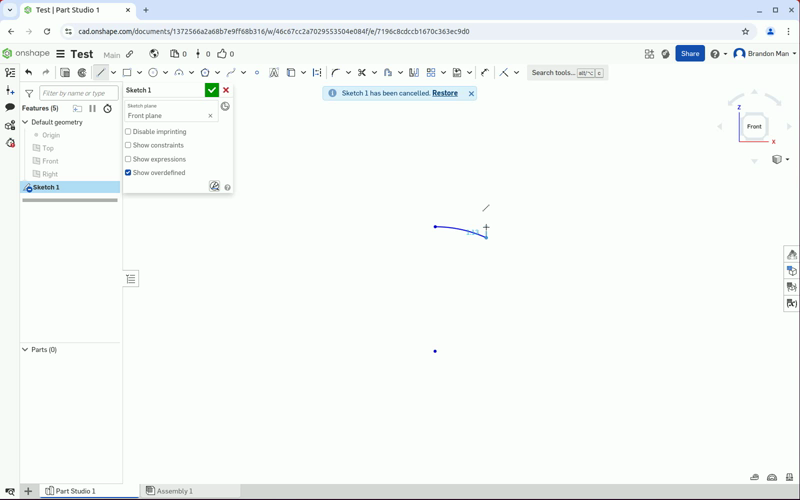
scroll(6)
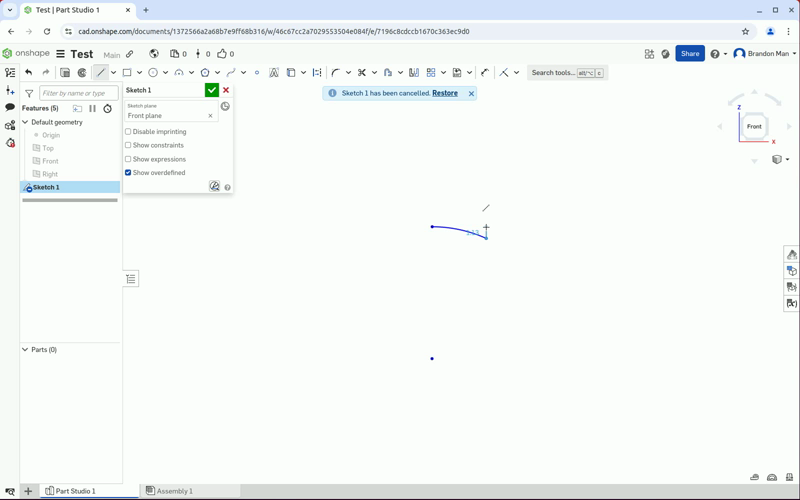
scroll(6)
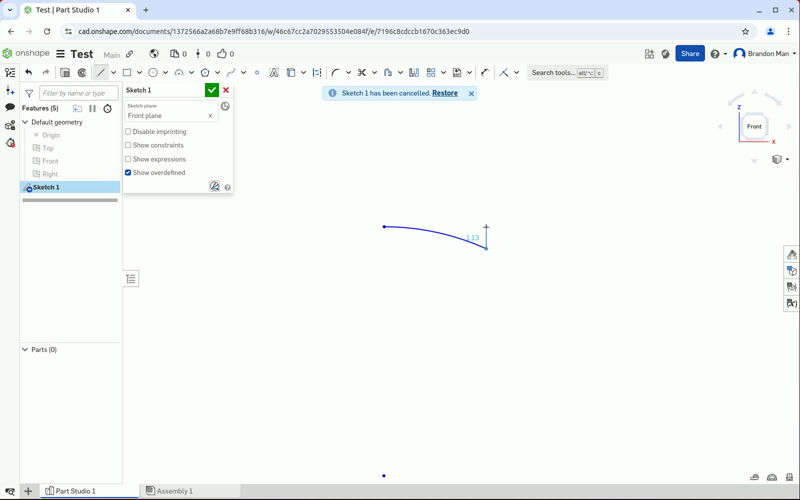
scroll(6)
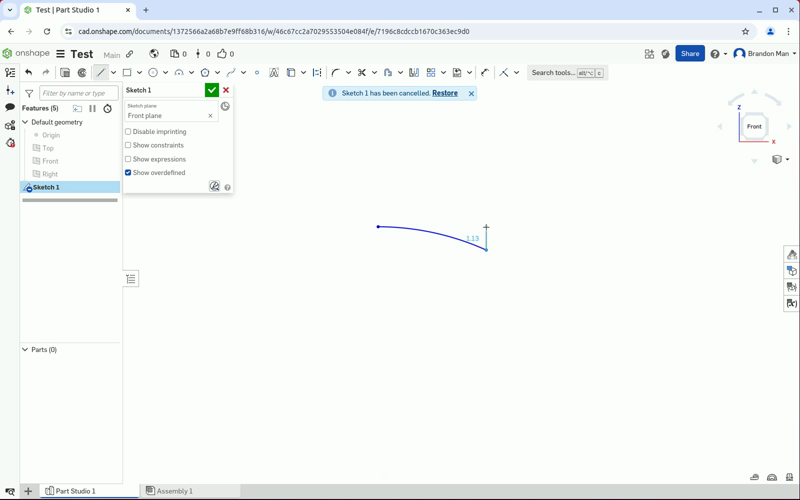
scroll(6)
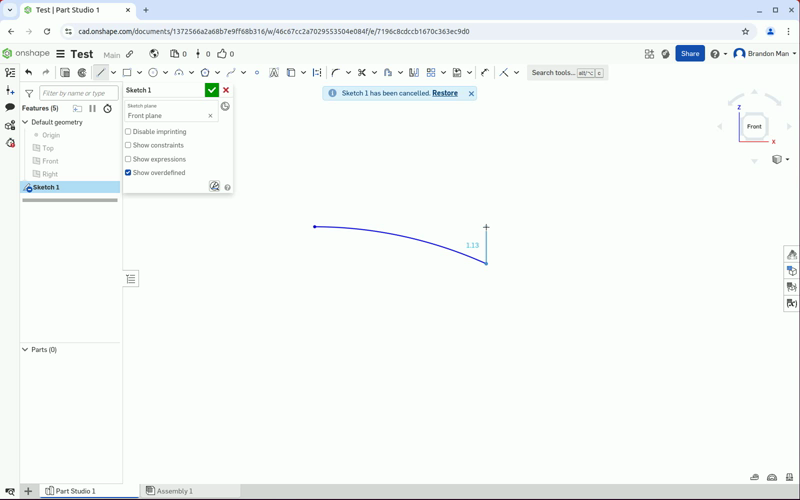
scroll(6)
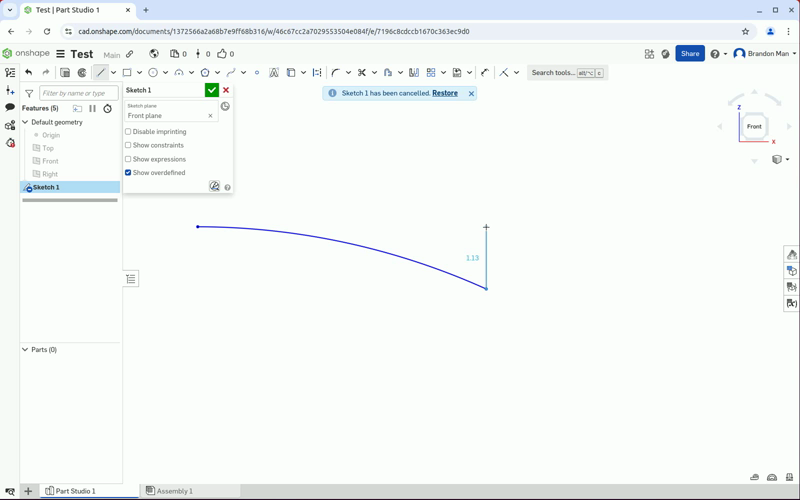
click(486, 226)
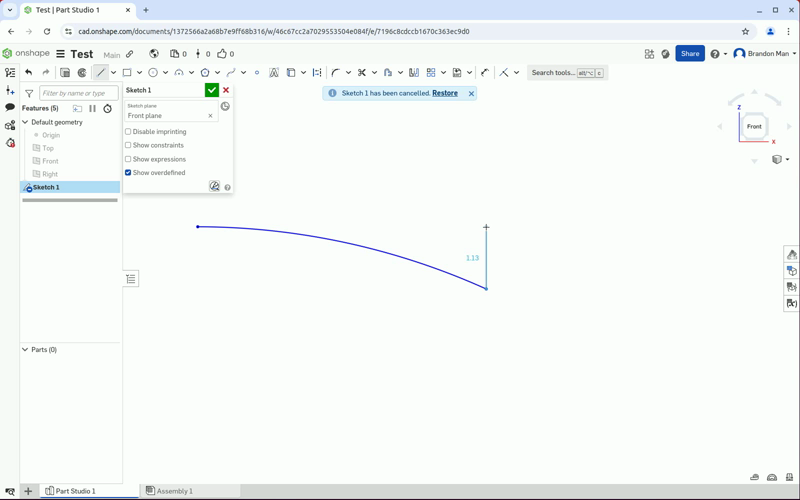
scroll(-6)
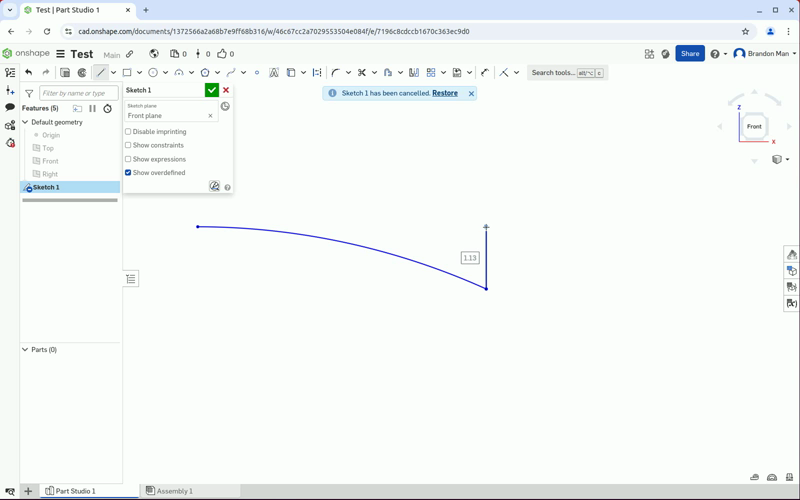
scroll(-6)
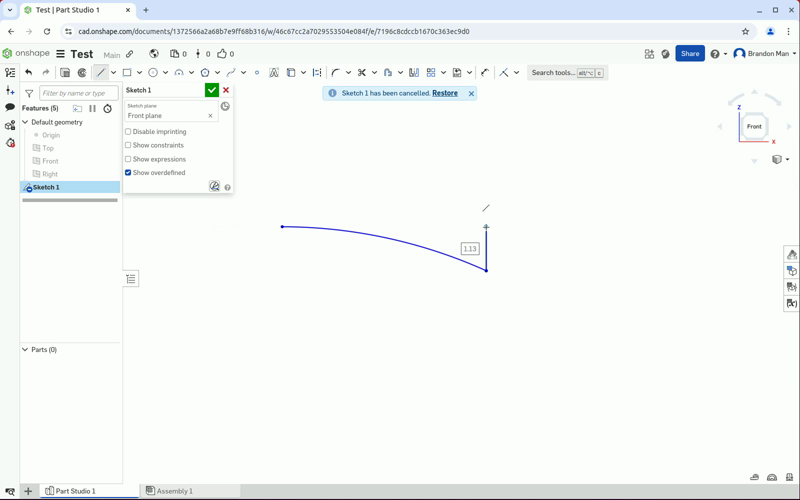
scroll(-6)
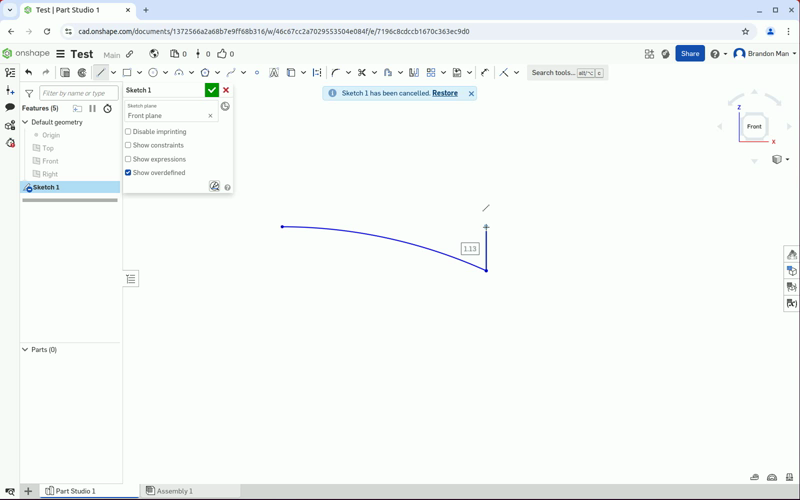
scroll(-6)
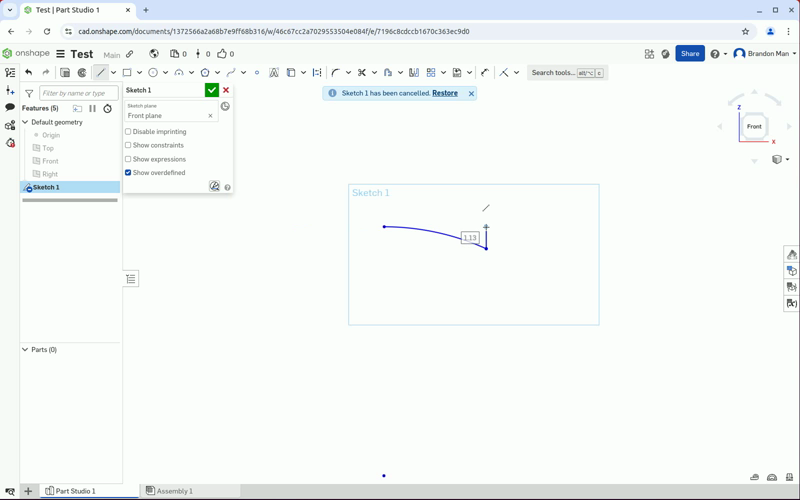
scroll(-6)
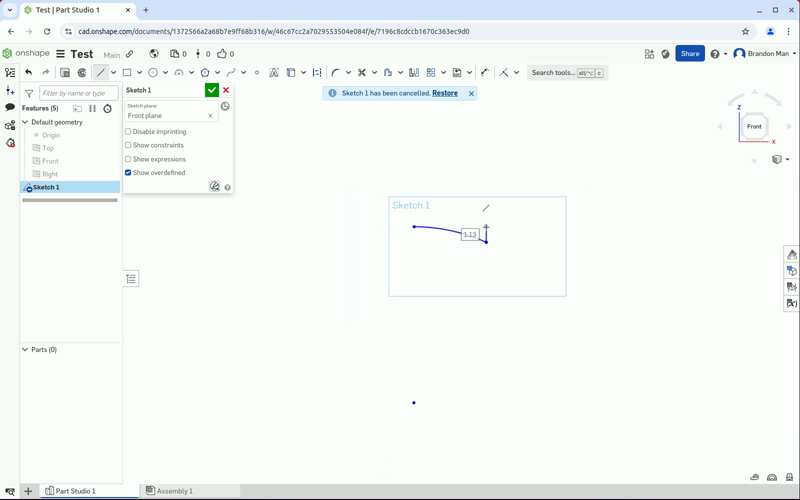
scroll(-6)
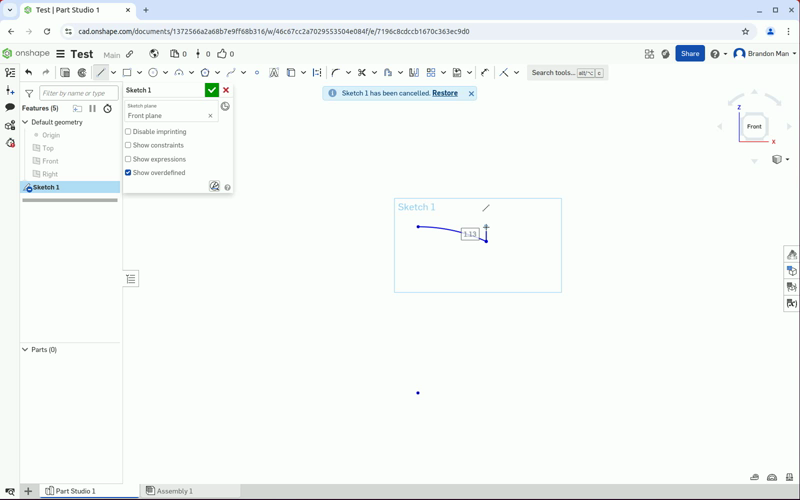
scroll(-6)
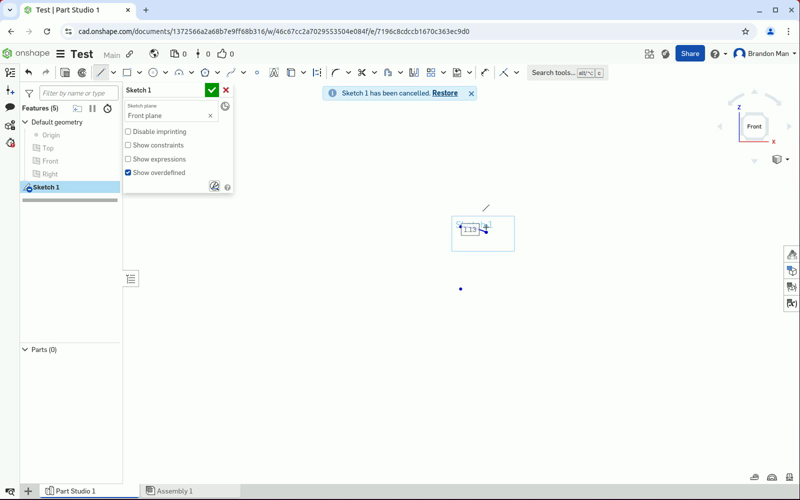
key_up(shift)
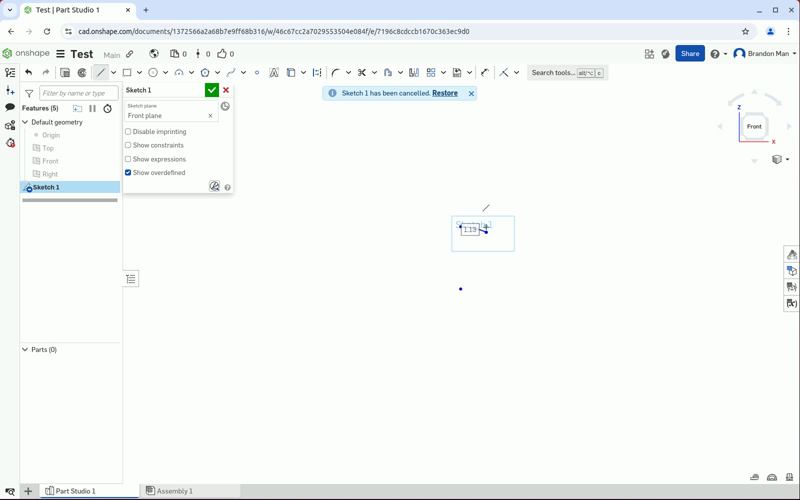
mouse_move(516, 226)
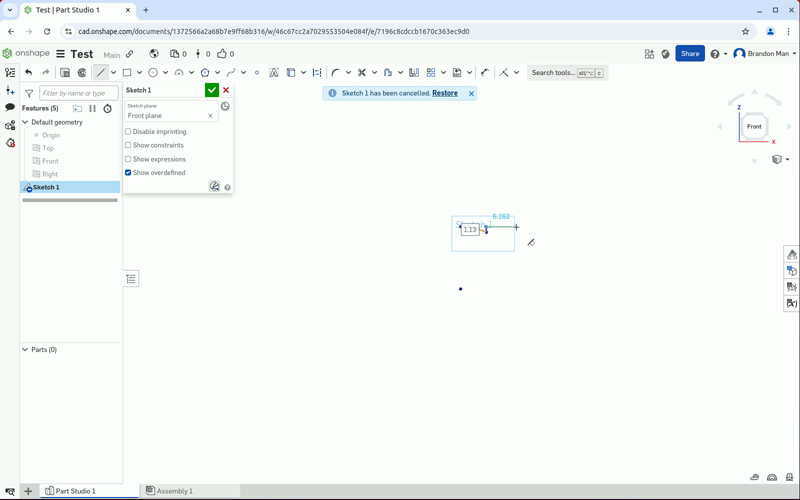
key_down(shift)
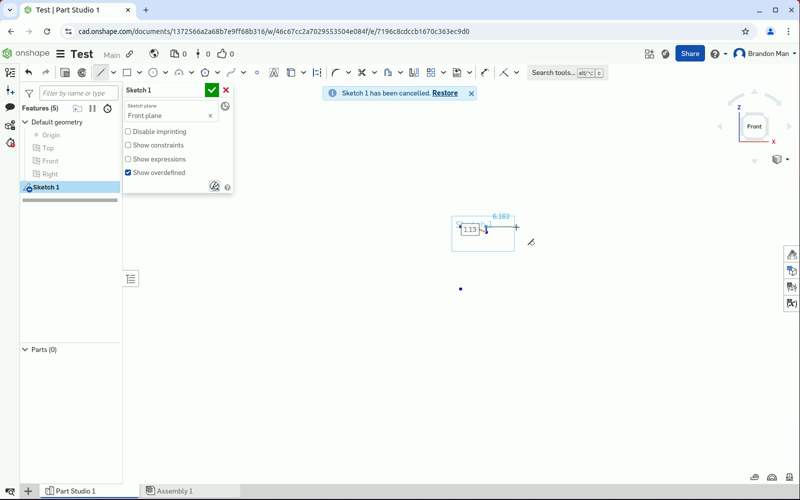
mouse_move(460, 226)
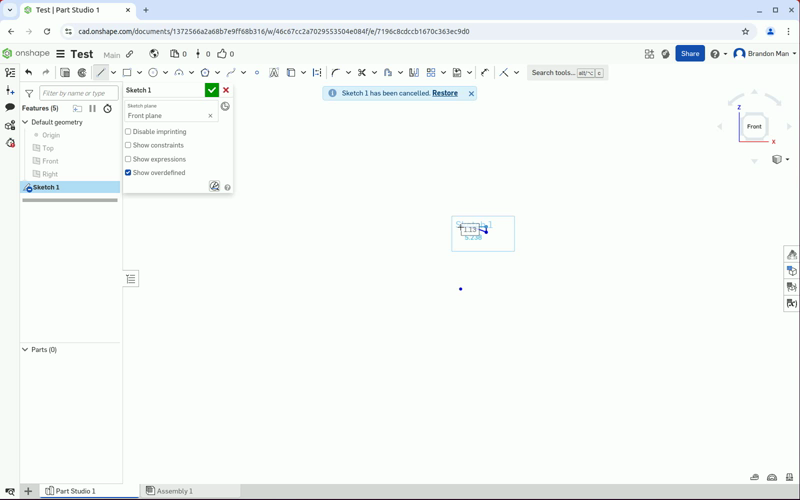
key_up(shift)
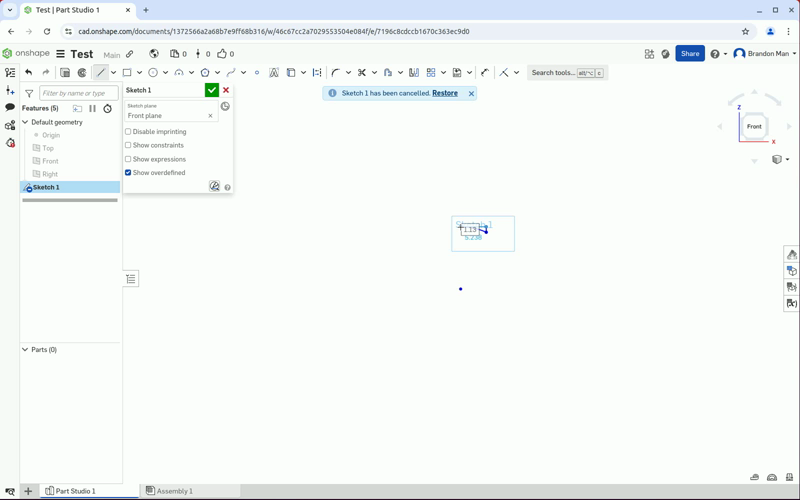
click(460, 226)
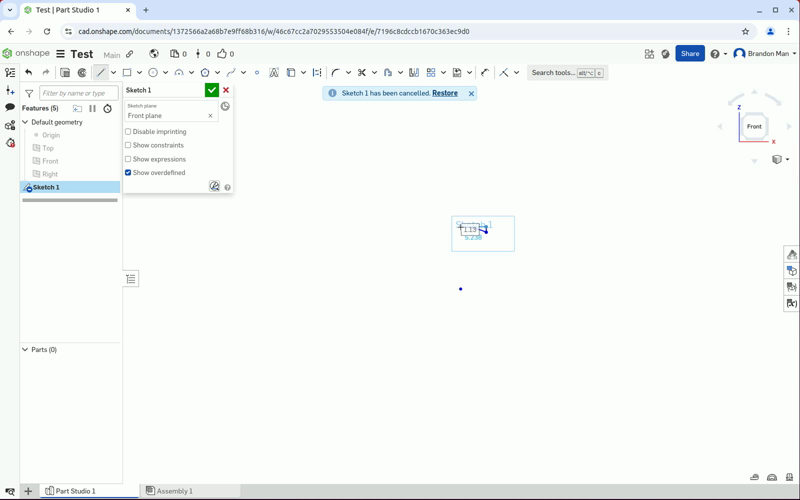
key(esc)
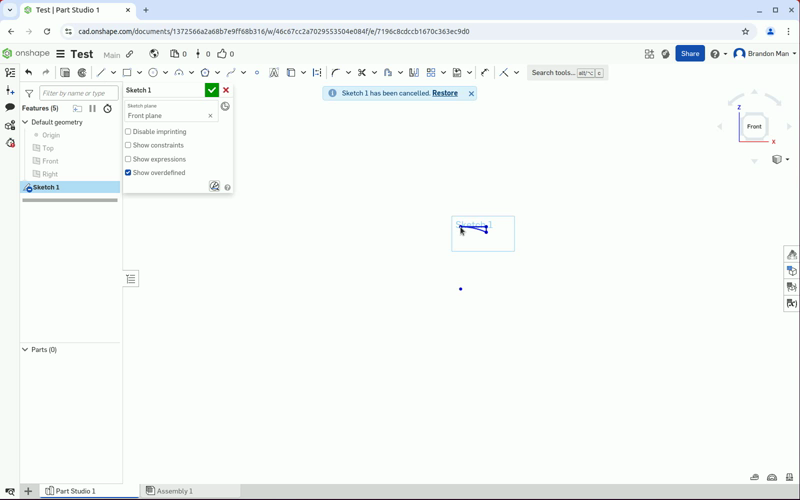
mouse_move(472, 227)
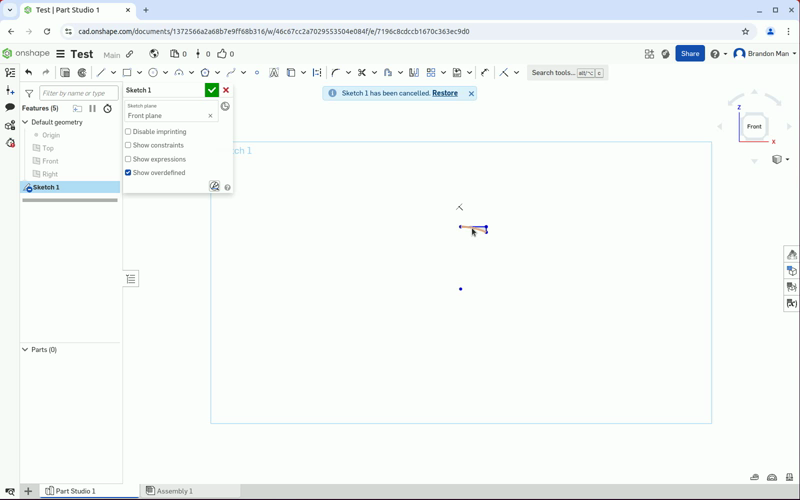
scroll(6)
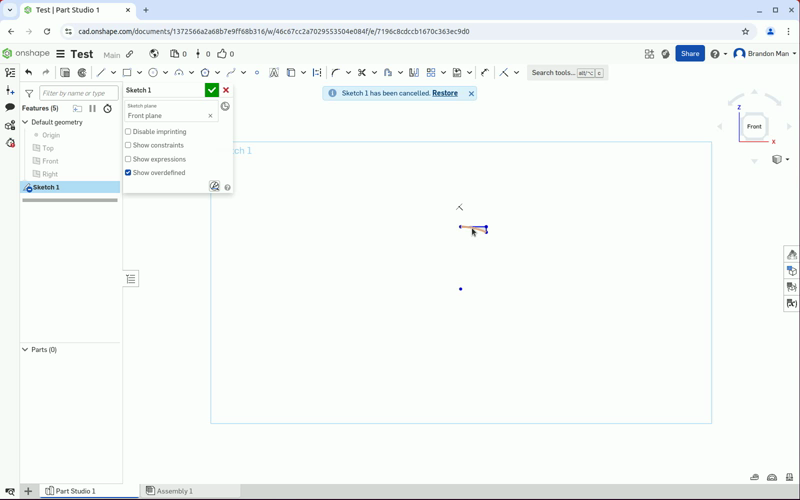
scroll(6)
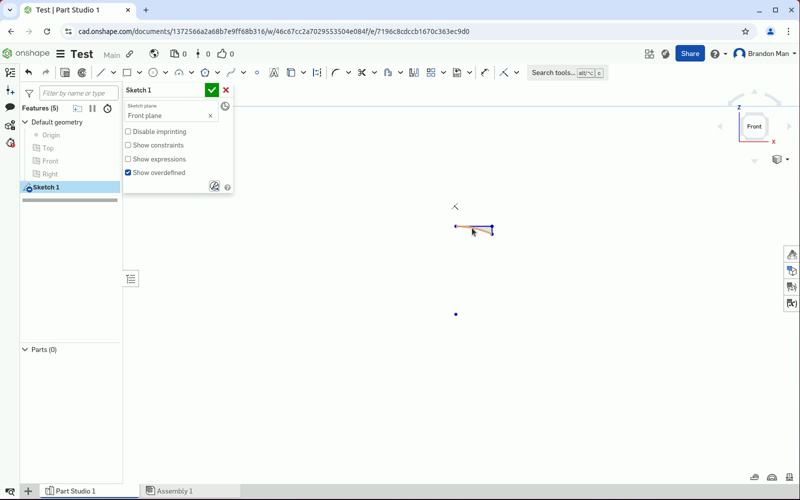
scroll(6)
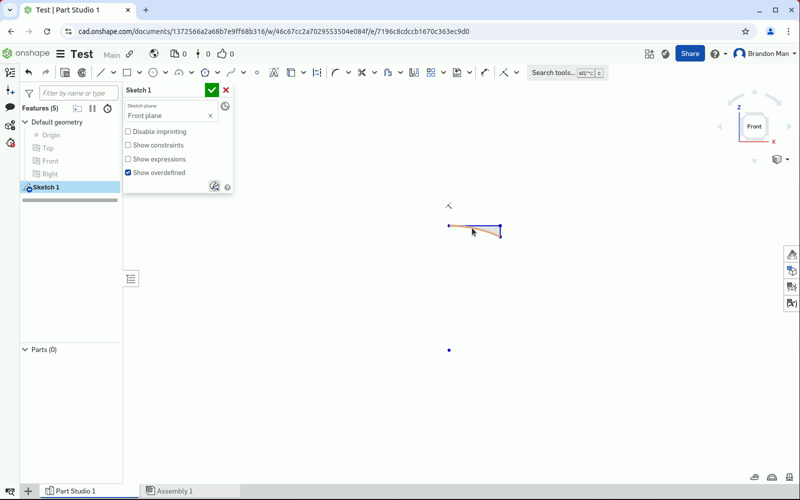
scroll(6)
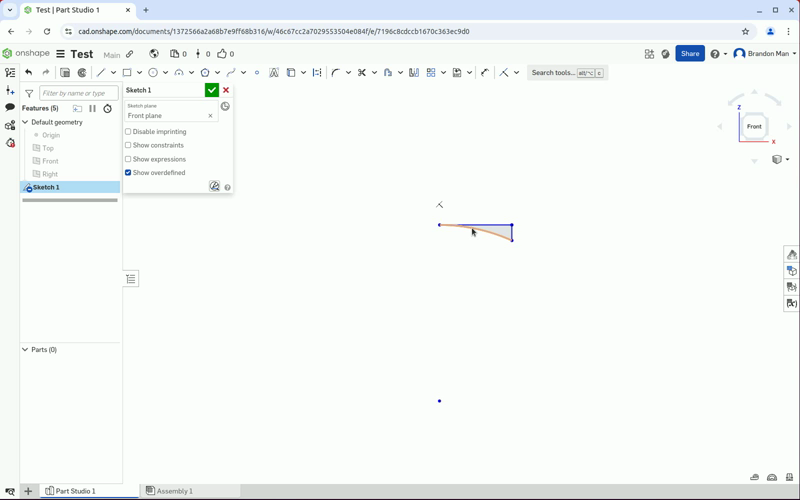
scroll(6)
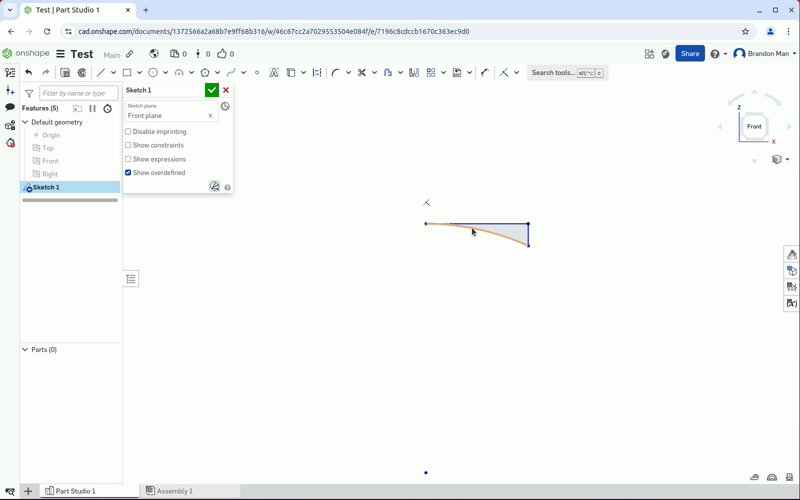
scroll(6)
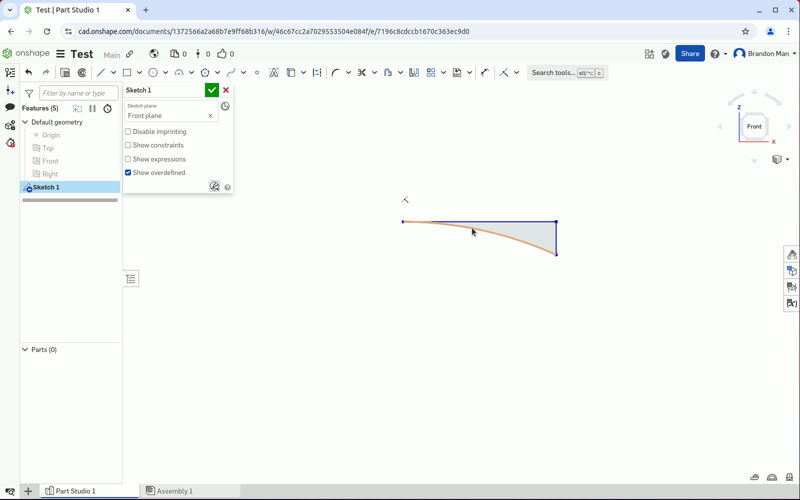
scroll(6)
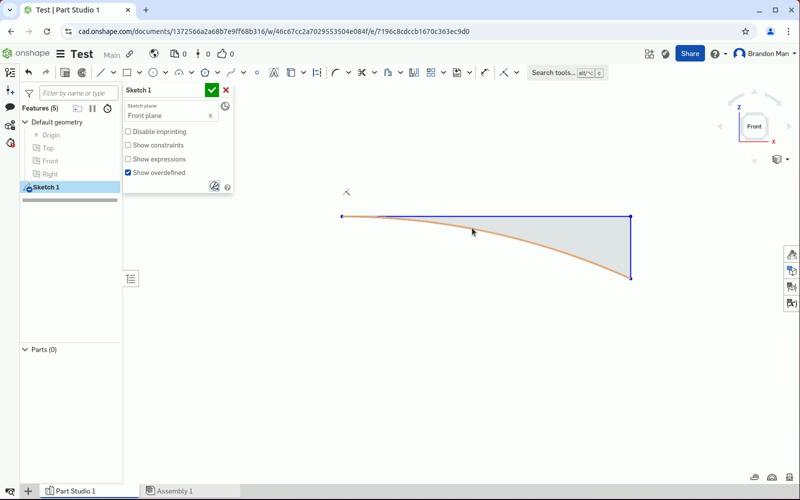
click(472, 227)
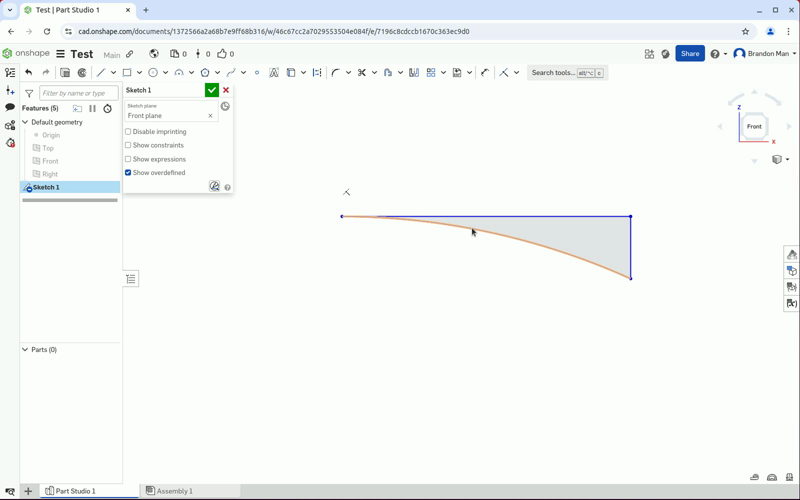
scroll(-6)
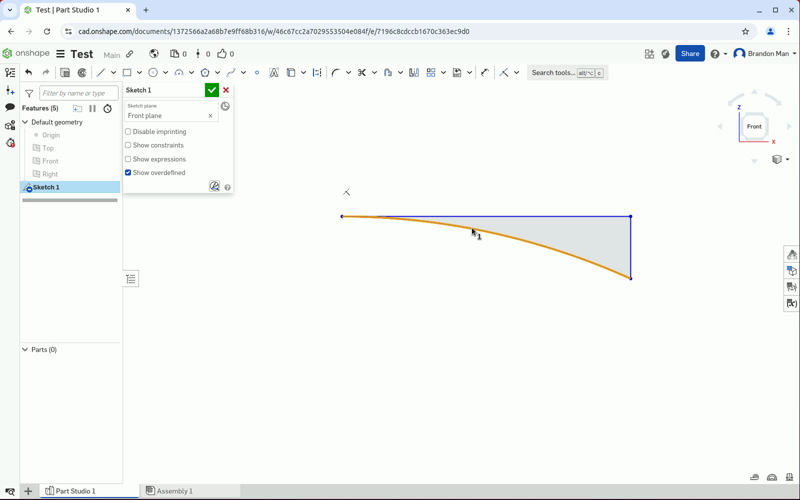
scroll(-6)
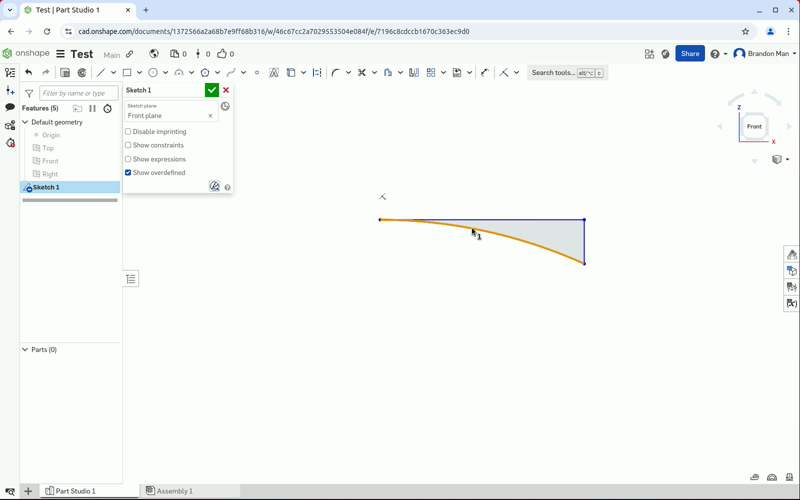
scroll(-6)
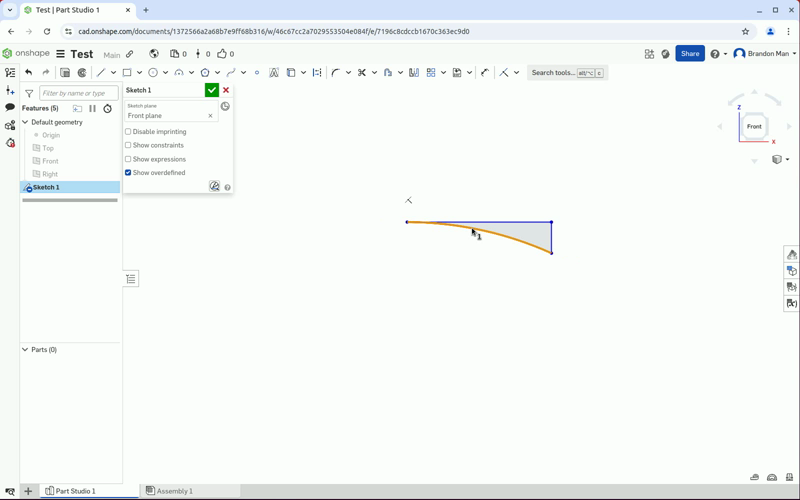
scroll(-6)
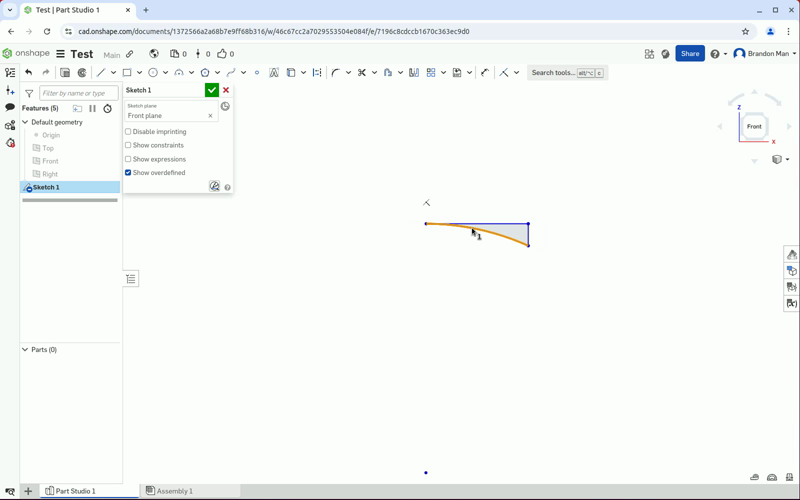
scroll(-6)
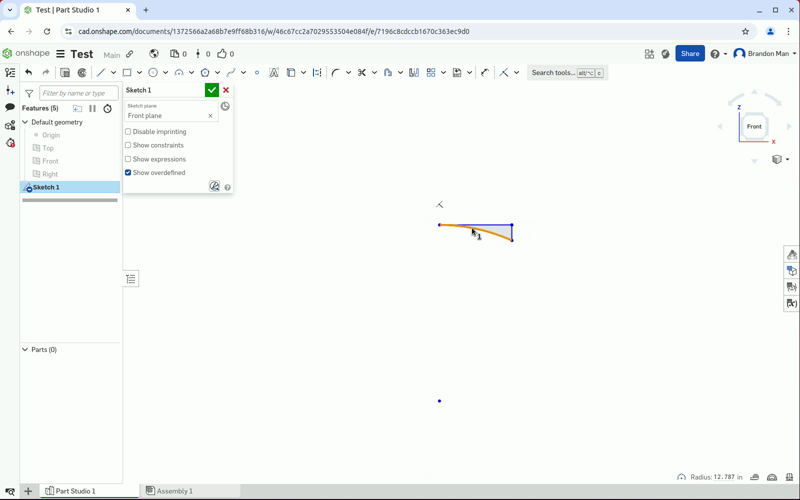
scroll(-6)
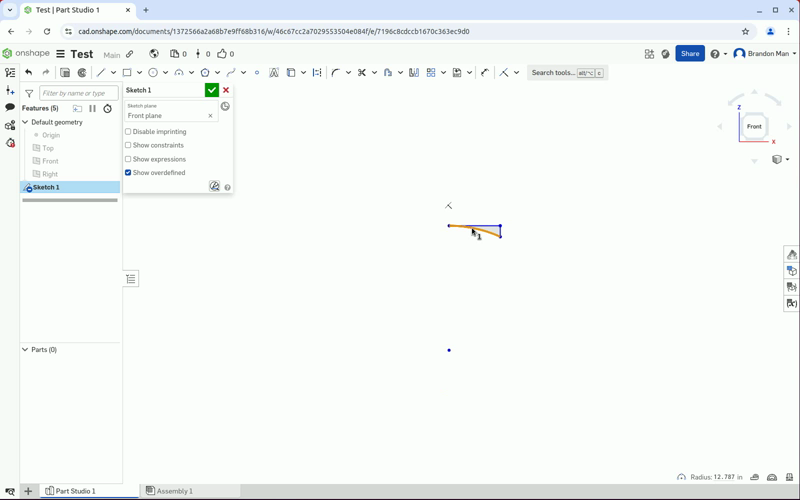
scroll(-6)
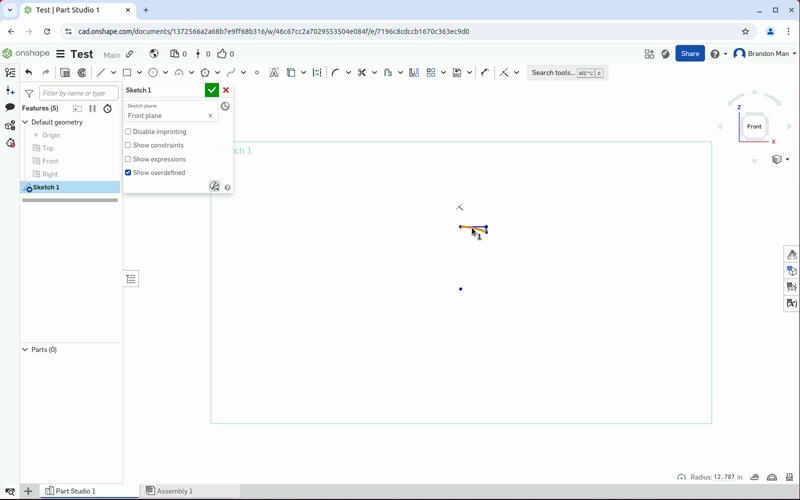
mouse_move(73, 352)
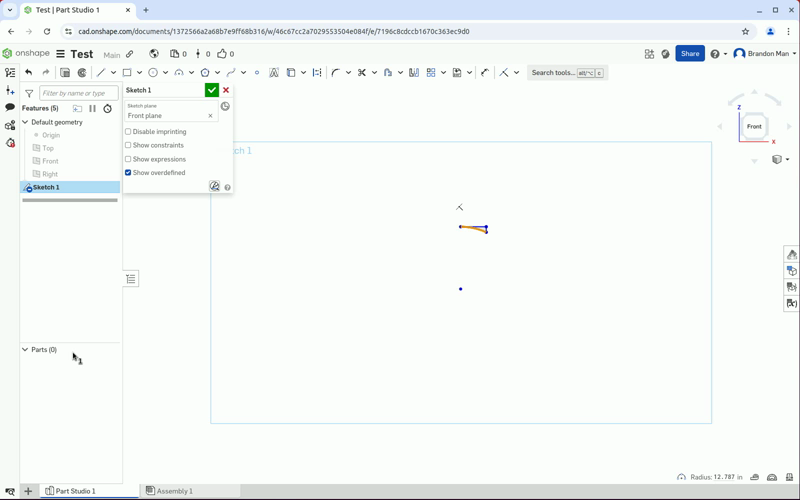
key(shift+y)
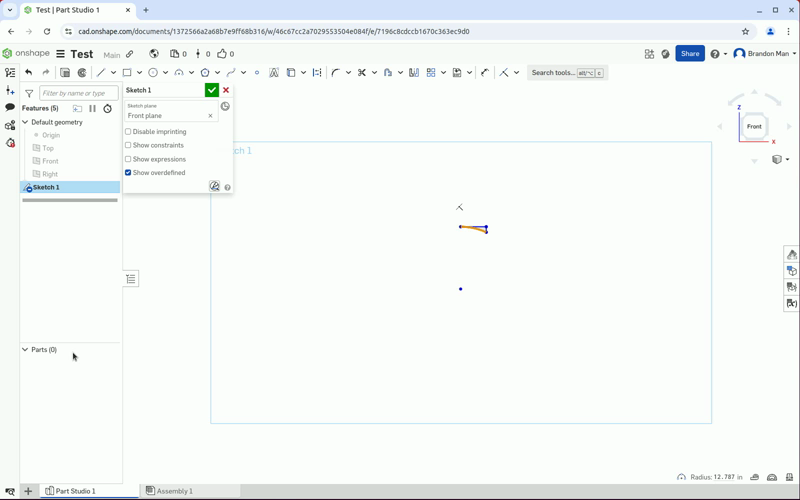
key(shift+e)
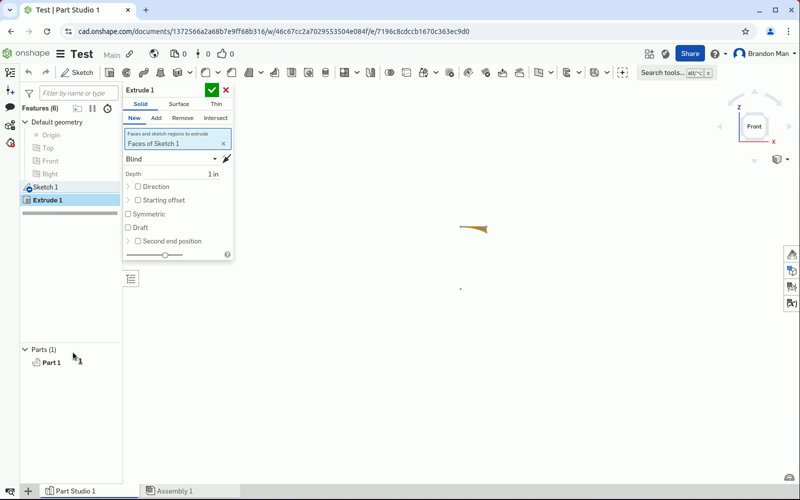
mouse_move(143, 106)
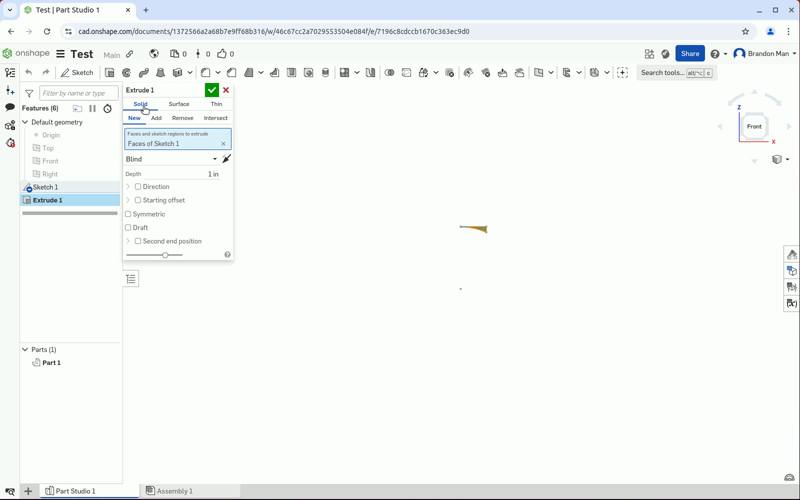
click(143, 106)
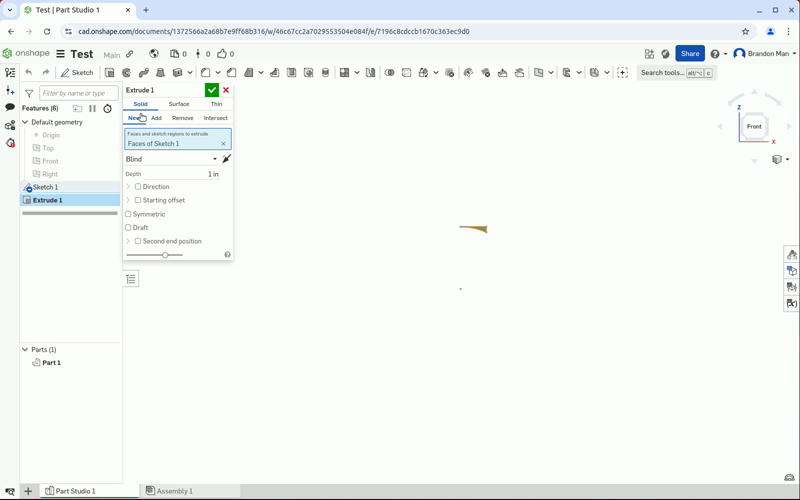
mouse_move(137, 120)
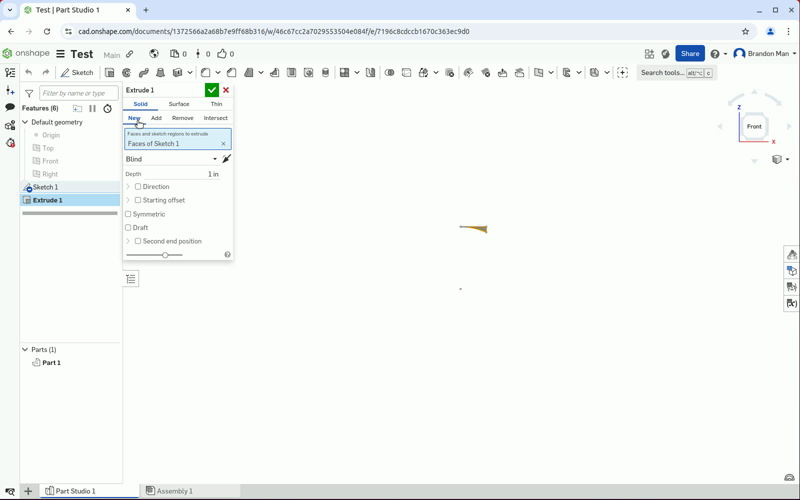
click(137, 120)
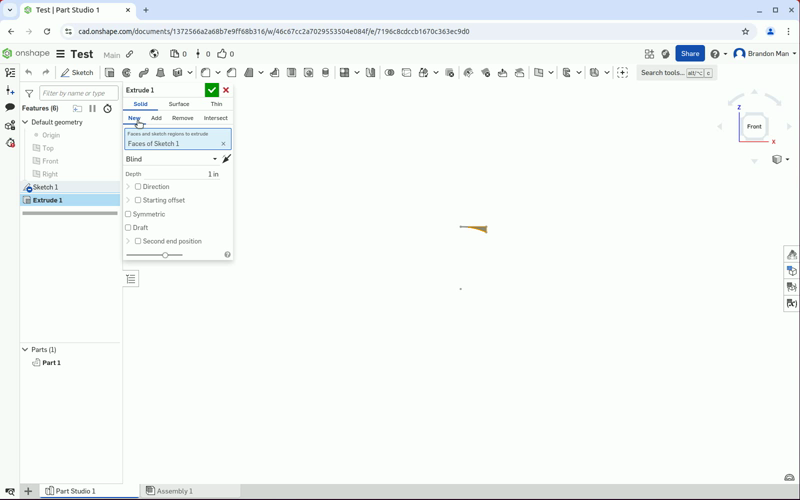
key(tab, 4)
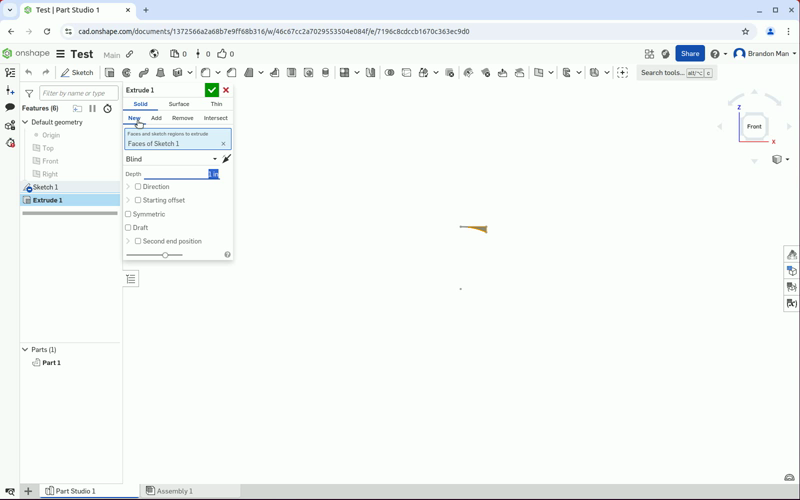
text(-23.108)
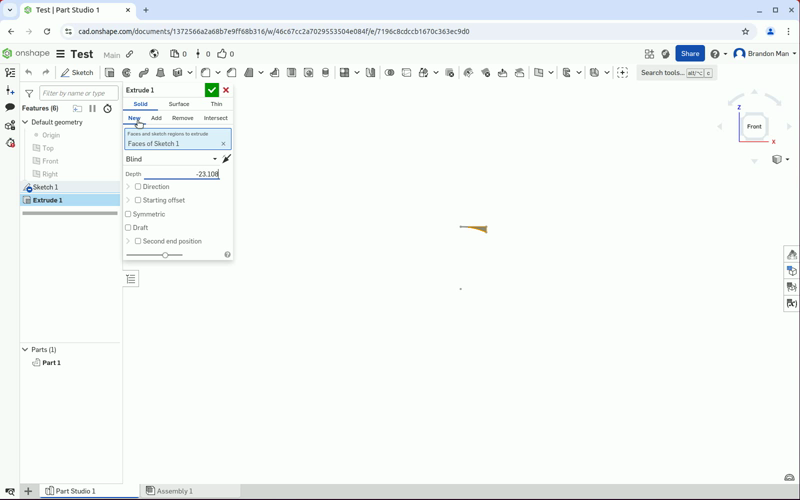
key(enter)
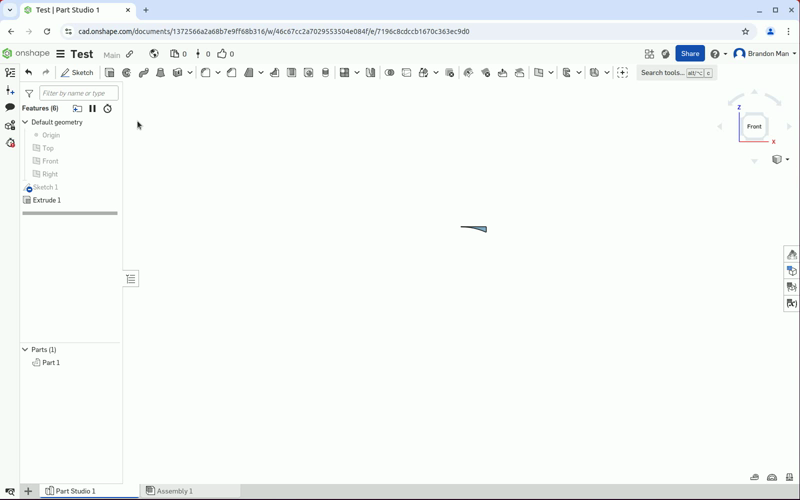
key(shift+h)
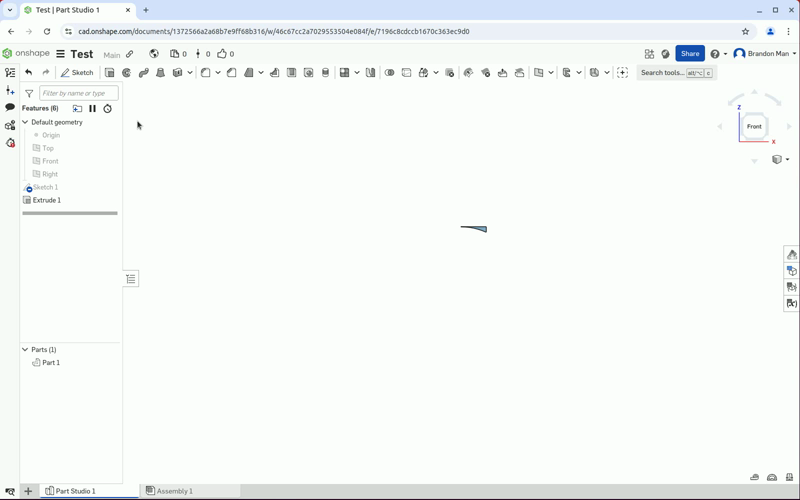
key(shift+h)
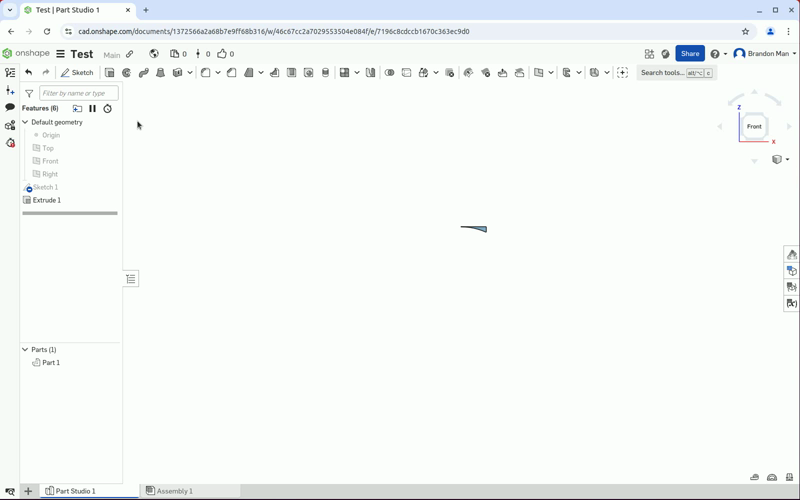
mouse_move(73, 189)
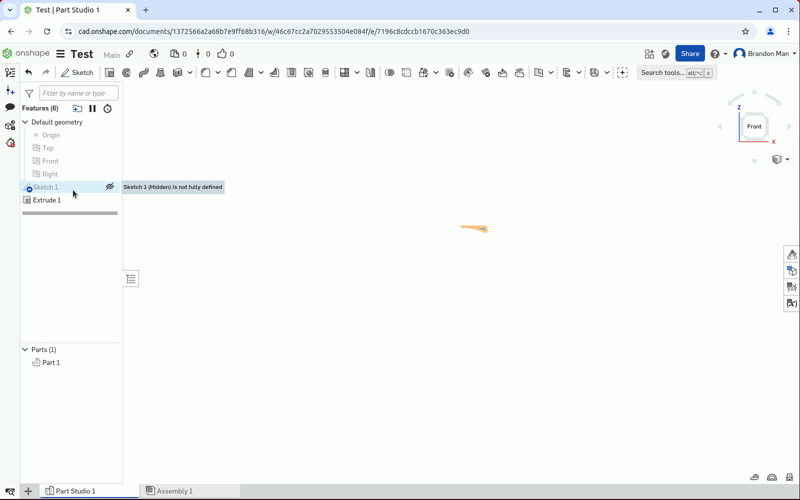
click(73, 189)
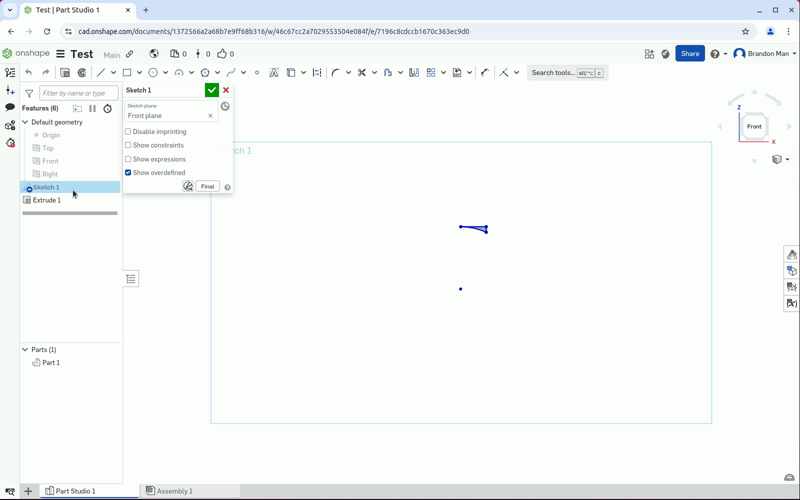
mouse_move(229, 92)
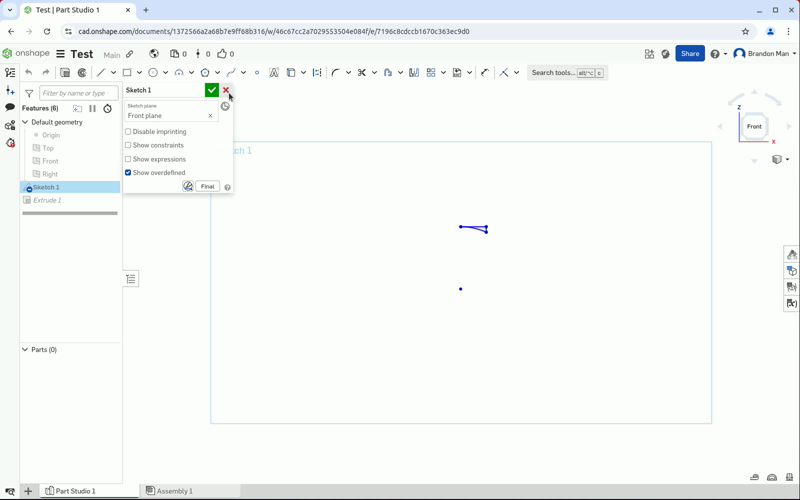
click(229, 92)
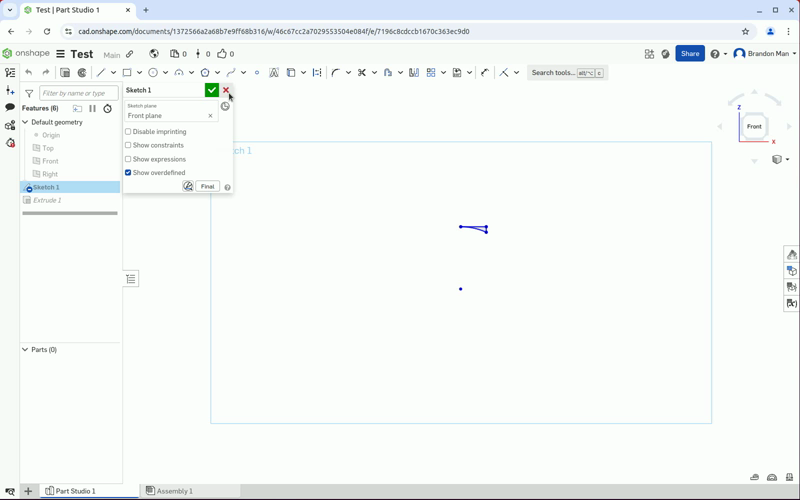
key(shift+s)
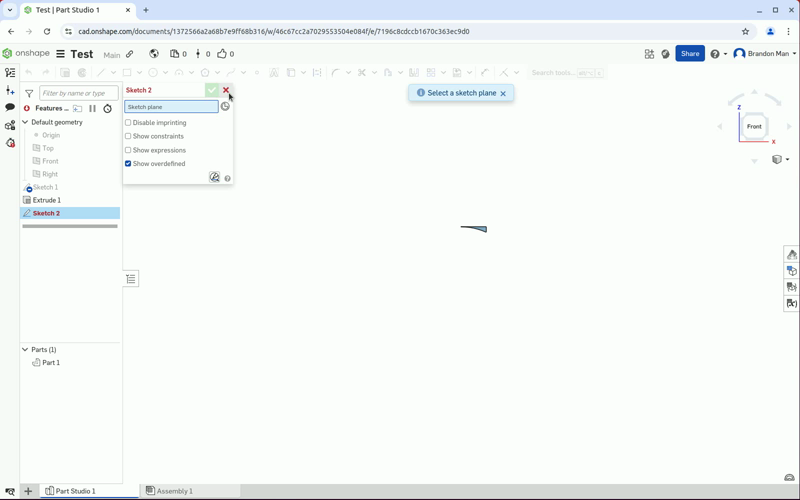
mouse_move(73, 163)
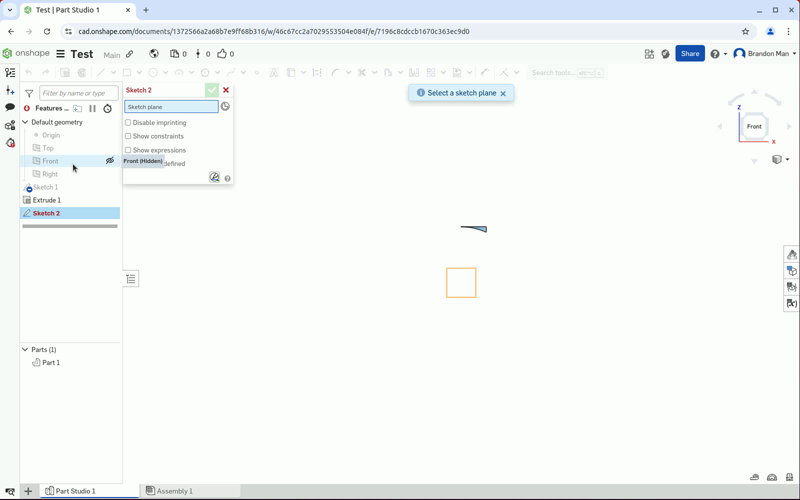
click(73, 163)
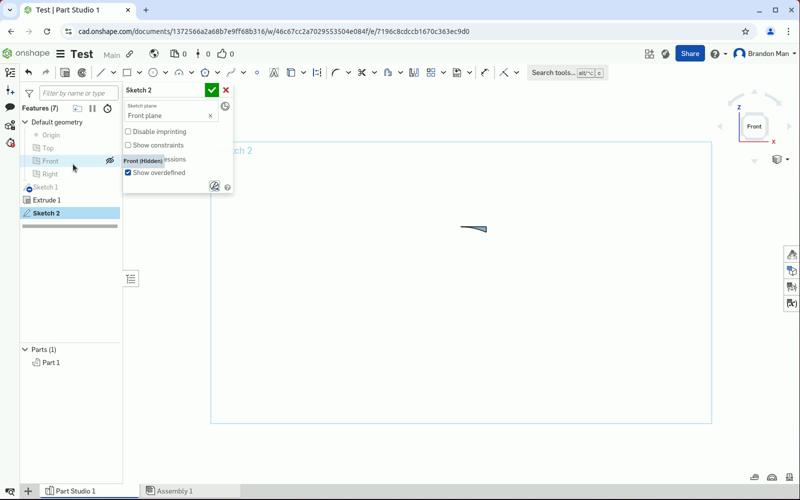
mouse_move(73, 352)
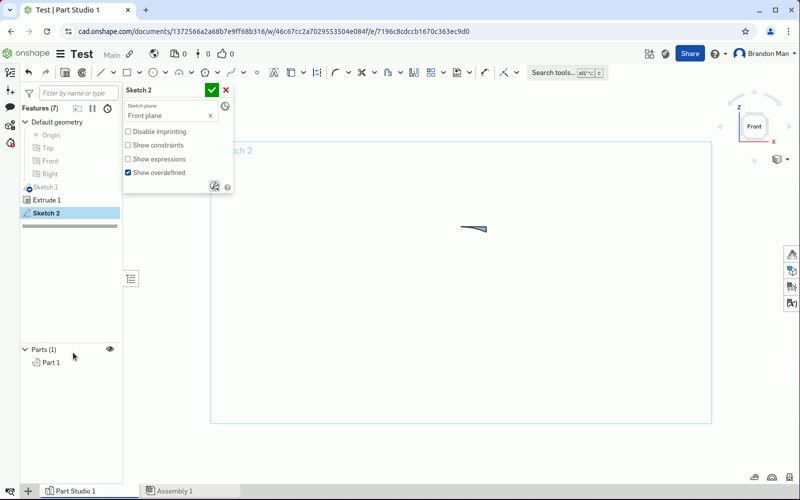
key(y)
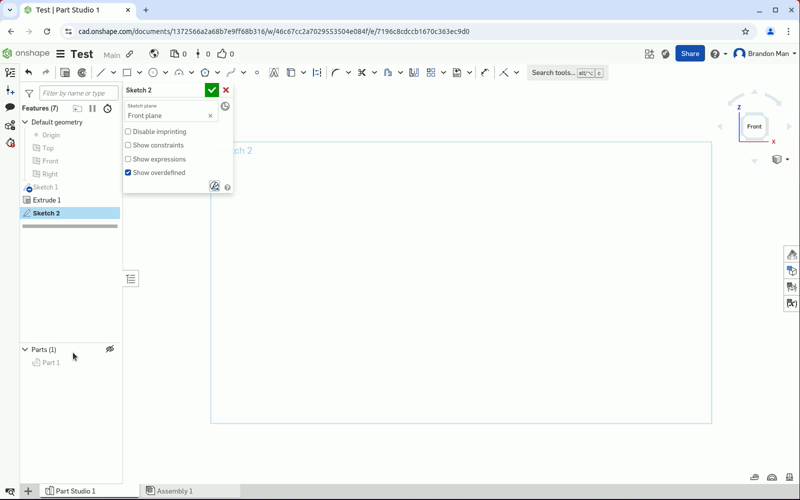
key(a)
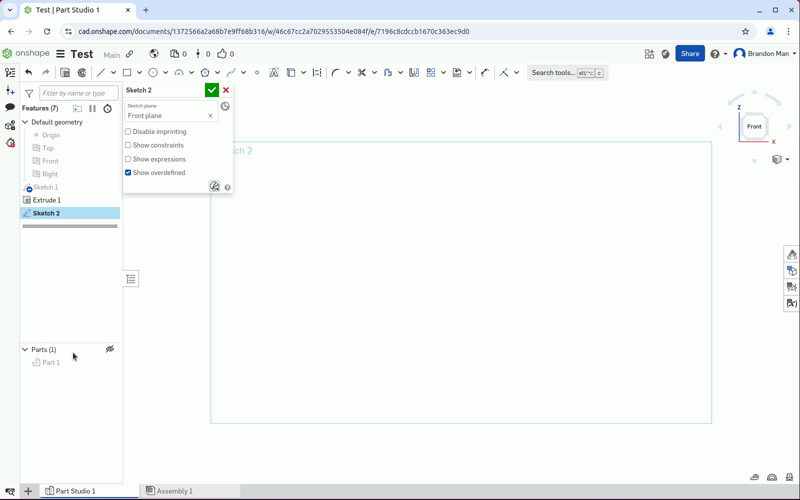
key_down(shift)
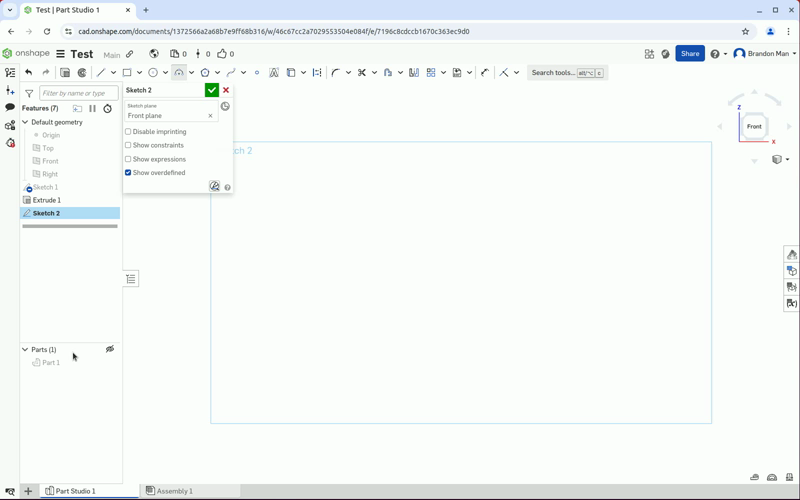
mouse_move(436, 232)
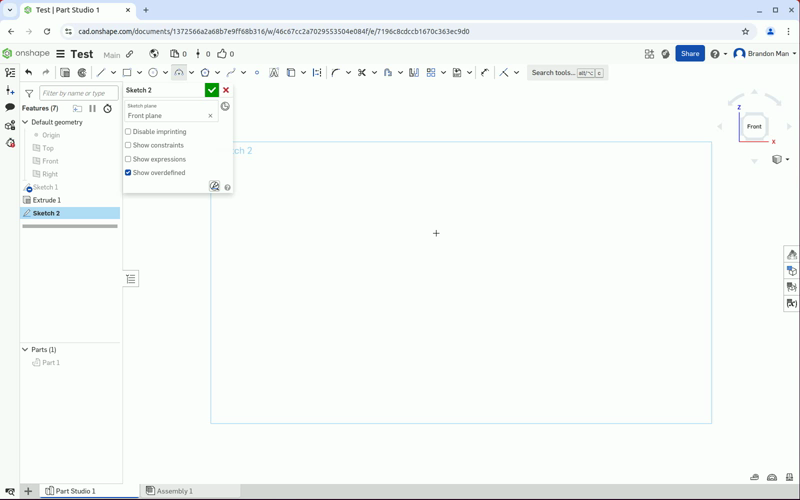
click(436, 232)
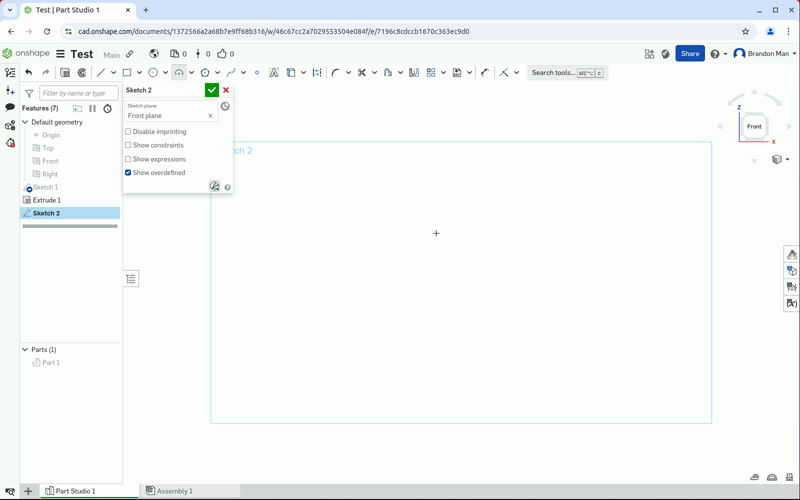
key_up(shift)
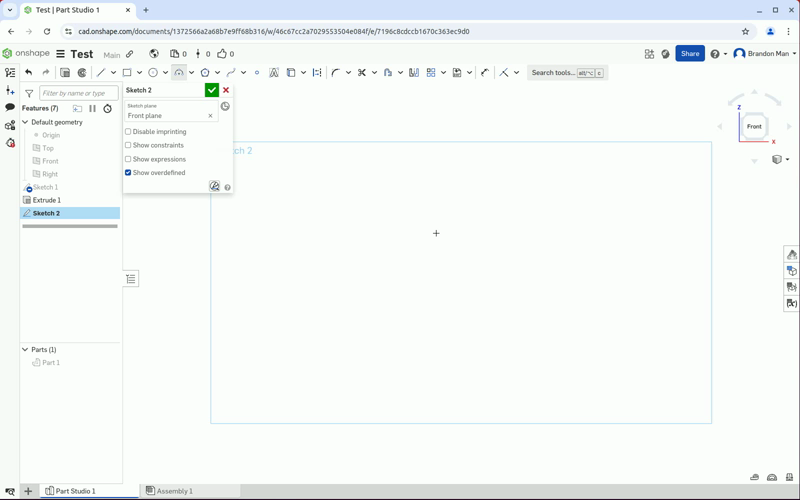
key_down(shift)
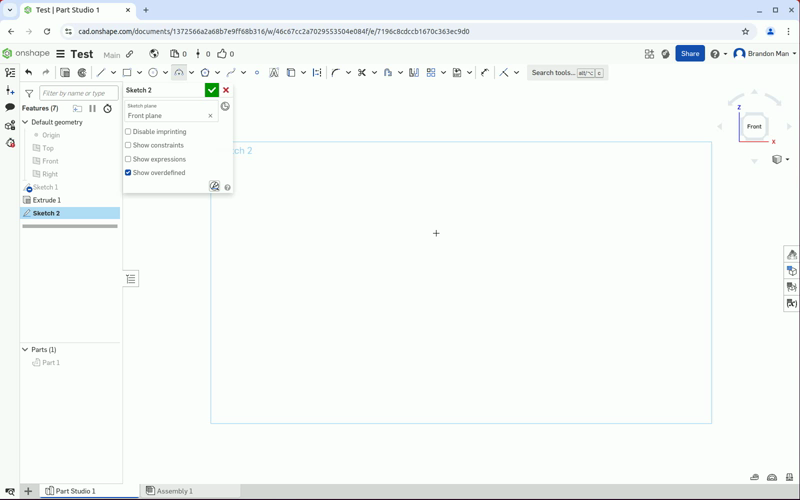
mouse_move(461, 226)
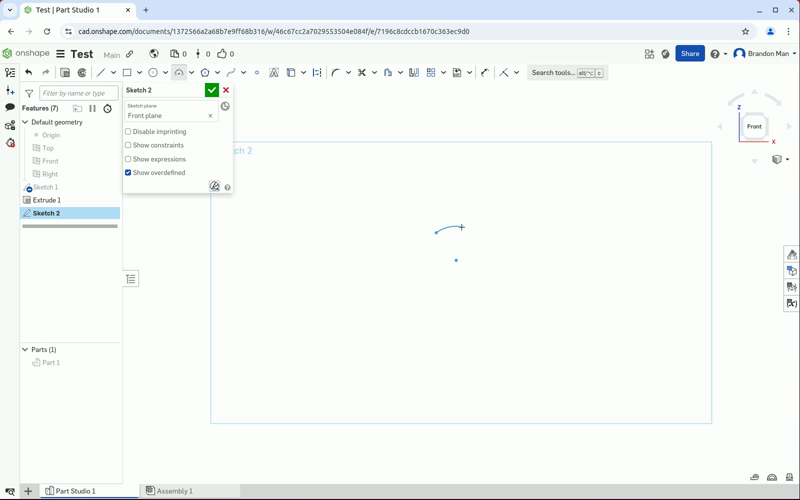
click(461, 226)
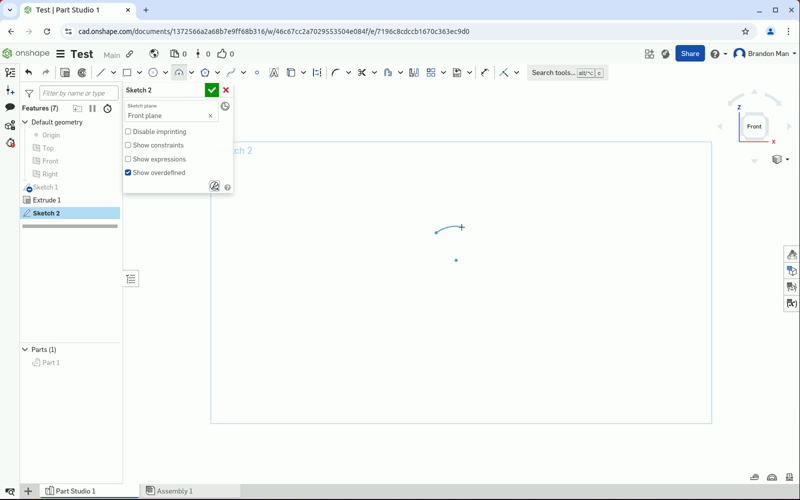
mouse_move(448, 228)
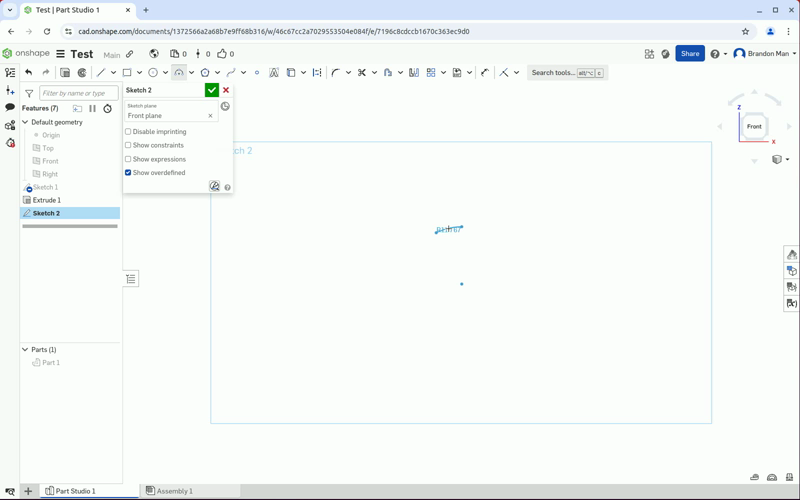
click(448, 228)
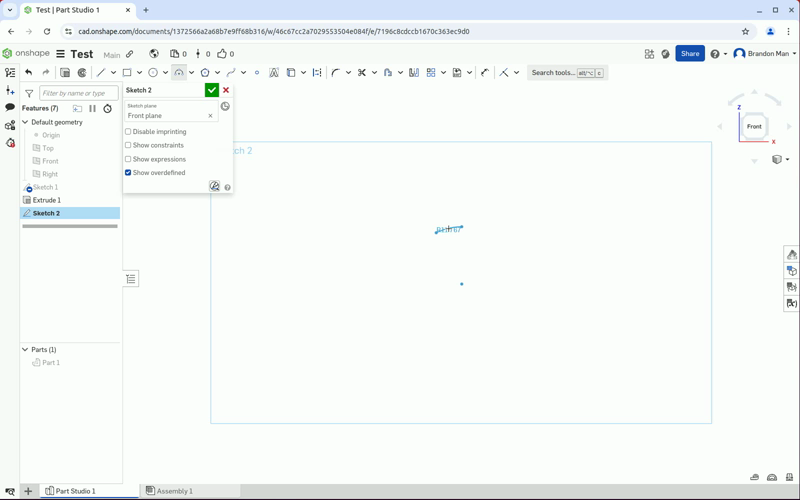
key_up(shift)
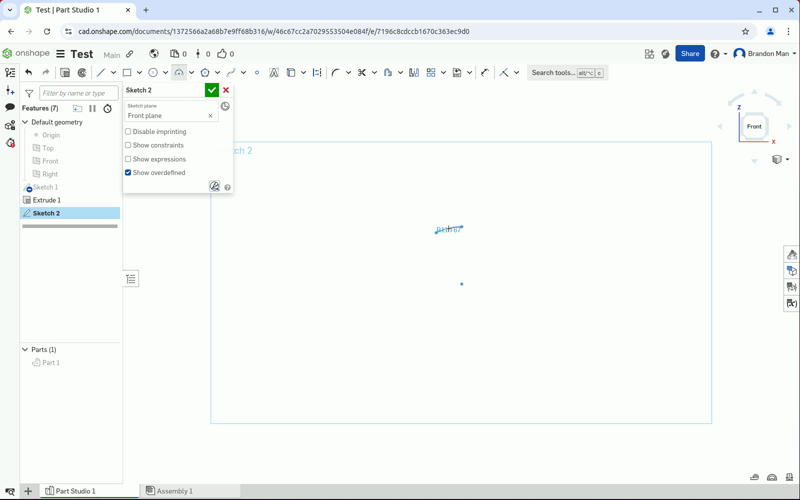
key(esc)
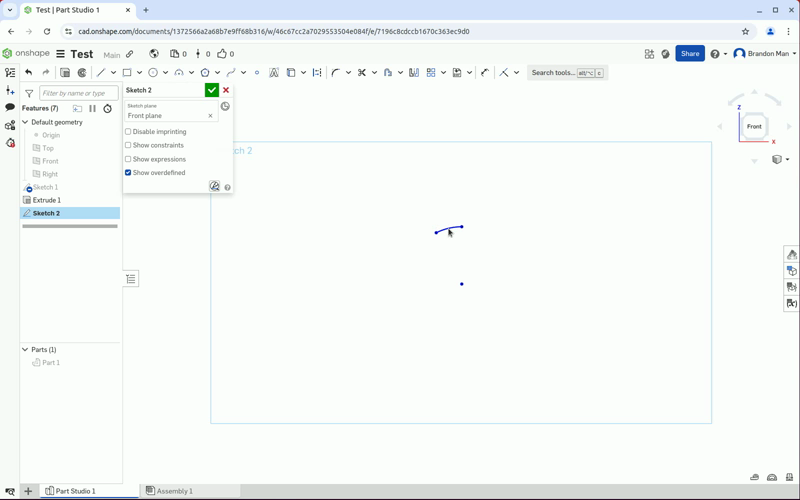
key(l)
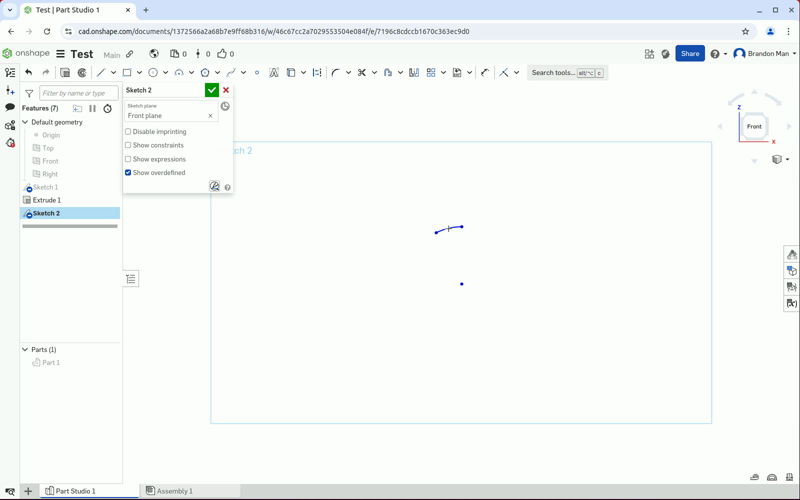
mouse_move(461, 226)
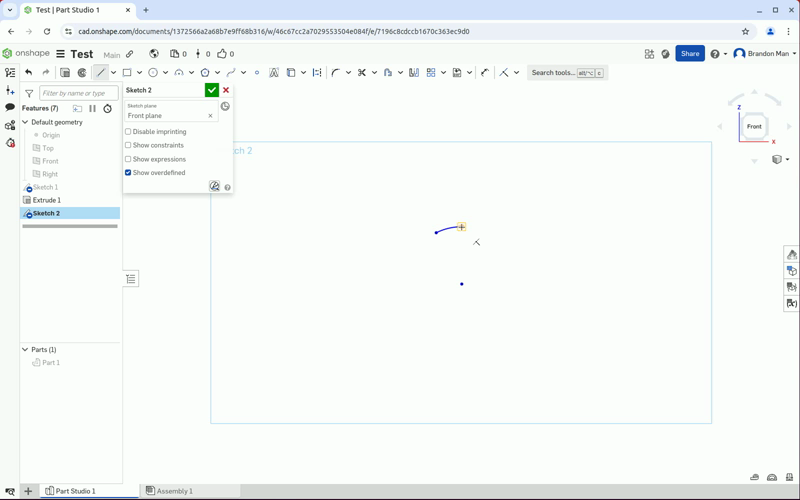
click(461, 226)
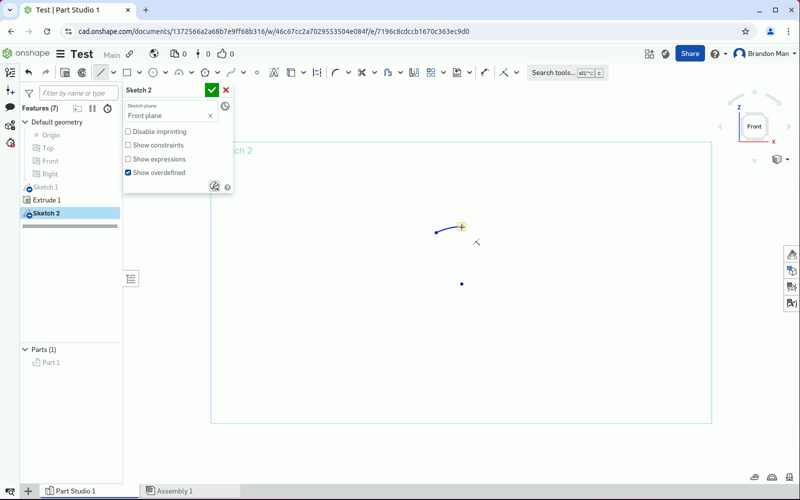
key_down(shift)
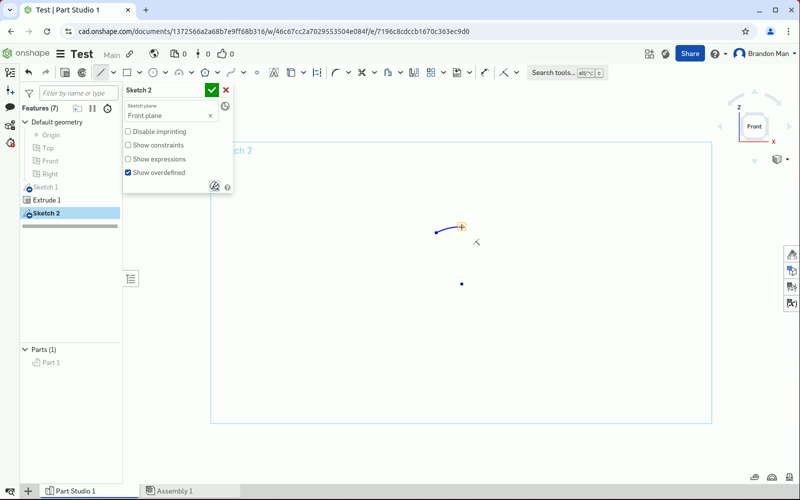
mouse_move(491, 226)
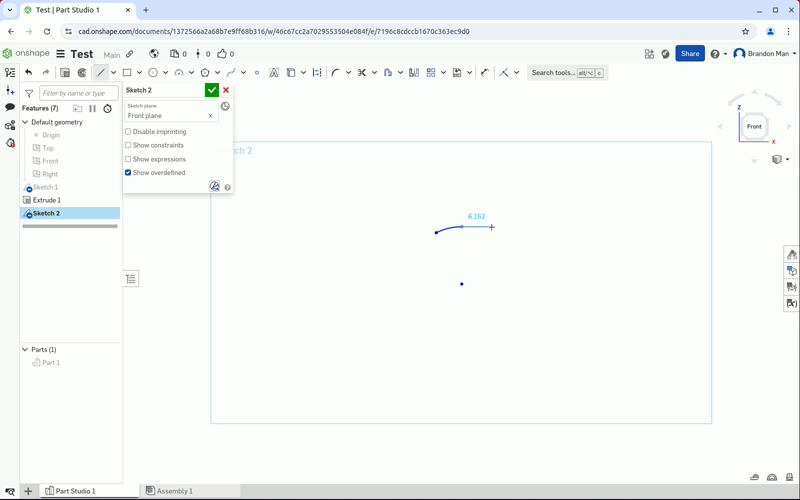
mouse_move(436, 226)
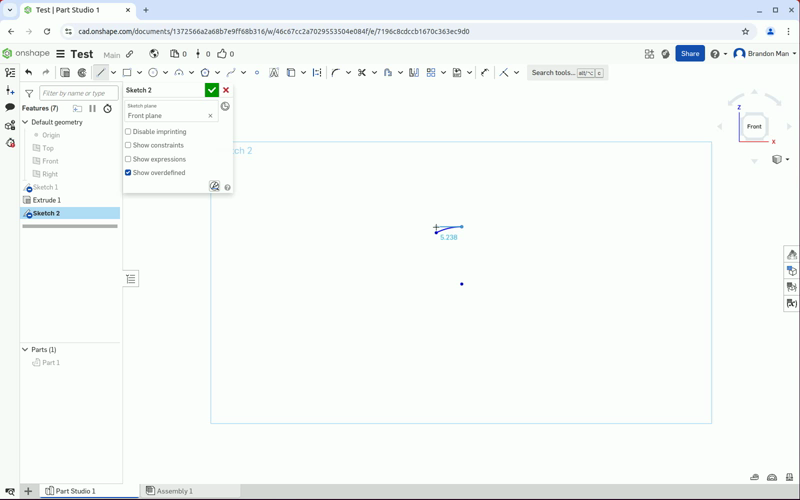
click(436, 226)
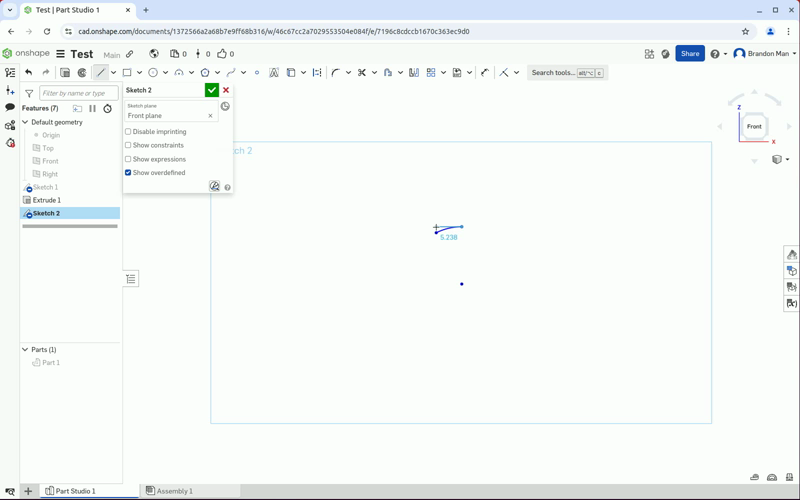
key_up(shift)
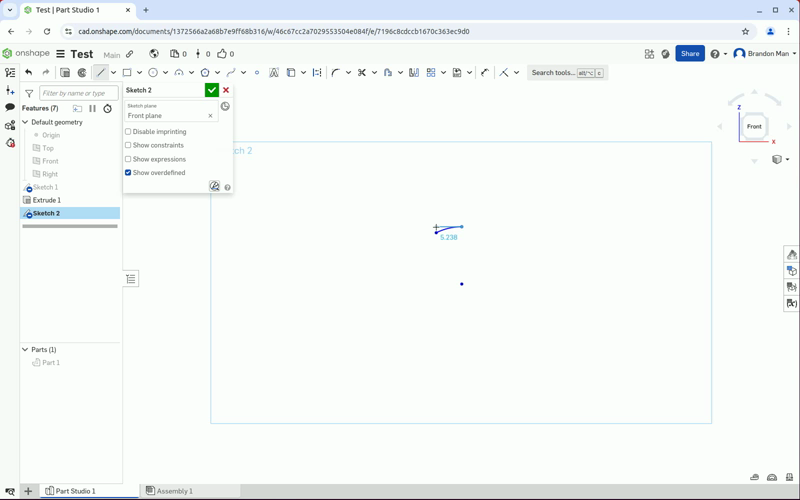
mouse_move(466, 226)
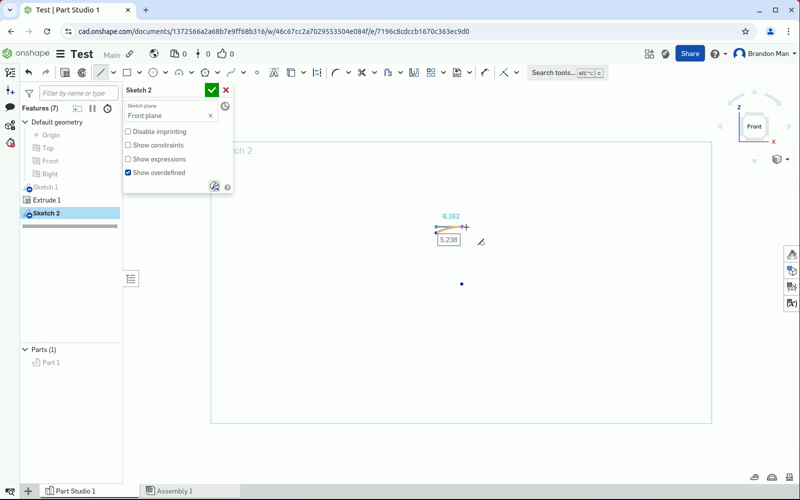
key_down(shift)
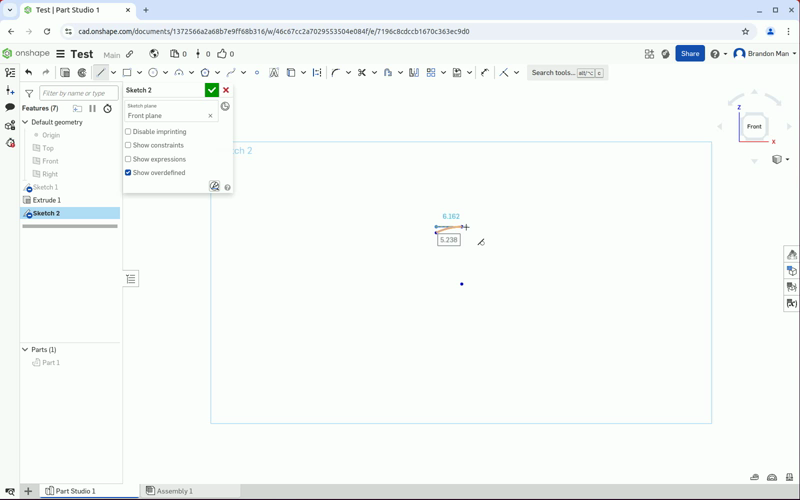
mouse_move(436, 232)
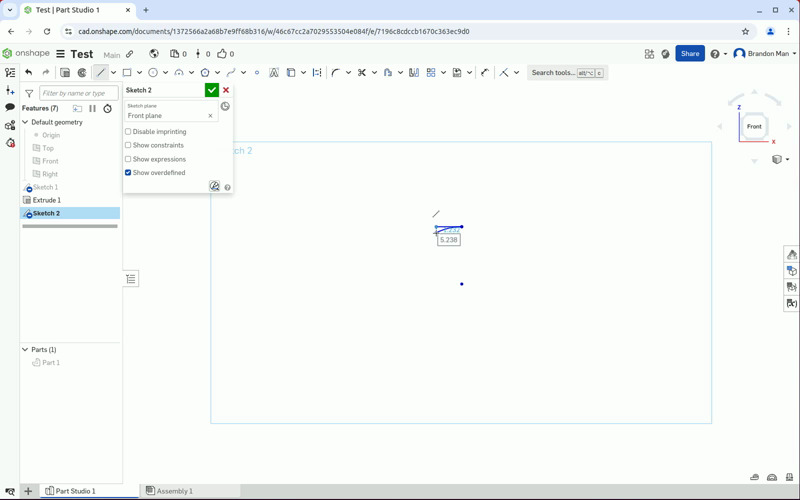
scroll(6)
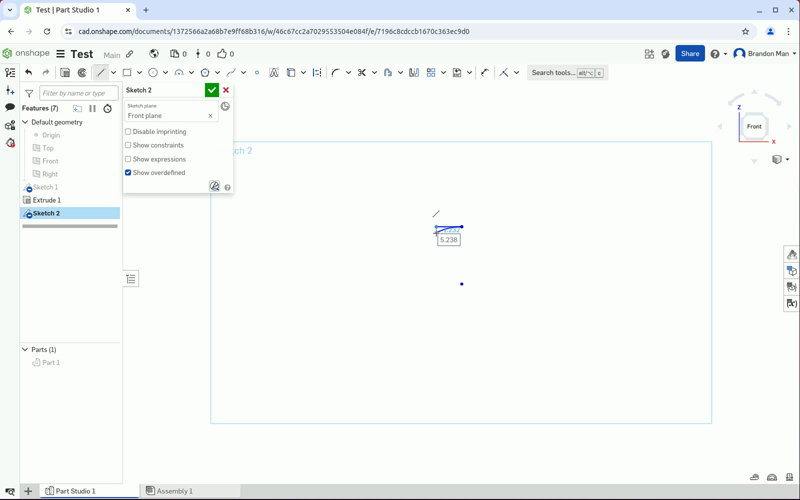
scroll(6)
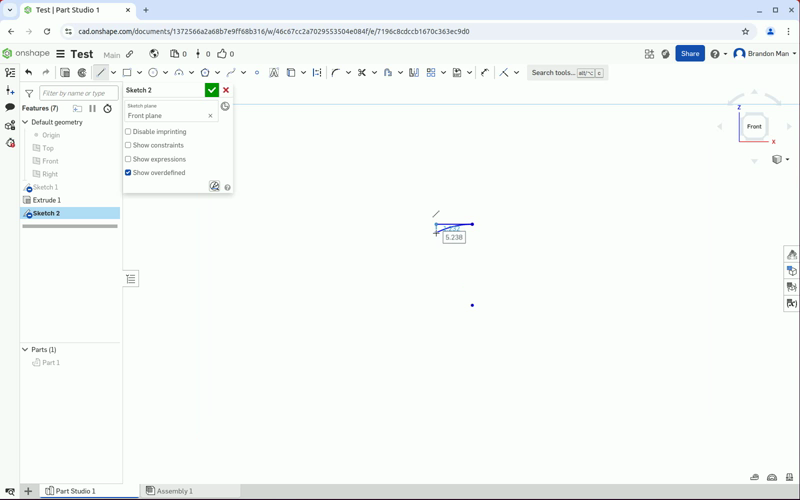
scroll(6)
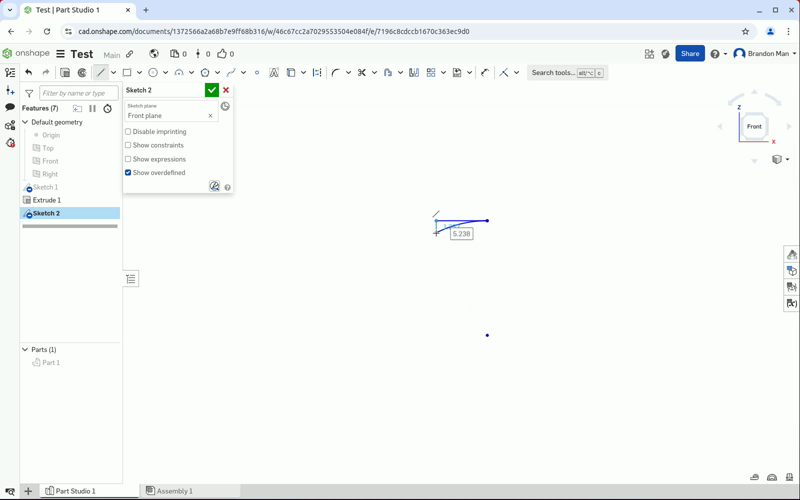
scroll(6)
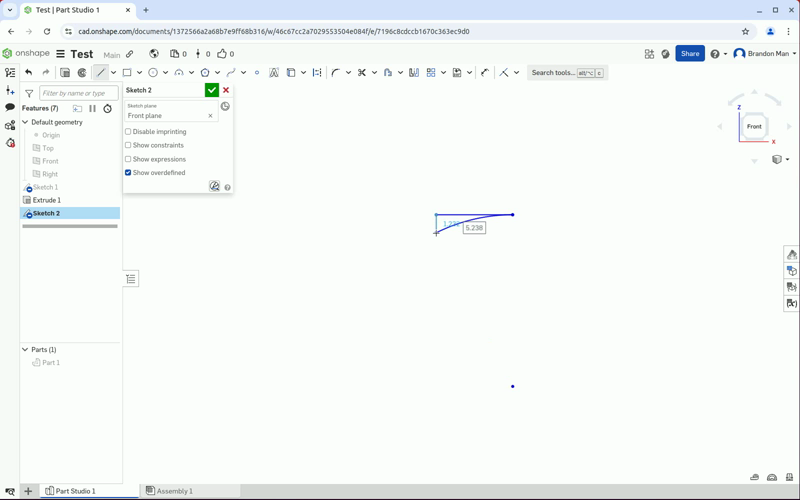
scroll(6)
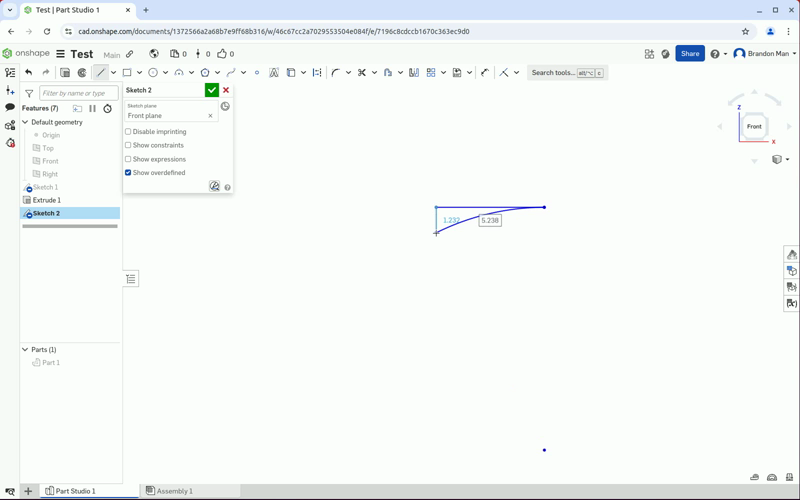
scroll(6)
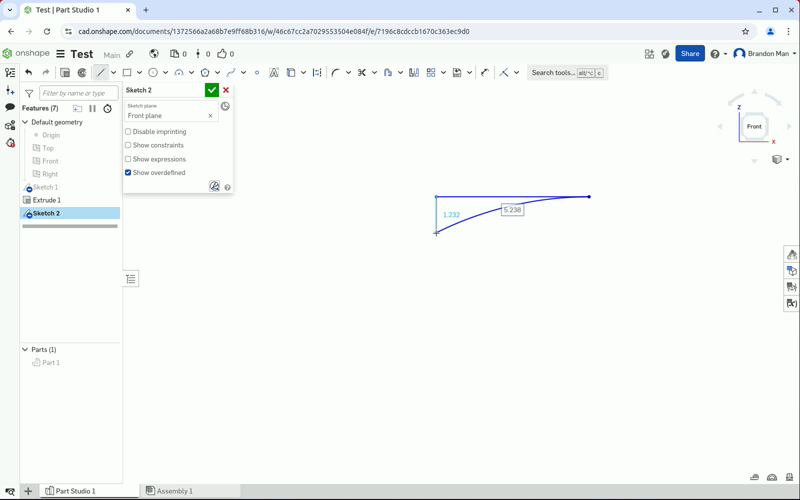
scroll(6)
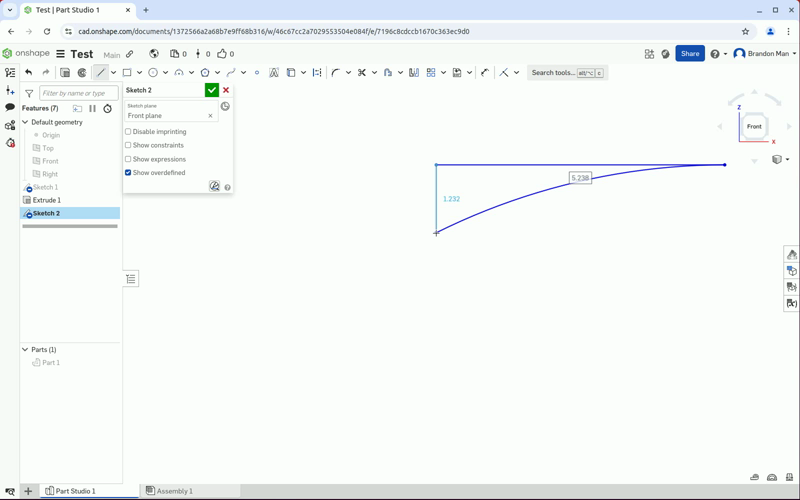
key_up(shift)
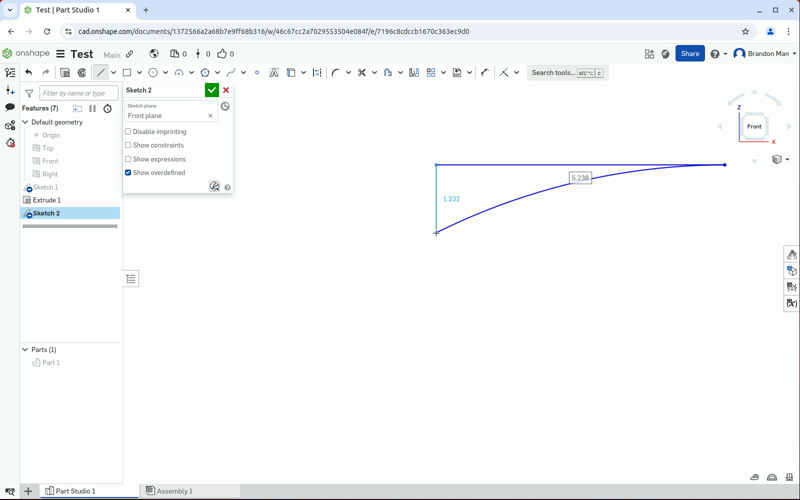
click(436, 232)
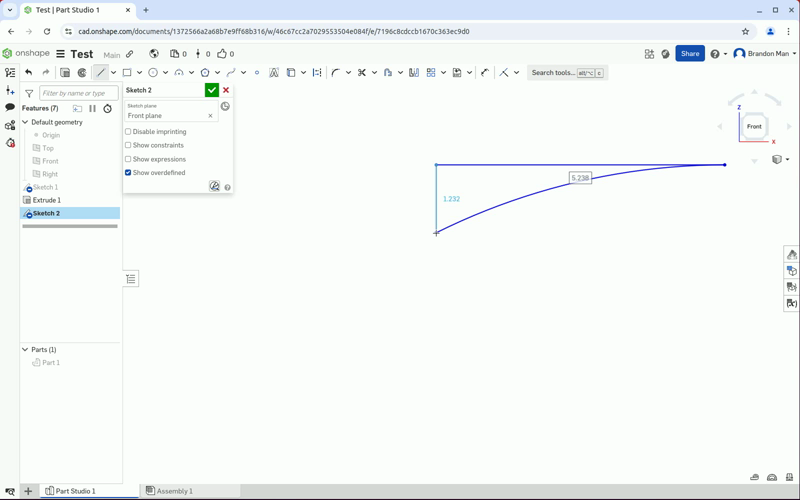
scroll(-6)
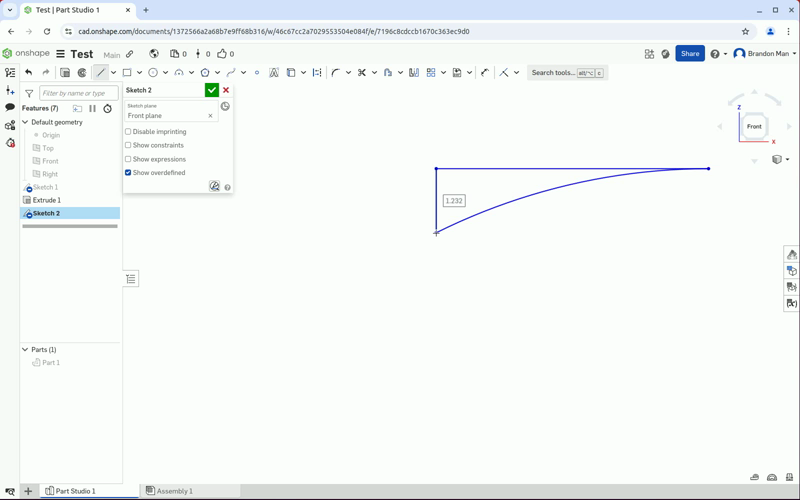
scroll(-6)
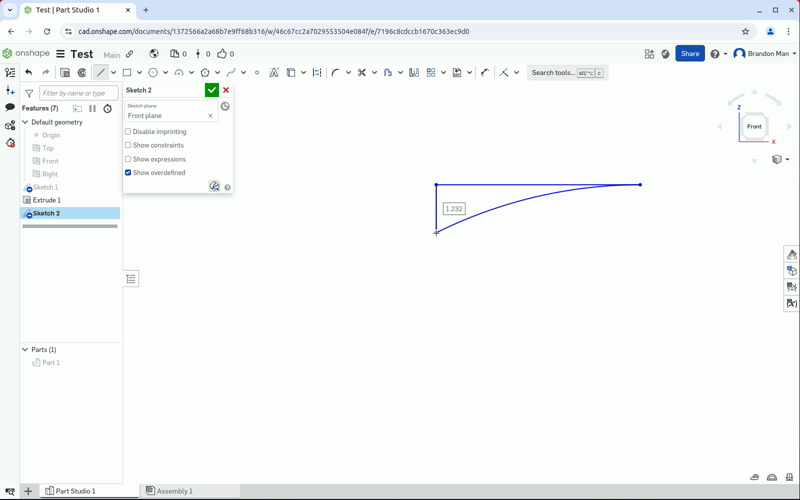
scroll(-6)
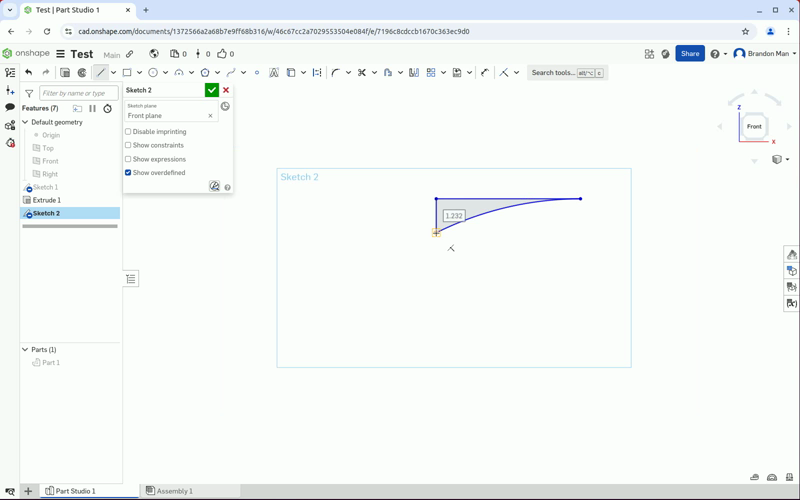
scroll(-6)
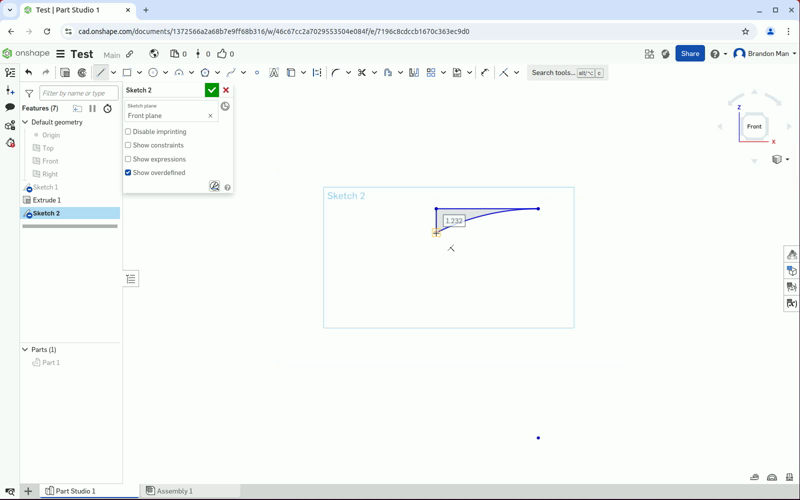
scroll(-6)
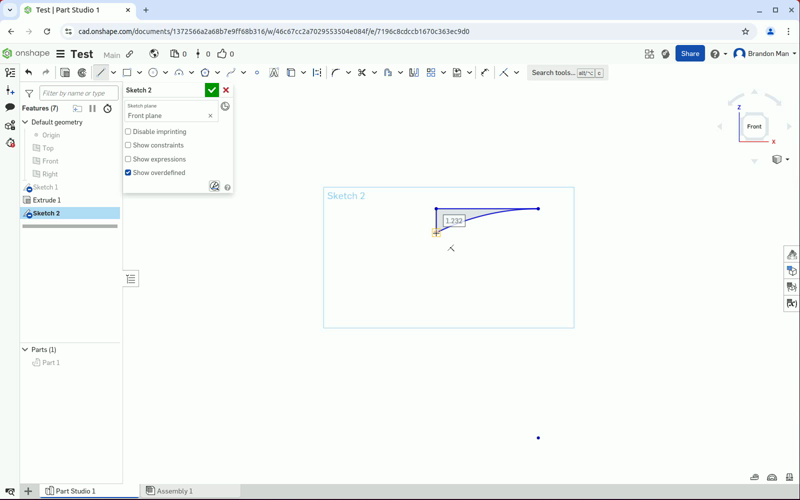
scroll(-6)
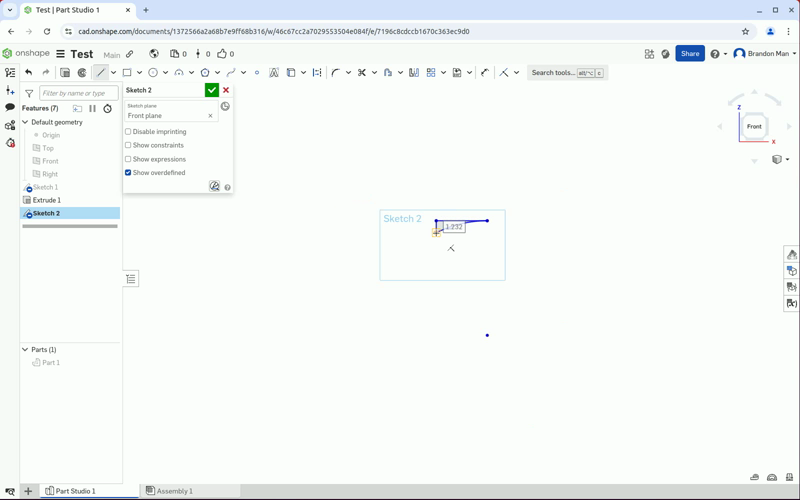
scroll(-6)
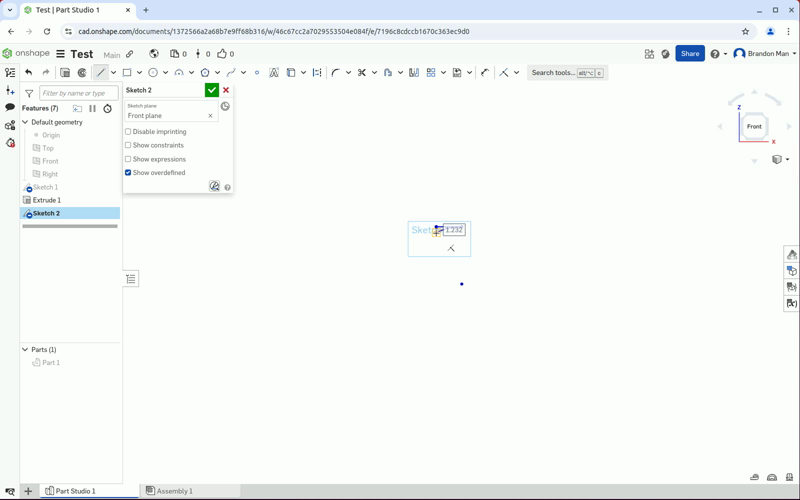
key(esc)
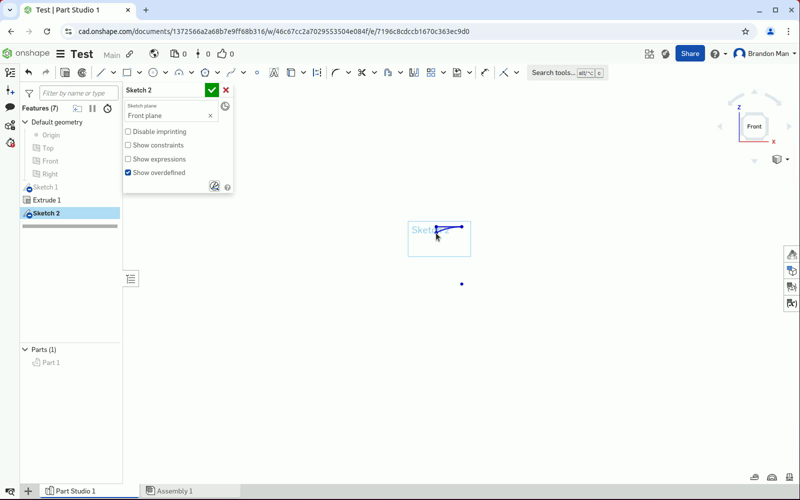
mouse_move(442, 227)
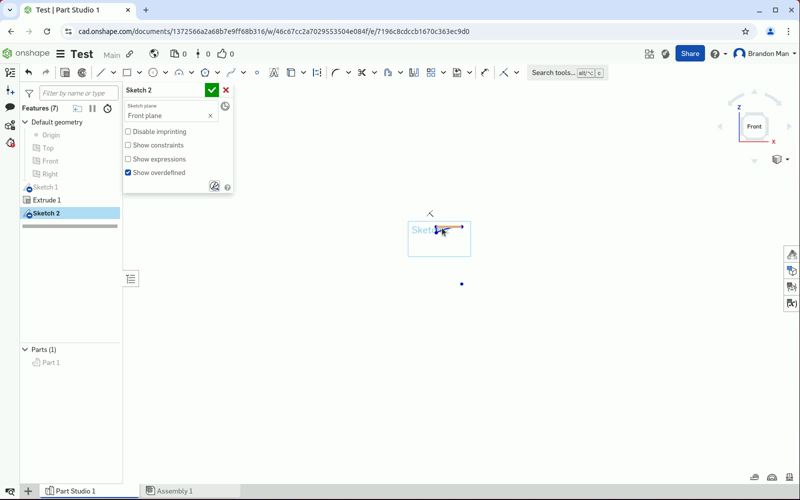
scroll(6)
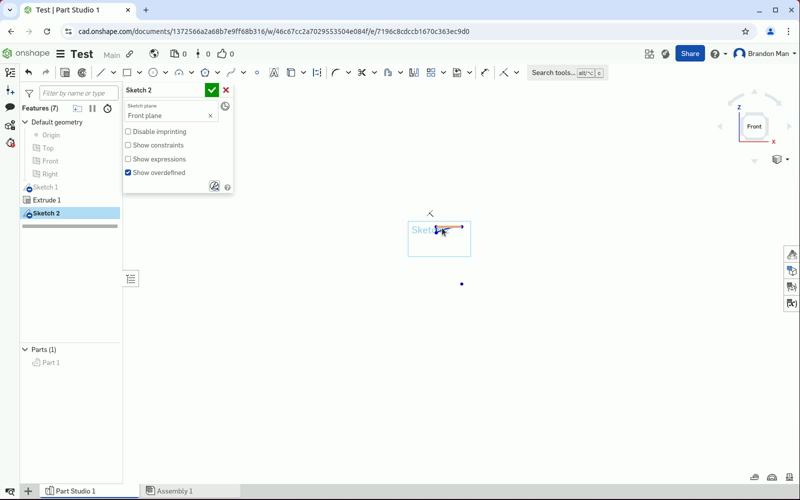
scroll(6)
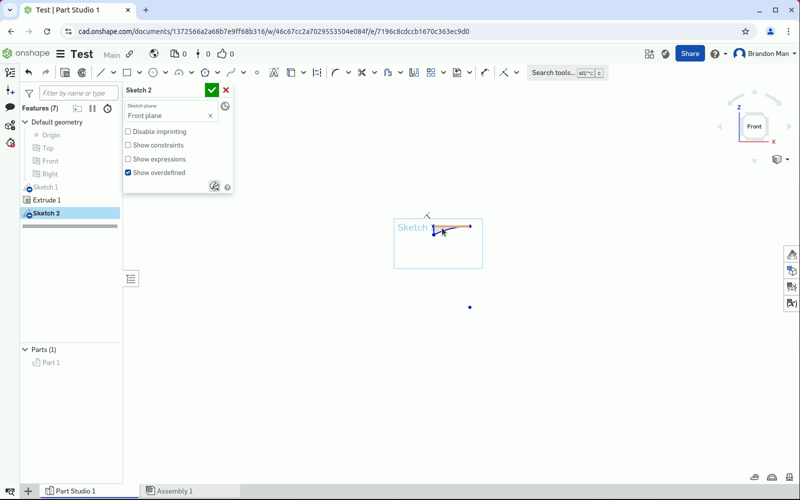
scroll(6)
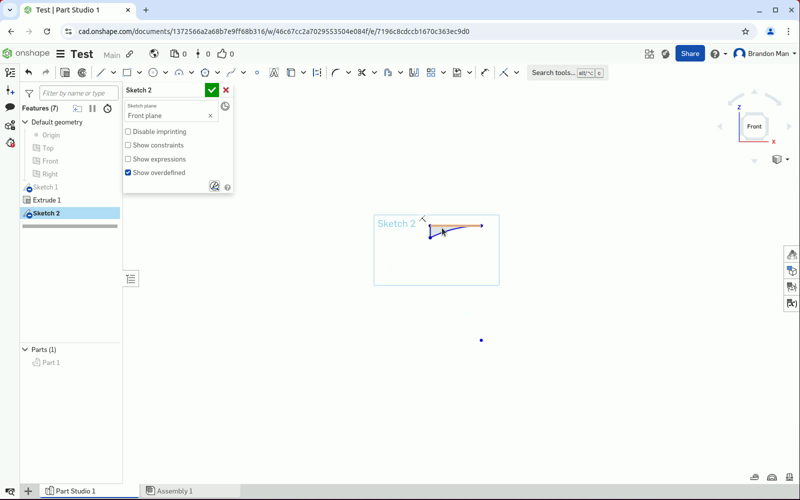
scroll(6)
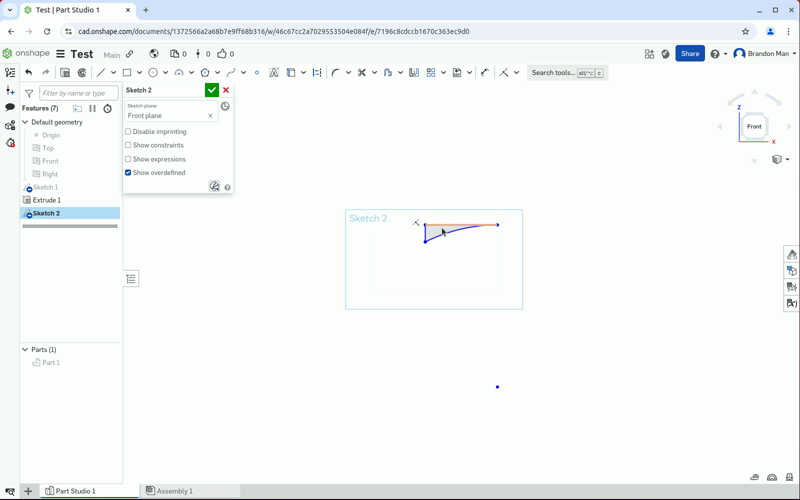
scroll(6)
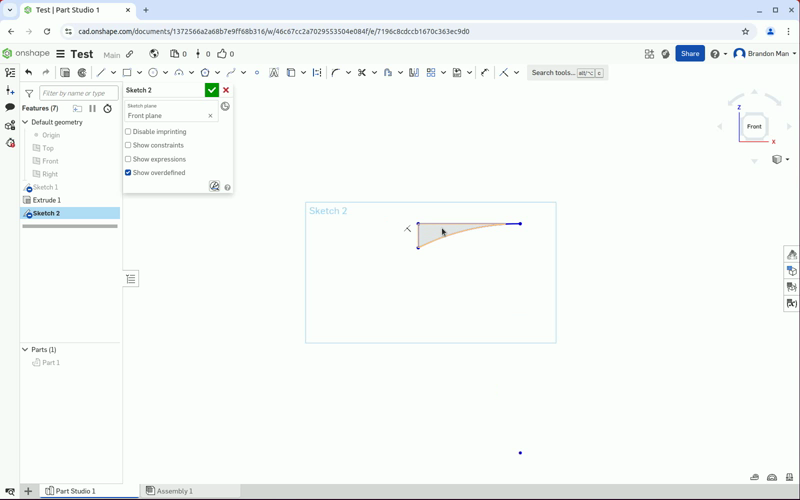
scroll(6)
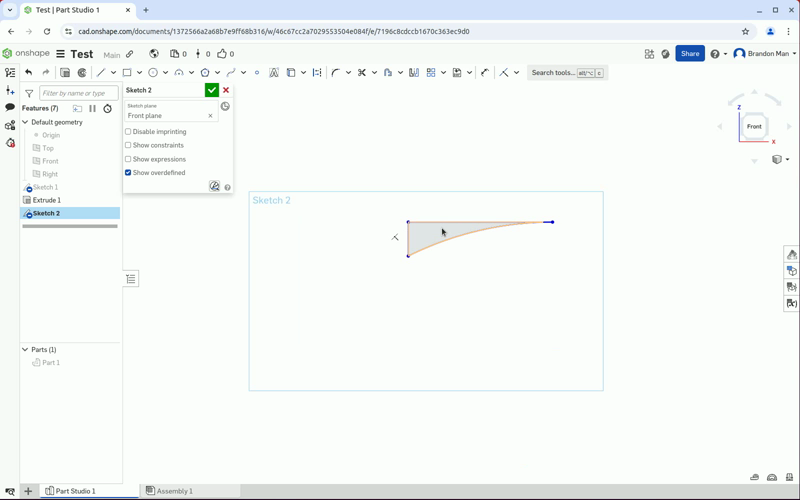
scroll(6)
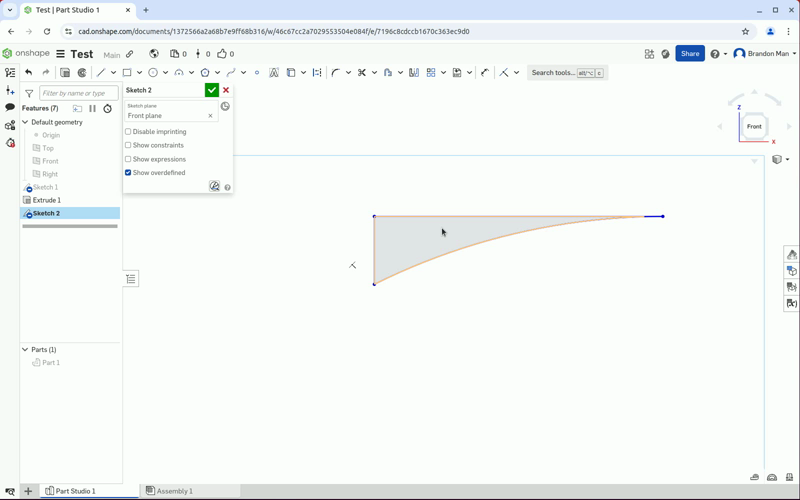
click(442, 227)
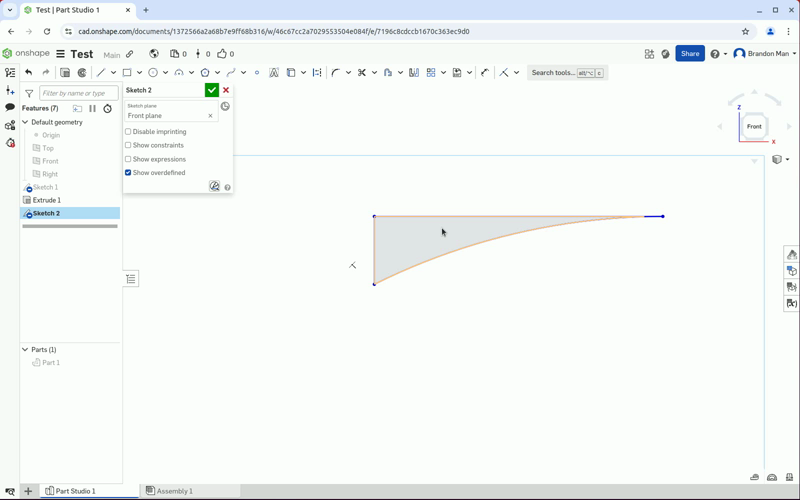
scroll(-6)
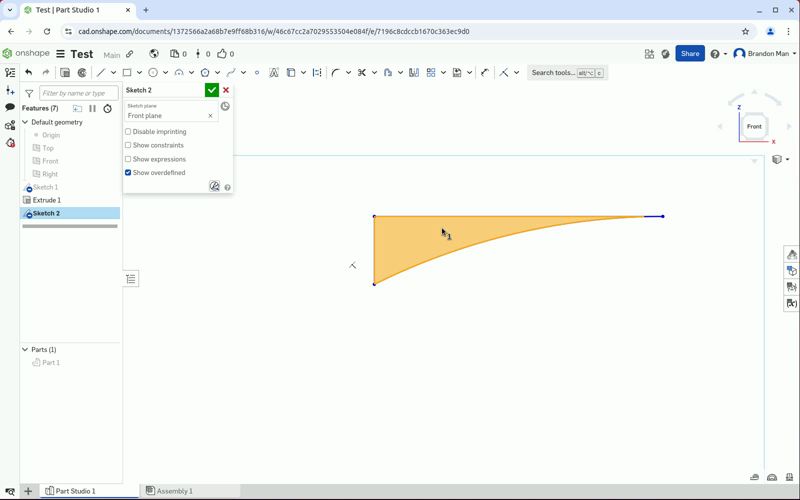
scroll(-6)
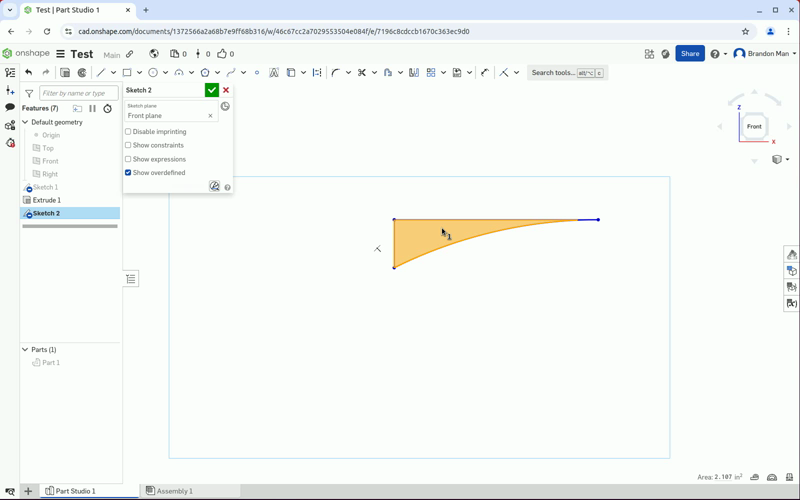
scroll(-6)
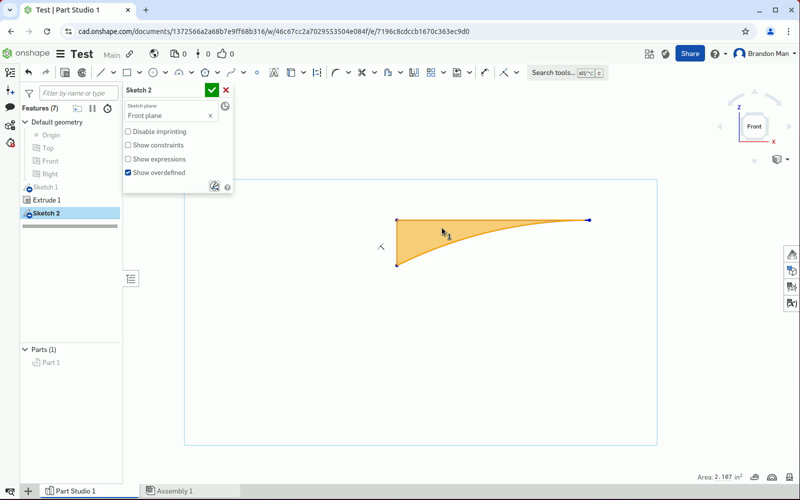
scroll(-6)
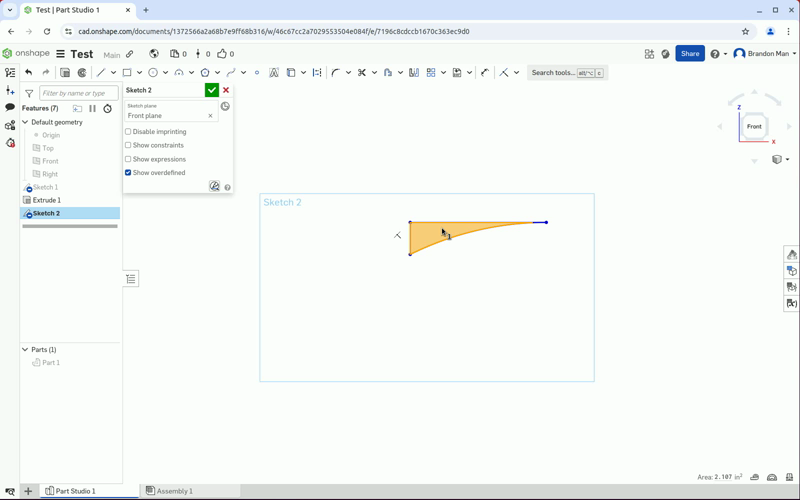
scroll(-6)
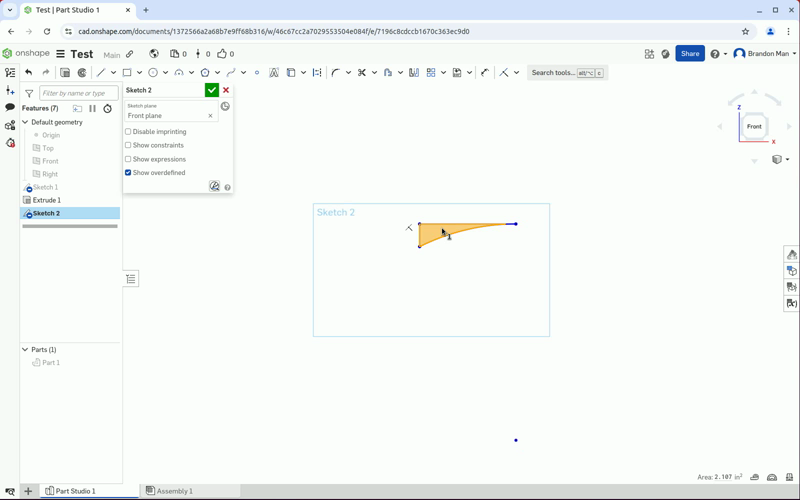
scroll(-6)
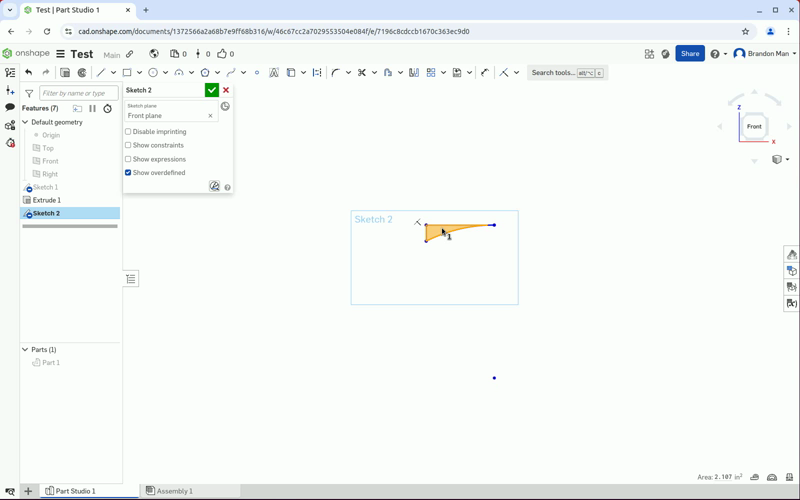
scroll(-6)
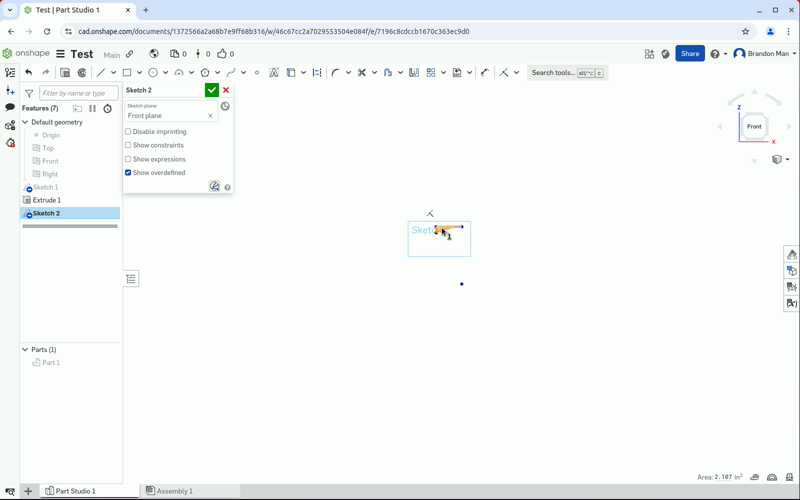
mouse_move(73, 352)
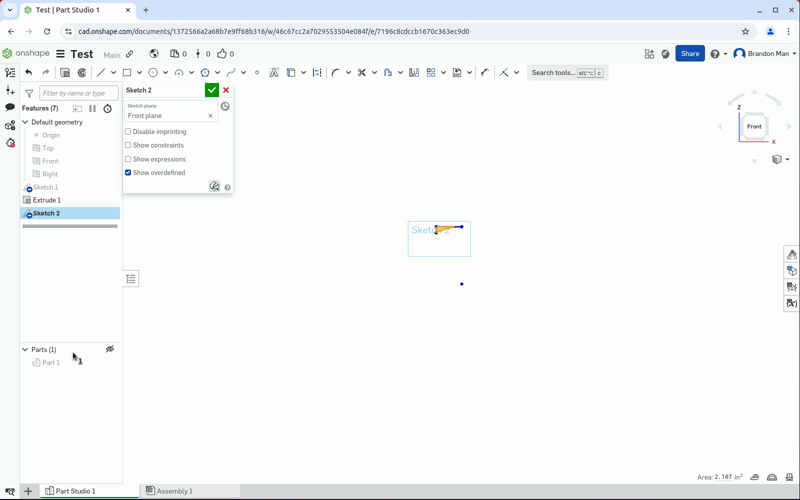
key(shift+y)
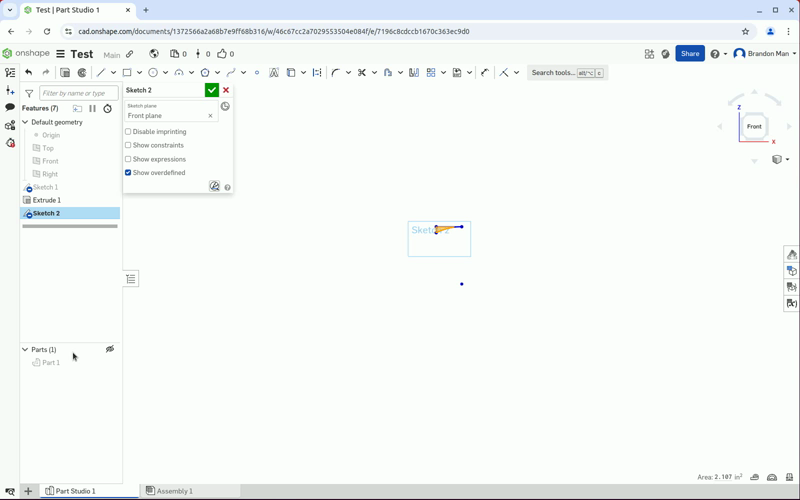
key(shift+e)
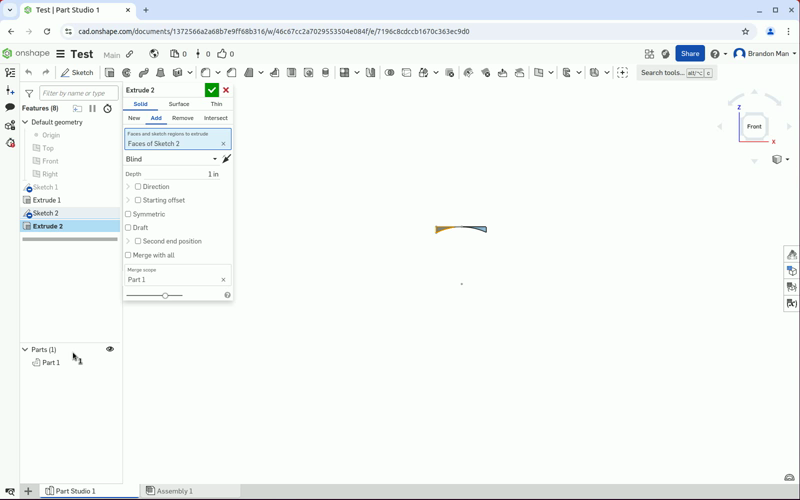
mouse_move(143, 106)
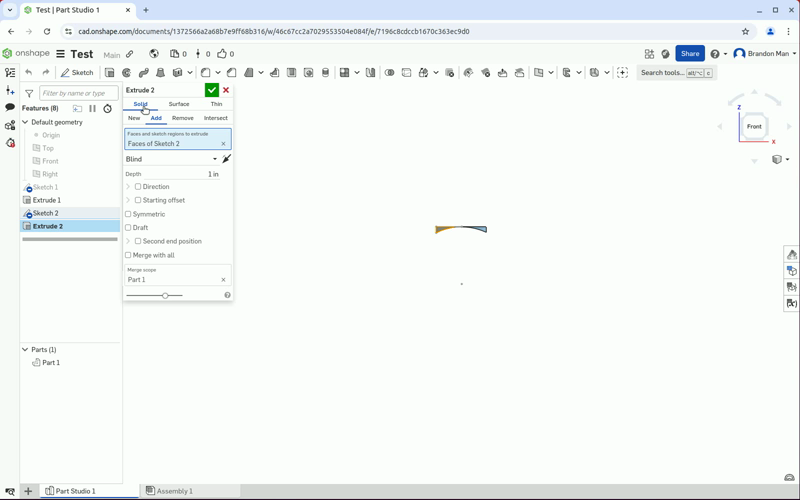
click(143, 106)
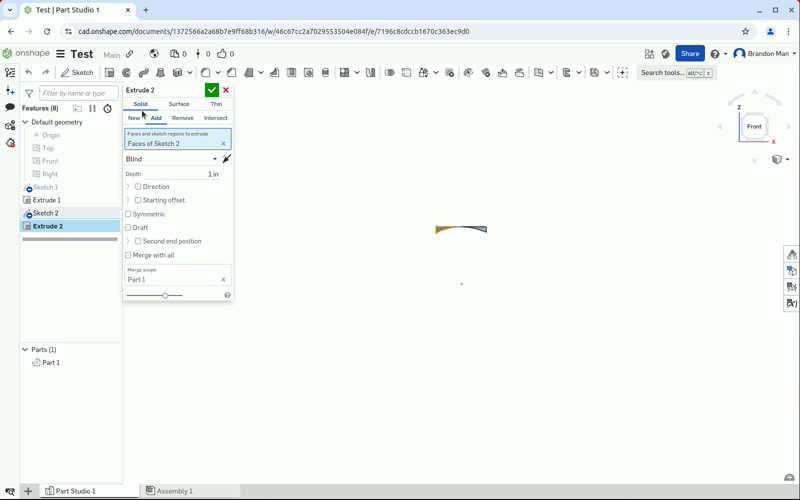
mouse_move(137, 120)
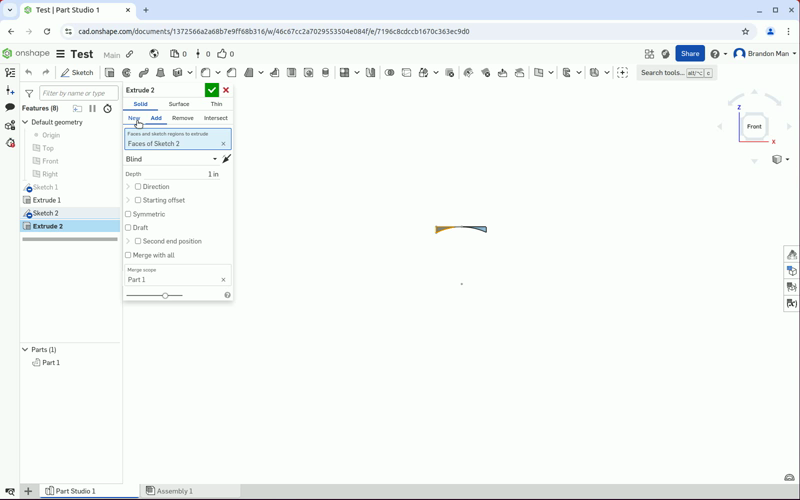
click(137, 120)
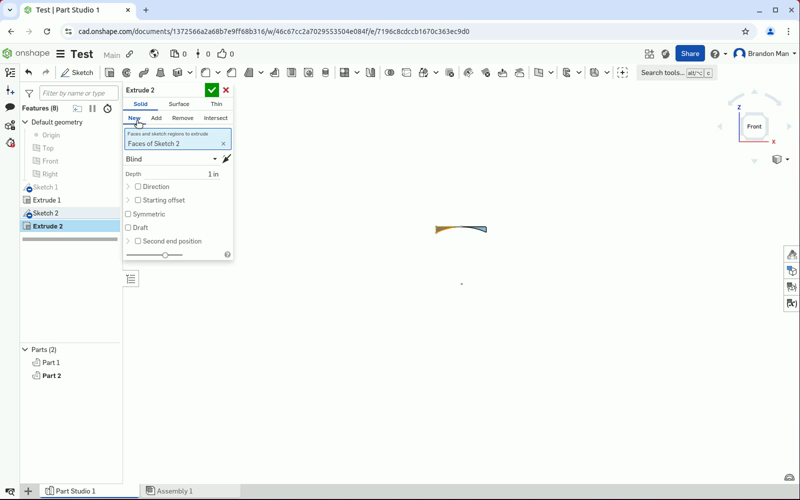
key(tab, 4)
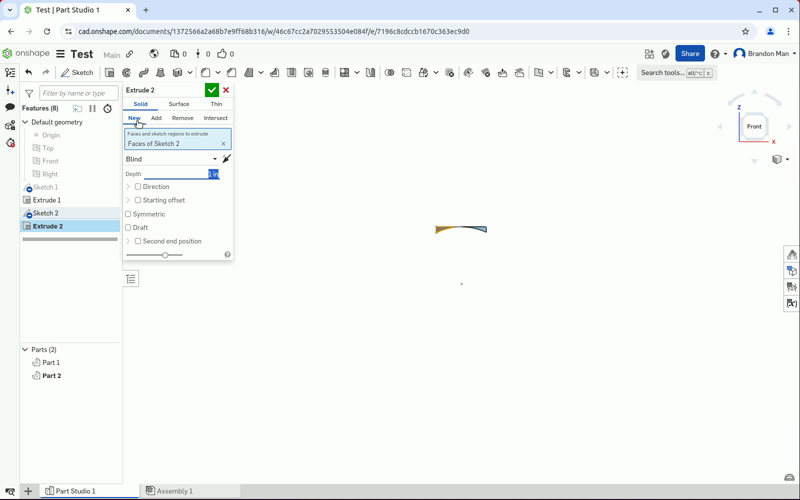
text(-23.108)
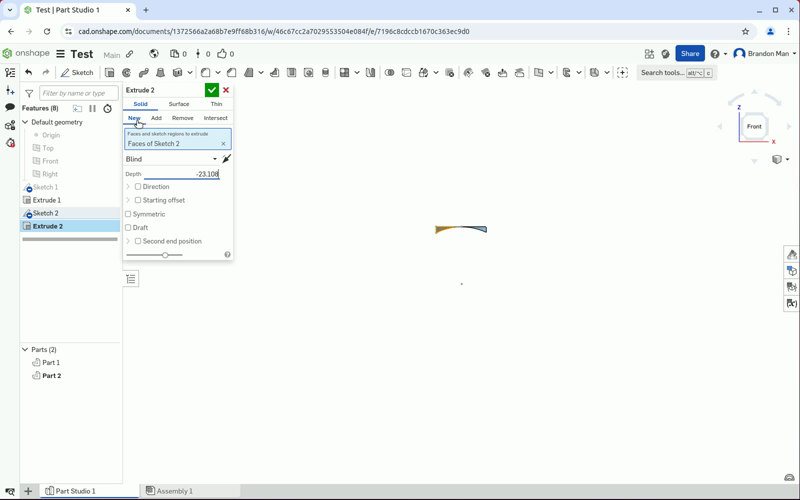
key(enter)
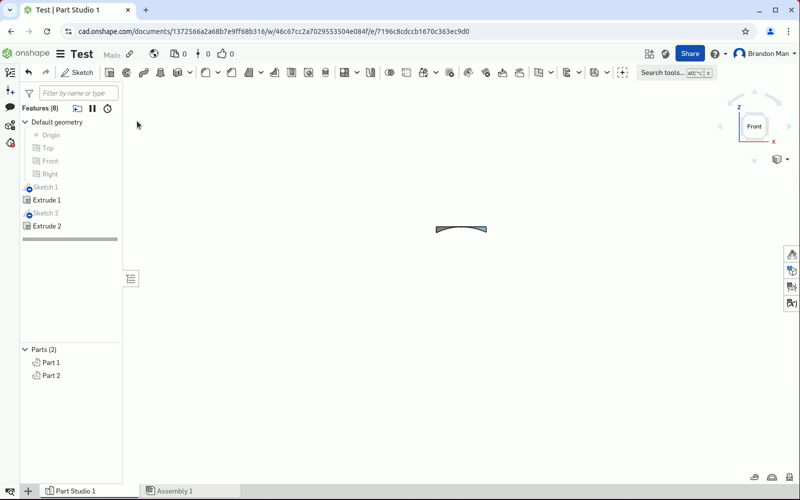
key(shift+h)
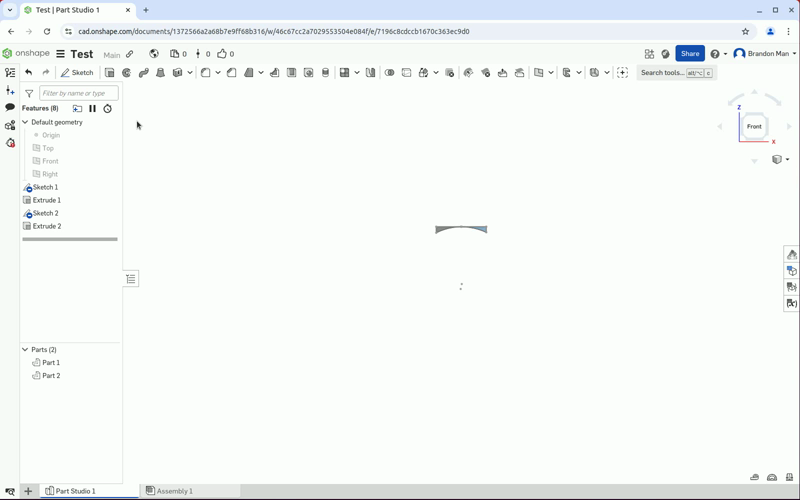
key(shift+h)
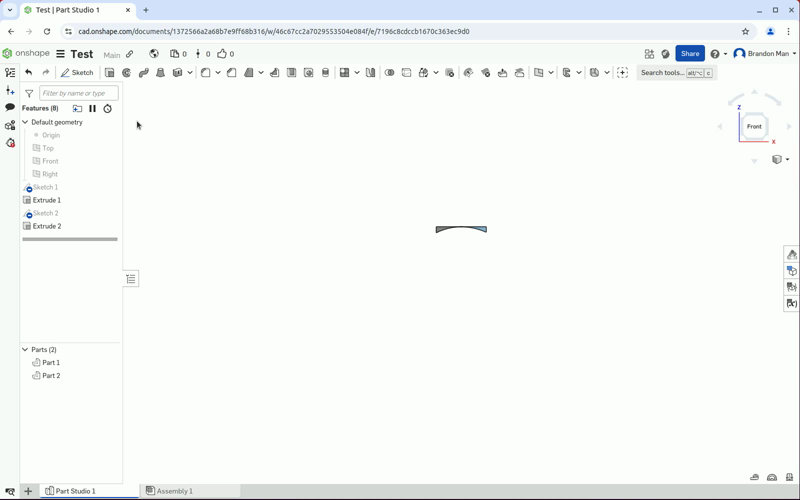
mouse_move(73, 189)
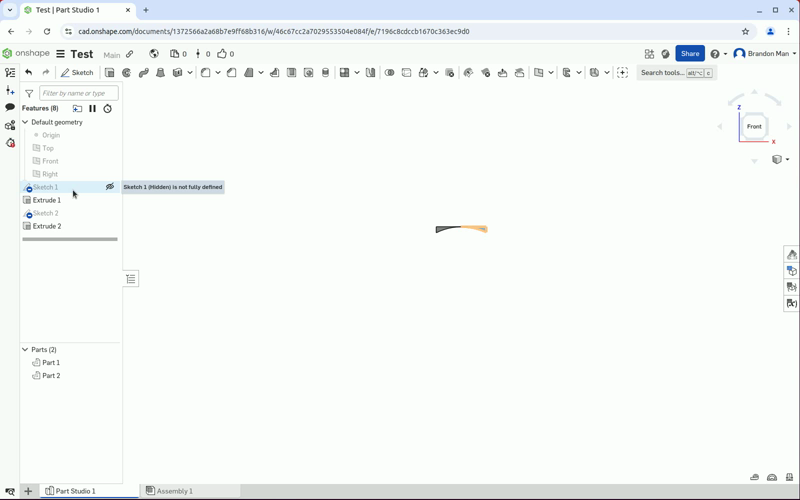
click(73, 189)
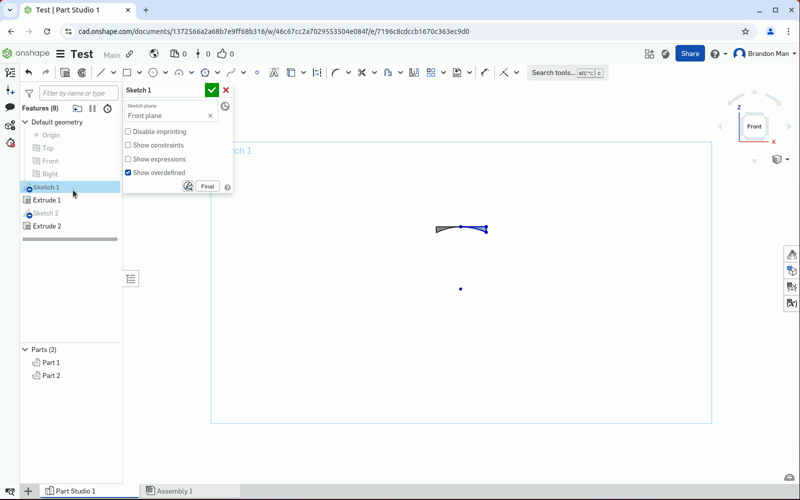
mouse_move(229, 92)
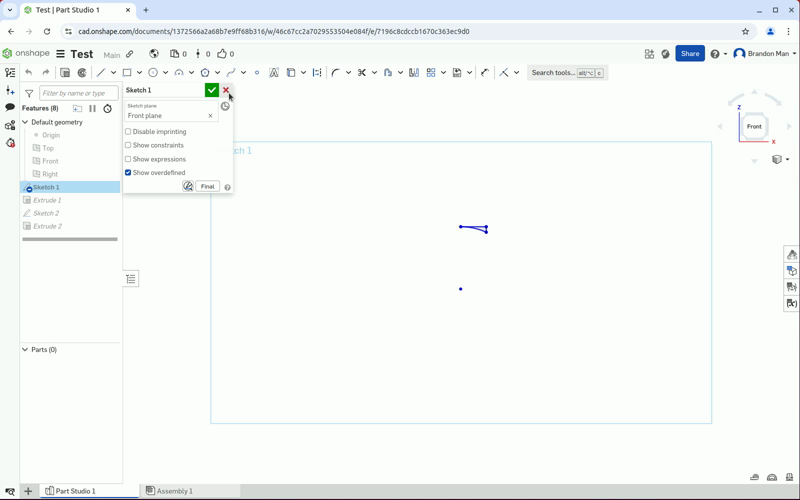
click(229, 92)
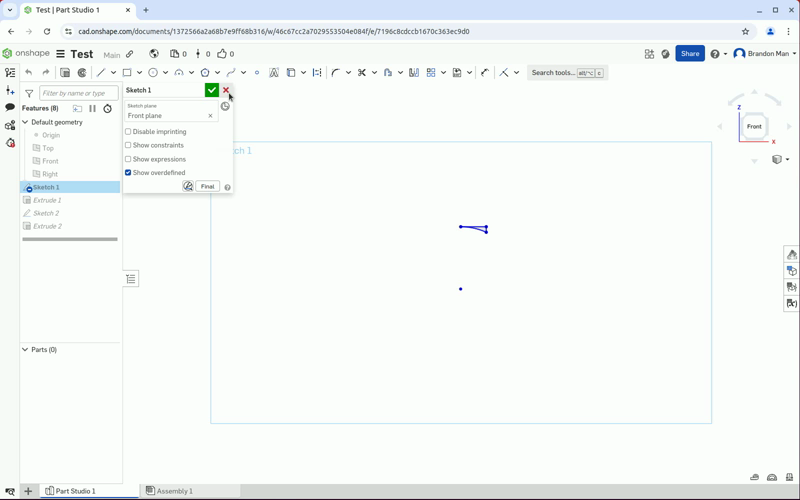
key(shift+s)
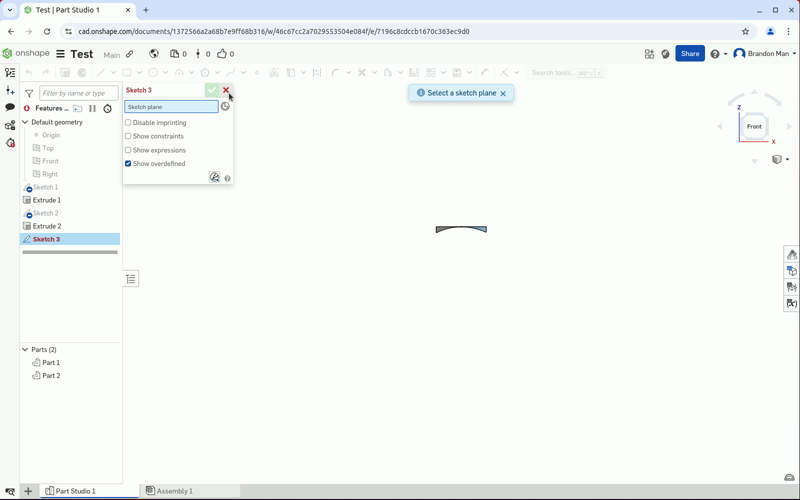
mouse_move(73, 163)
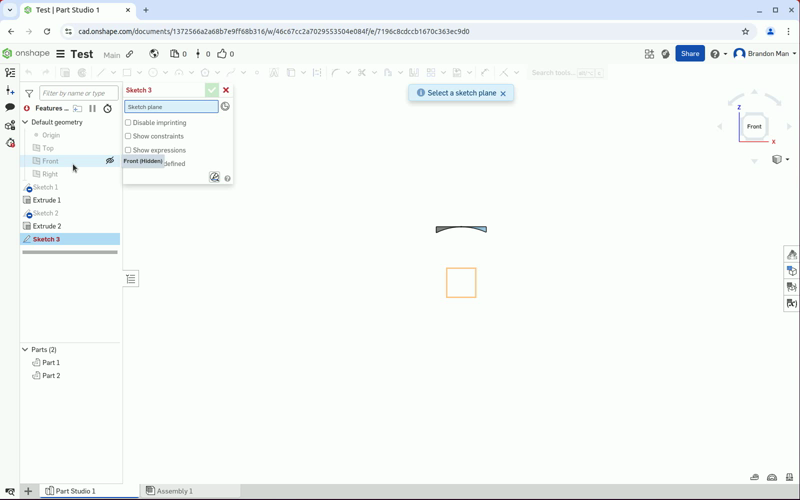
click(73, 163)
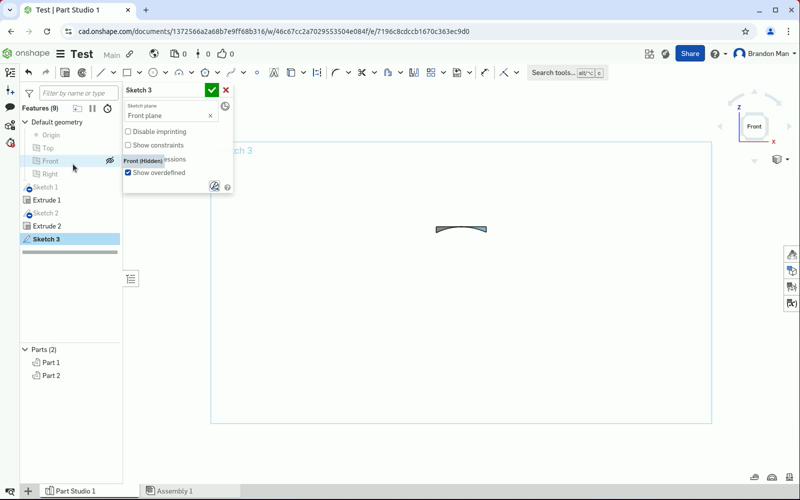
mouse_move(73, 352)
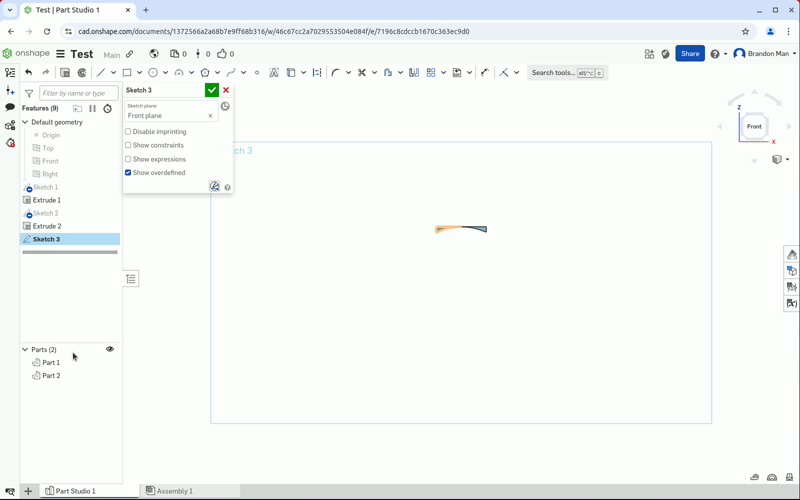
key(y)
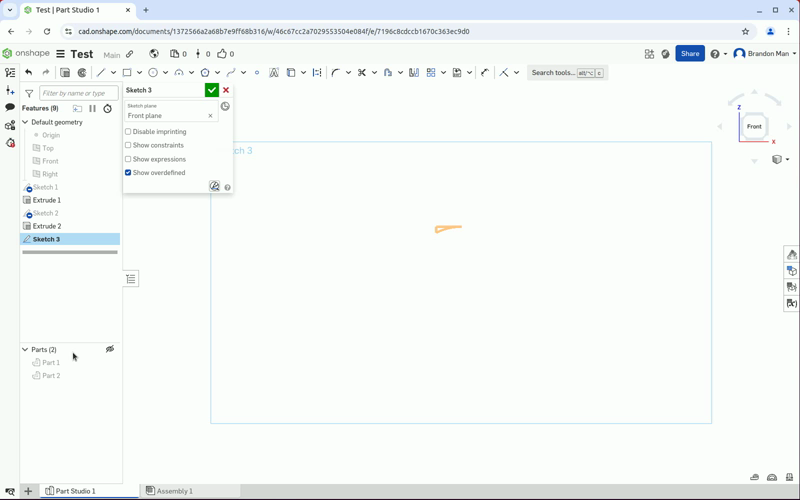
key(c)
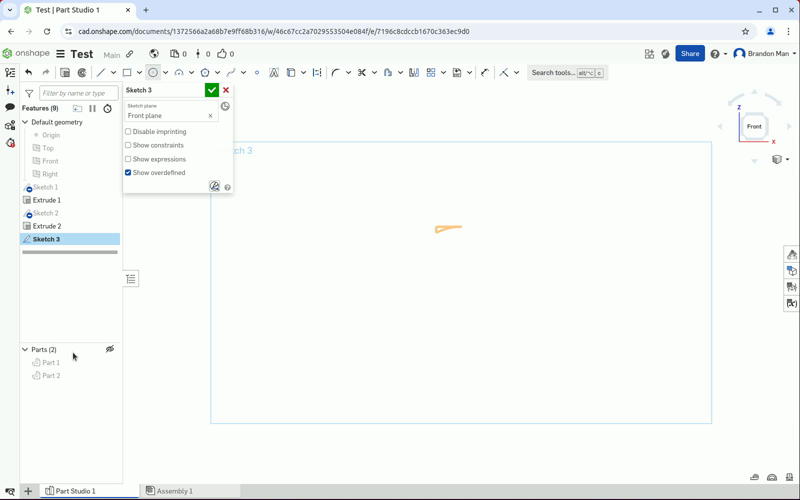
key_down(shift)
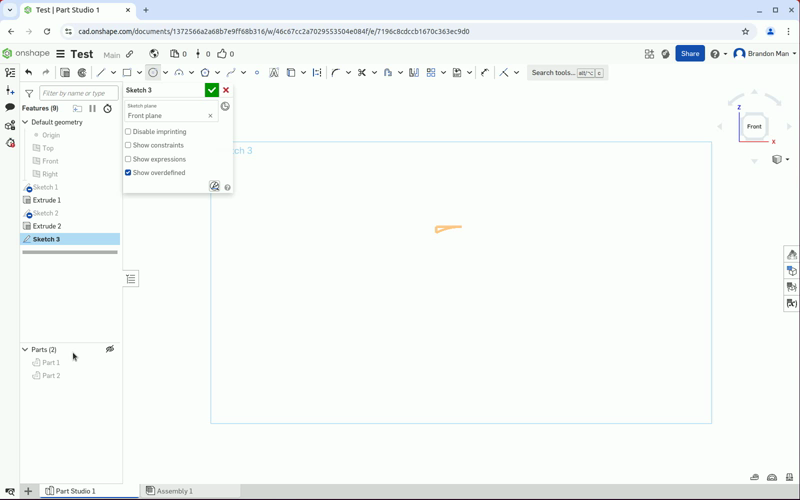
mouse_move(461, 282)
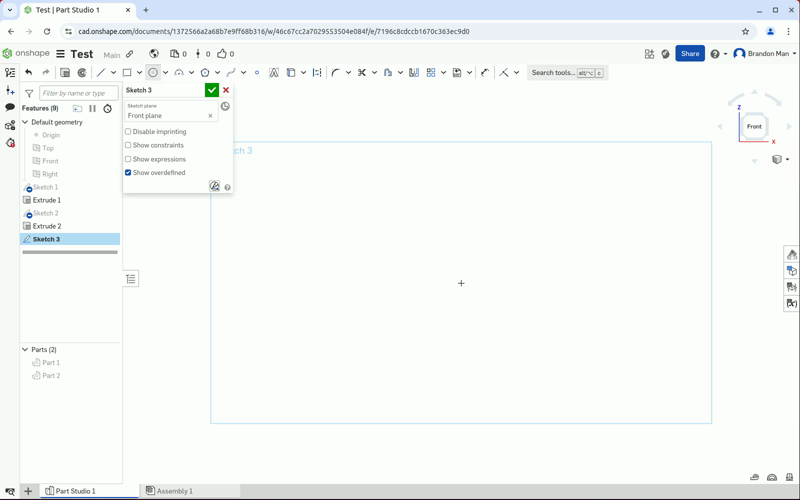
click(461, 282)
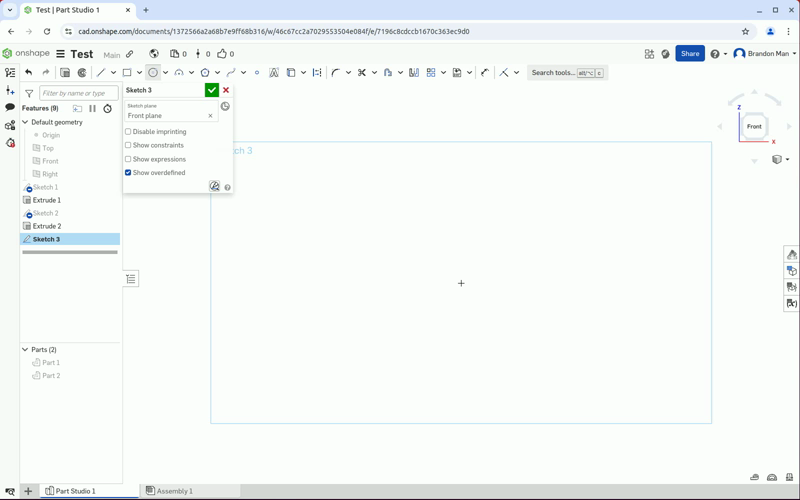
key_up(shift)
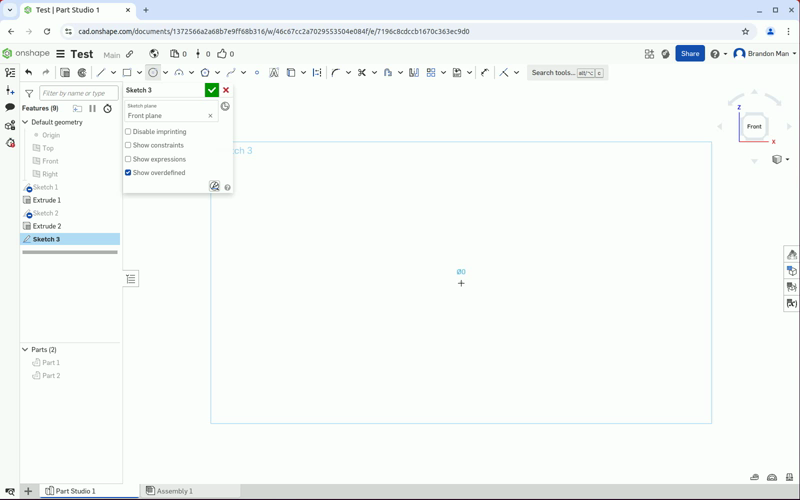
mouse_move(518, 282)
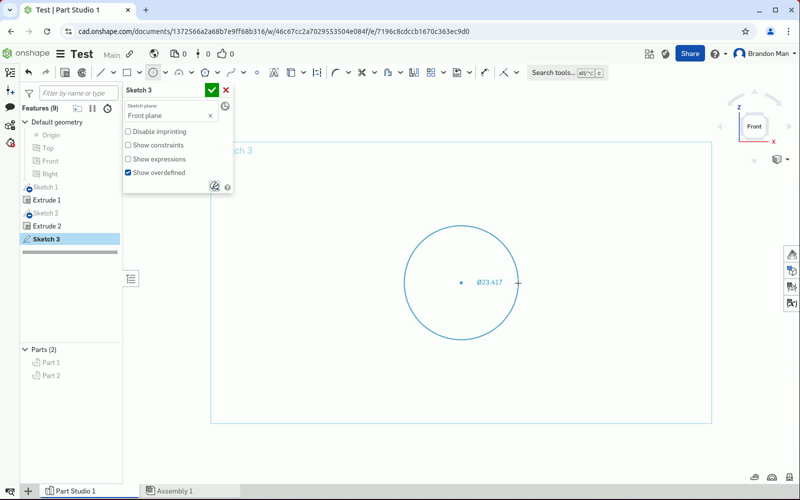
click(518, 282)
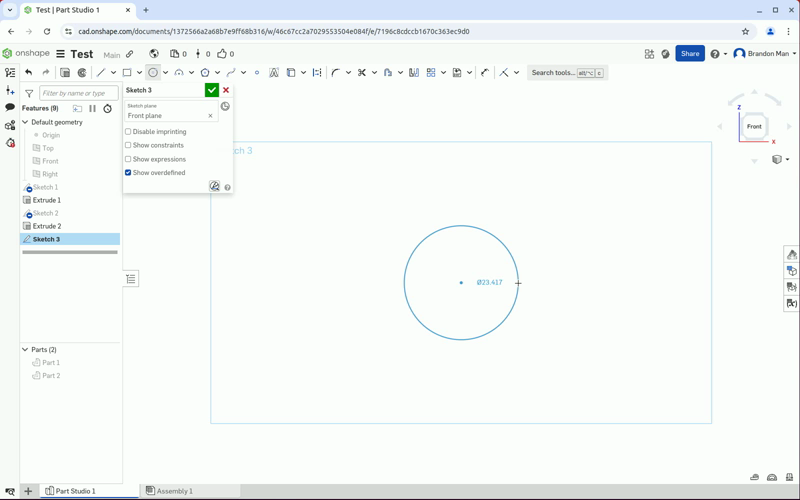
key(esc)
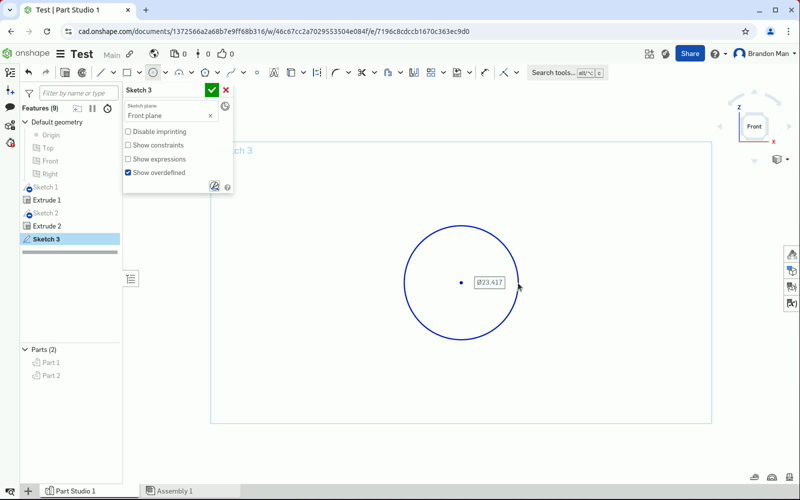
mouse_move(460, 300)
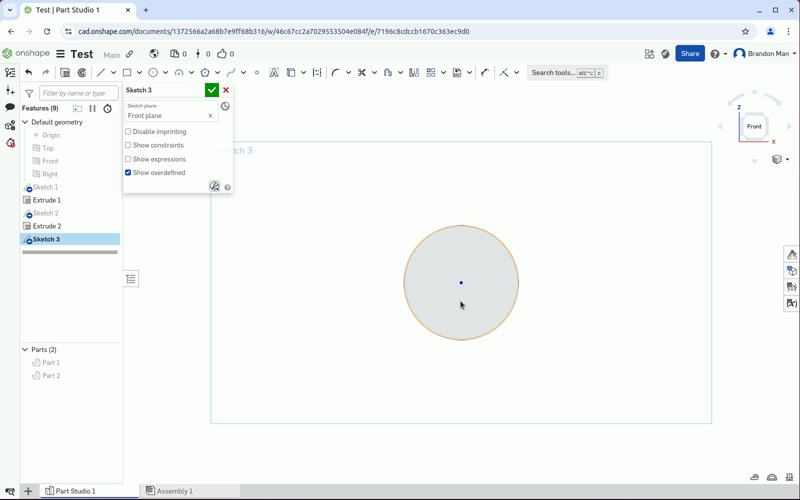
click(460, 300)
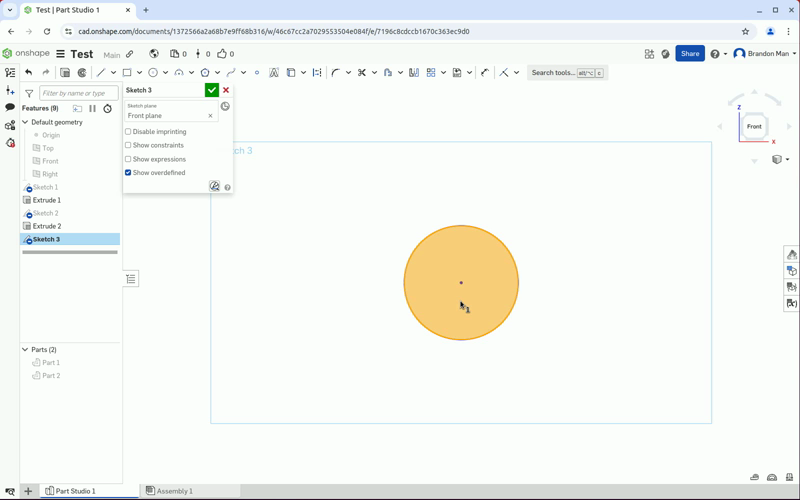
mouse_move(73, 352)
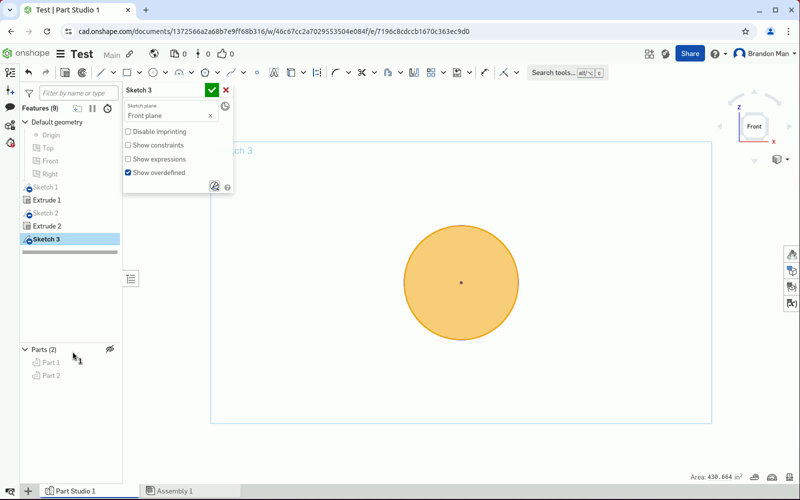
key(shift+y)
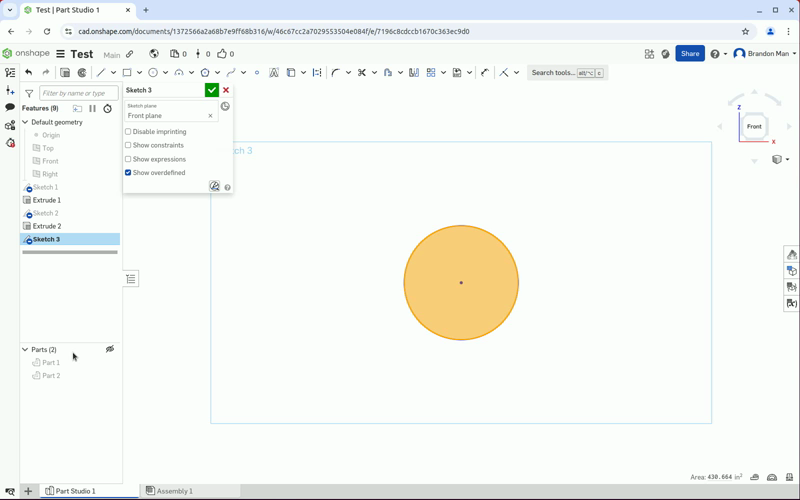
key(shift+e)
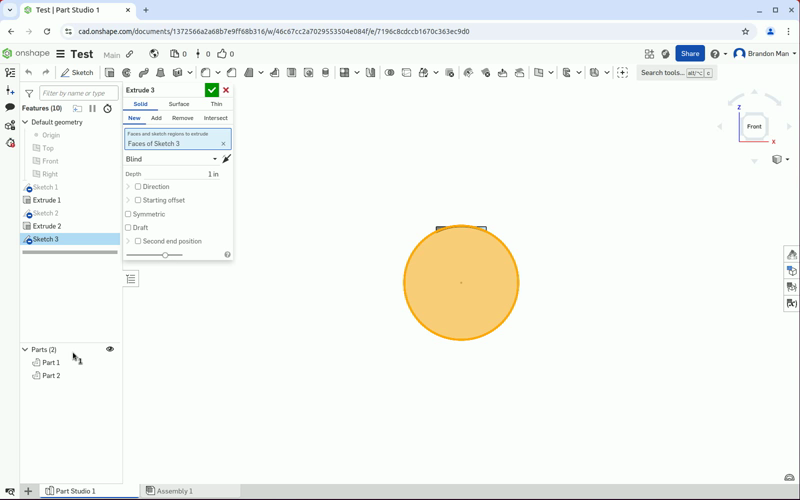
mouse_move(143, 106)
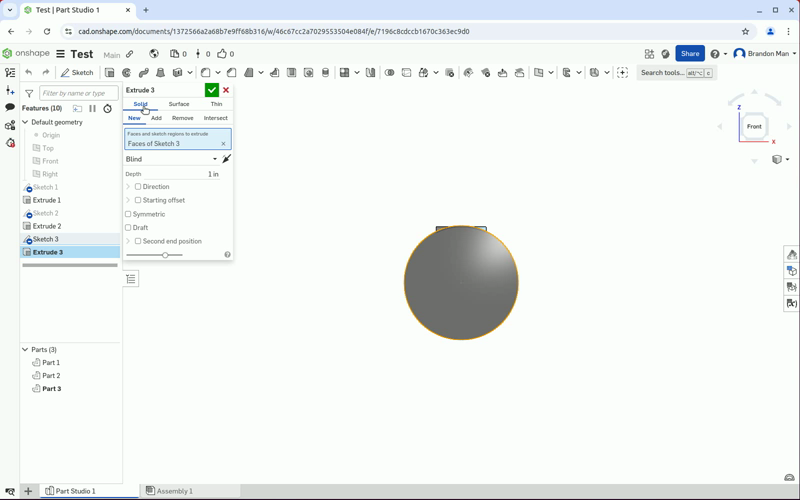
click(143, 106)
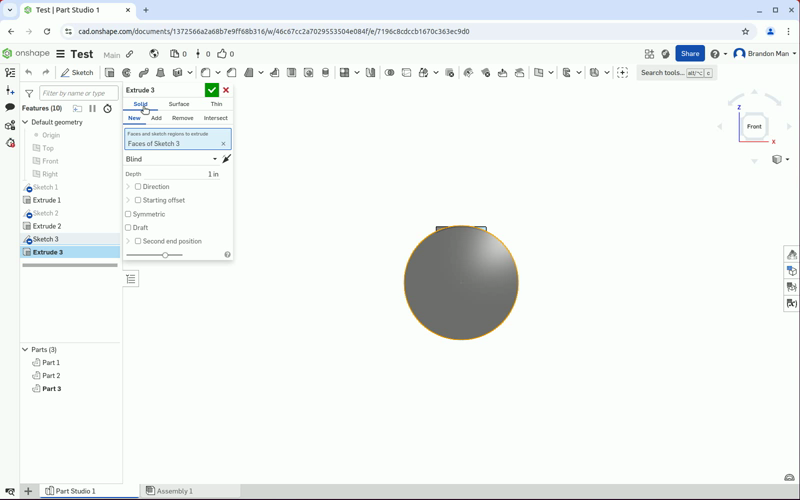
mouse_move(137, 120)
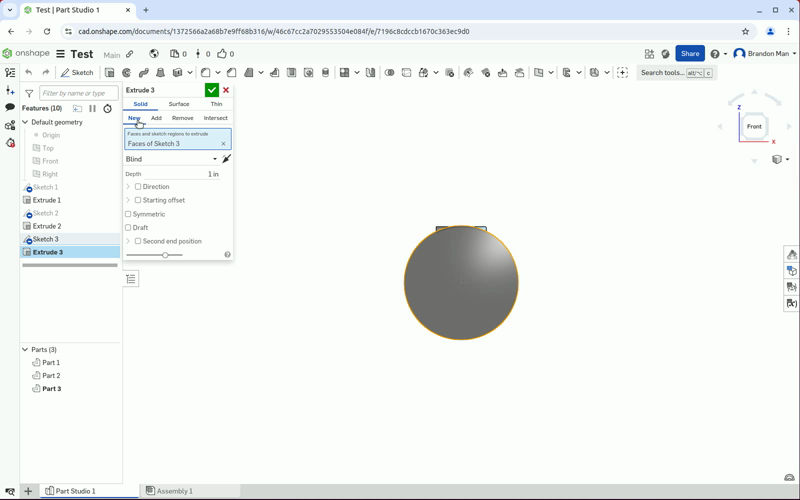
click(137, 120)
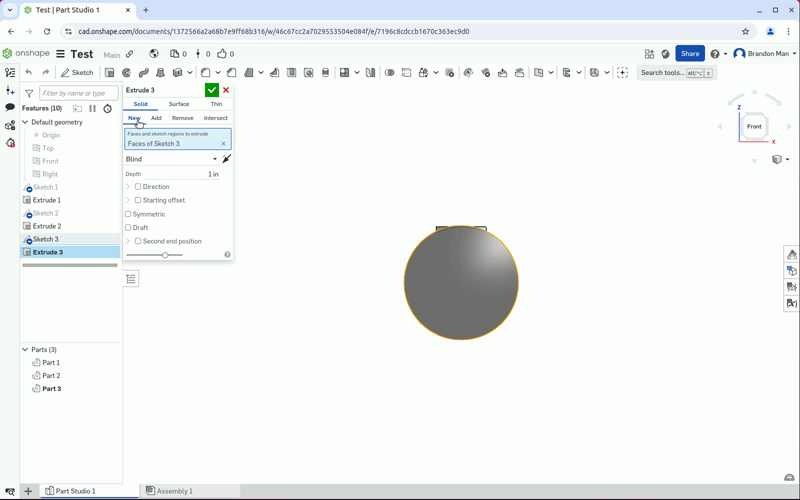
key(tab, 4)
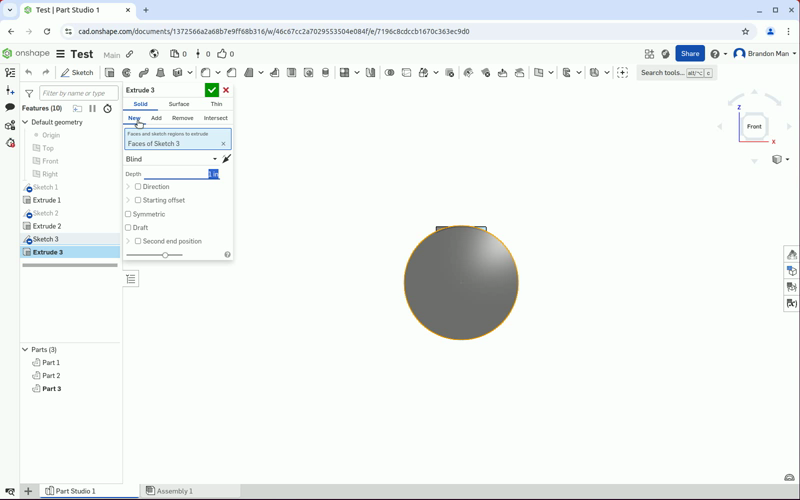
text(-23.108)
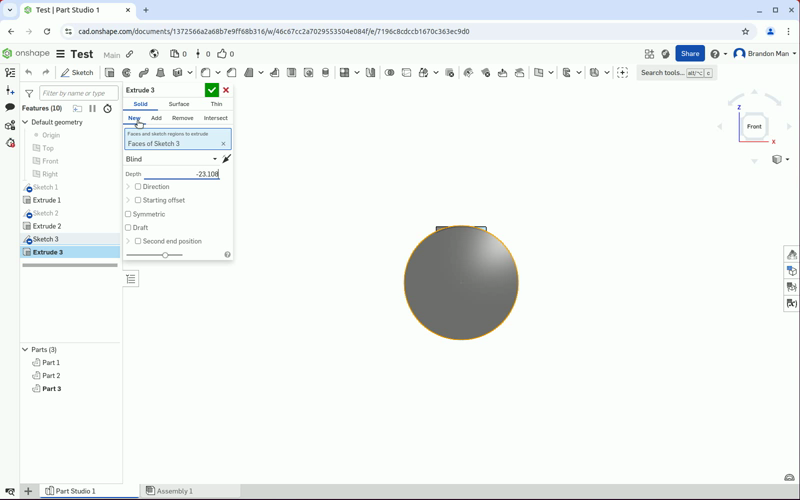
key(enter)
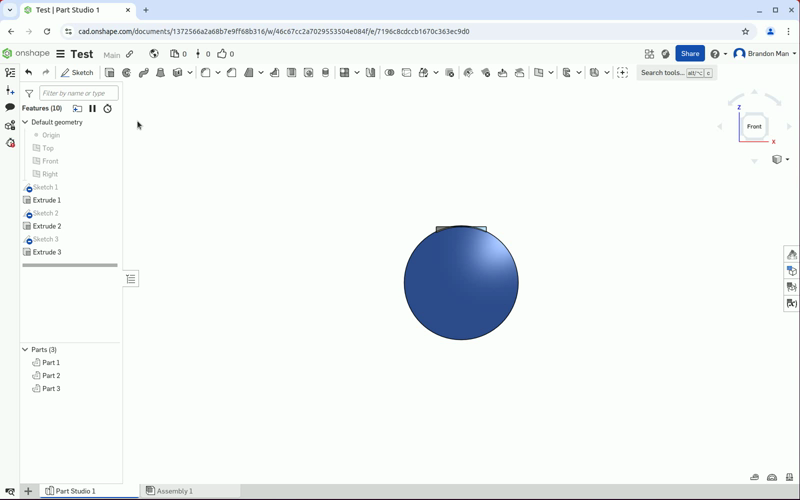
key(shift+h)
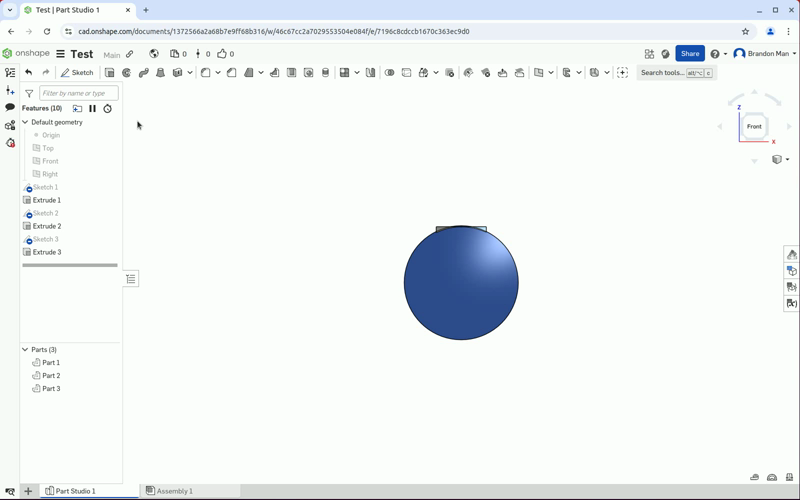
key(shift+h)
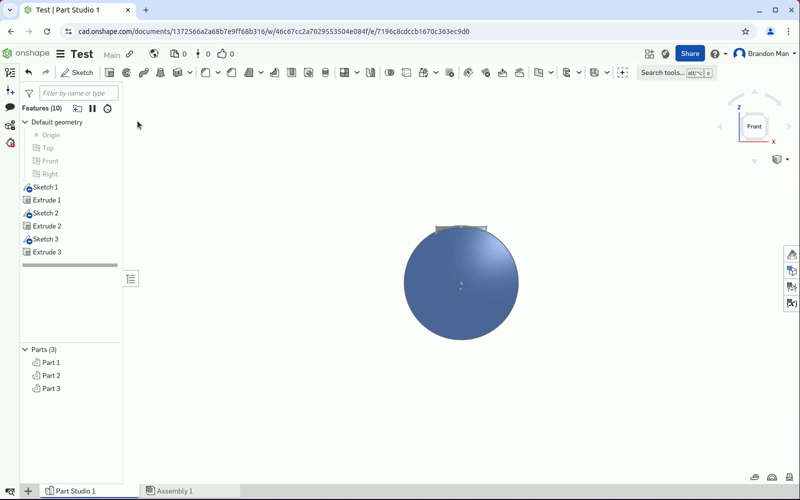
key(shift+7)
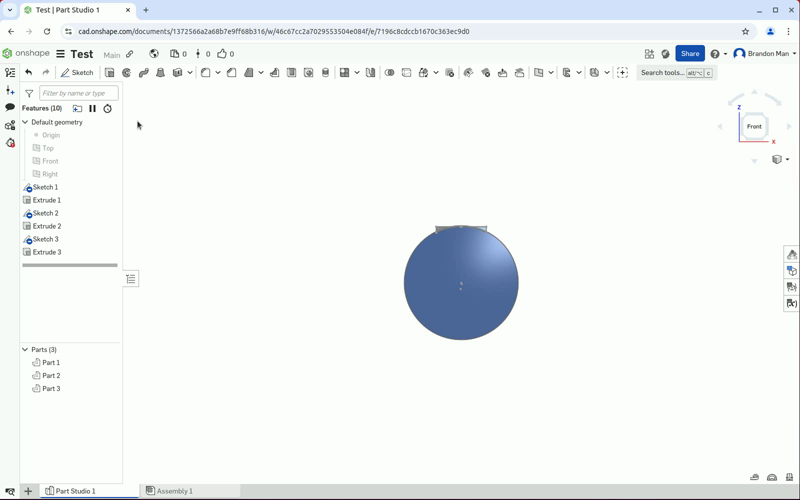
key(left, 2)
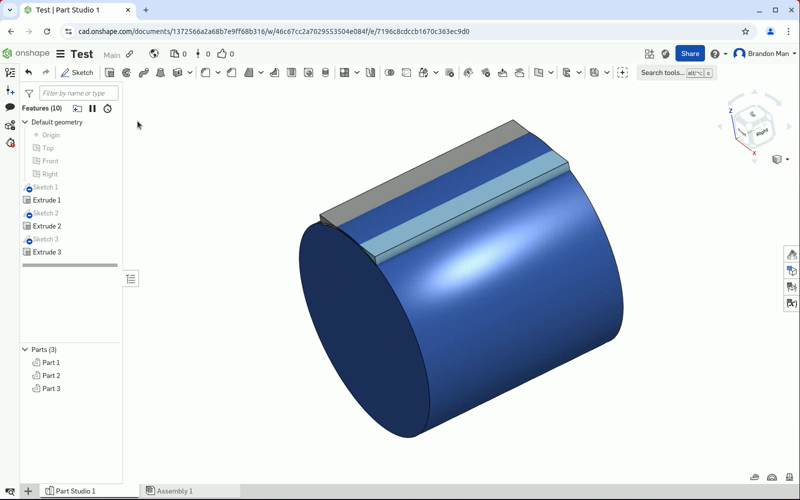
key(down, 2)
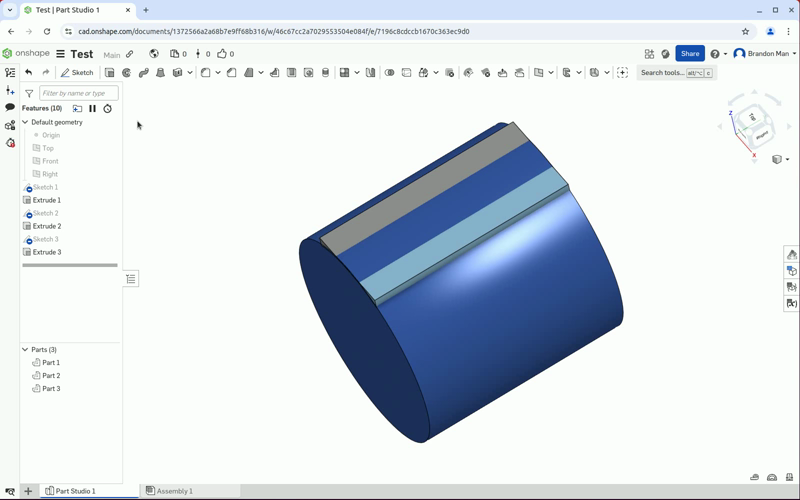
key(up, 2)
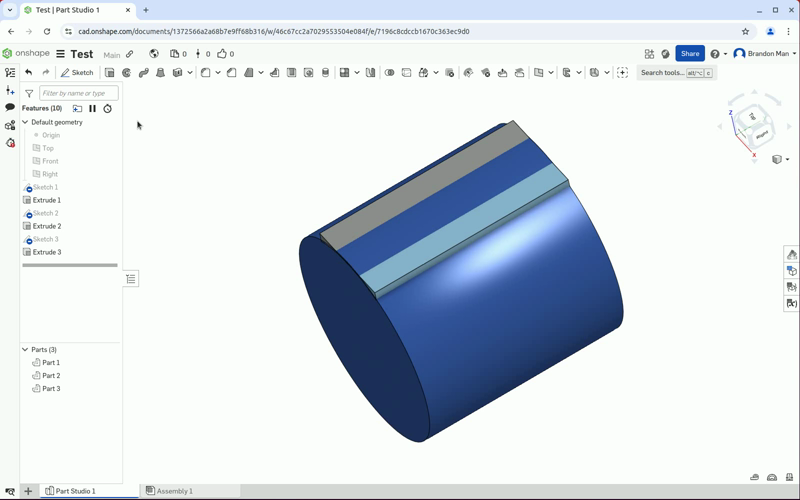
key(right, 2)
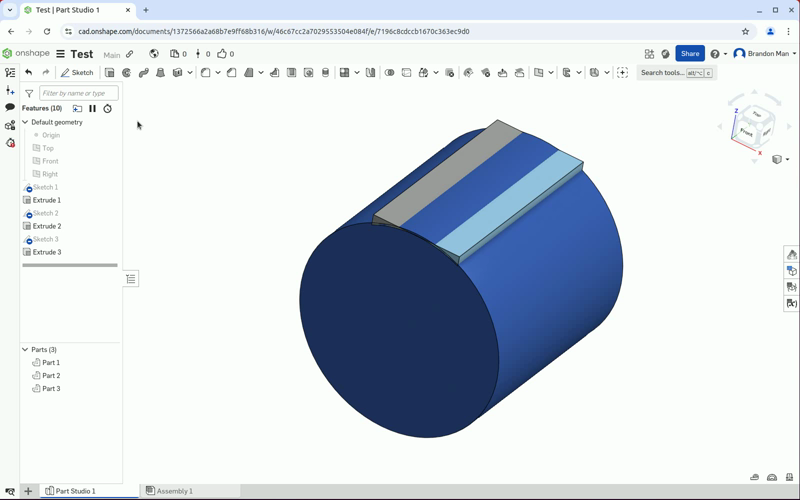
mouse_move(73, 189)
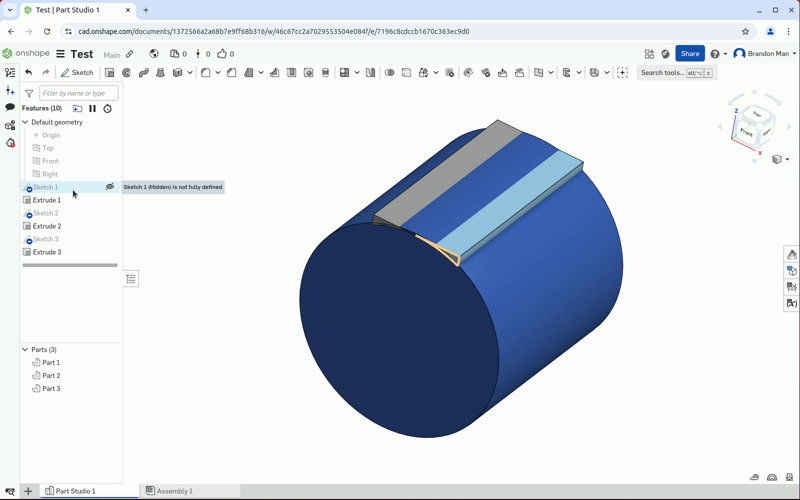
click(73, 189)